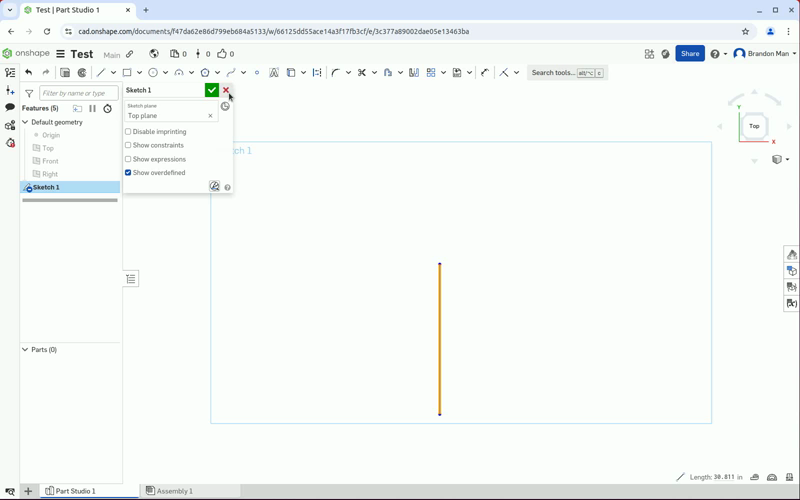
key(shift+h)
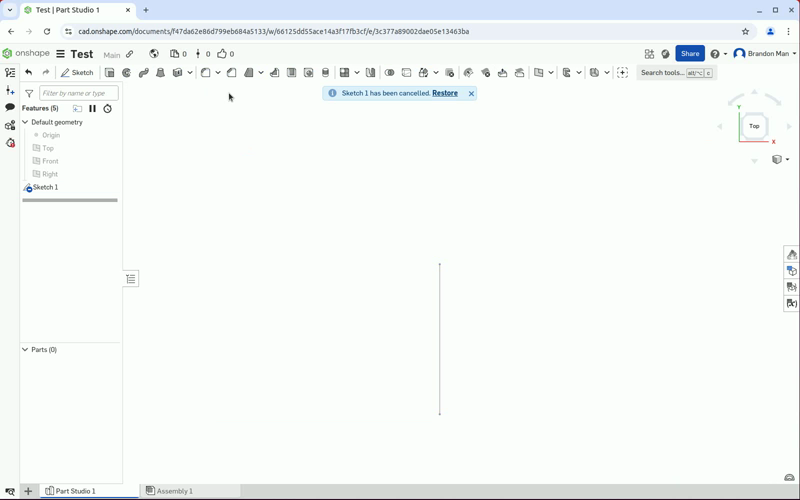
key(shift+s)
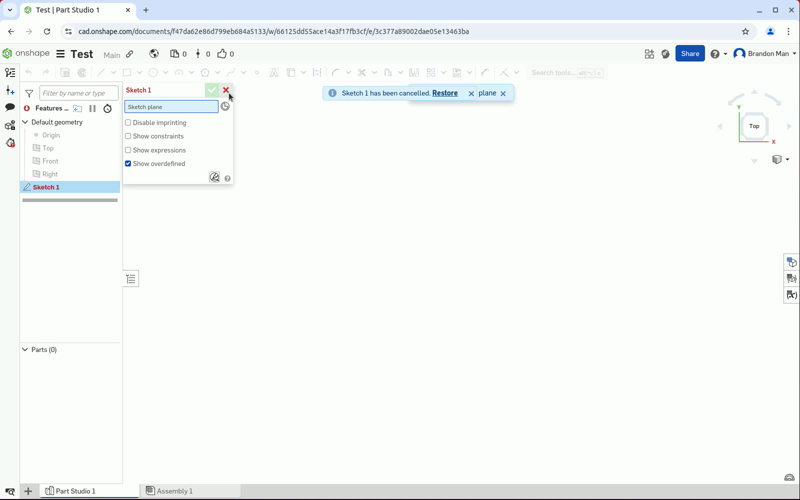
mouse_move(73, 150)
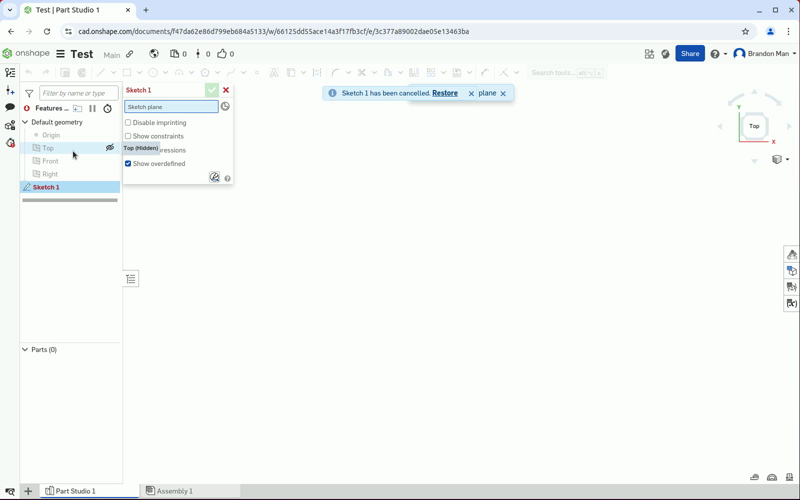
click(73, 150)
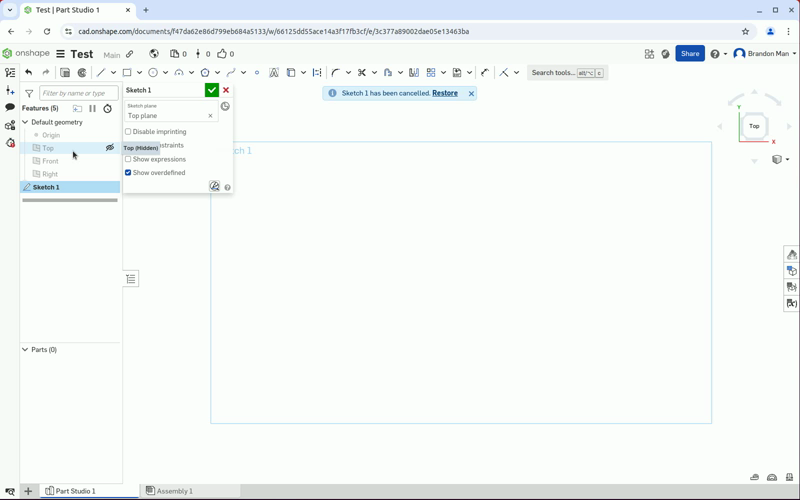
mouse_move(73, 352)
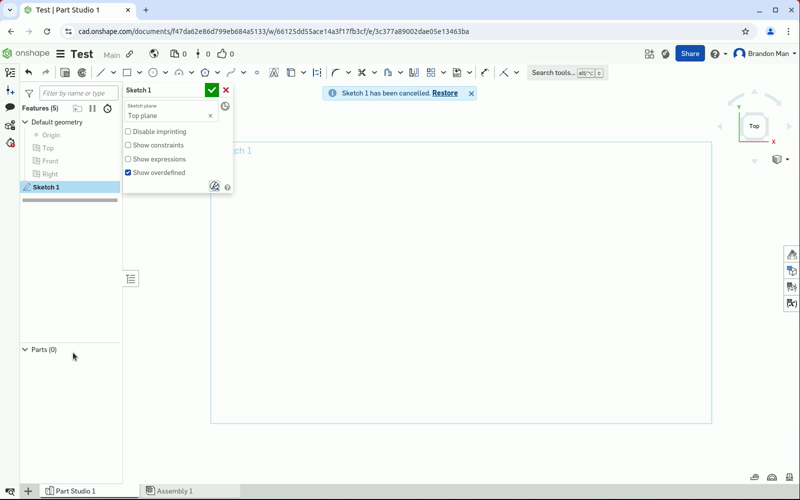
key(y)
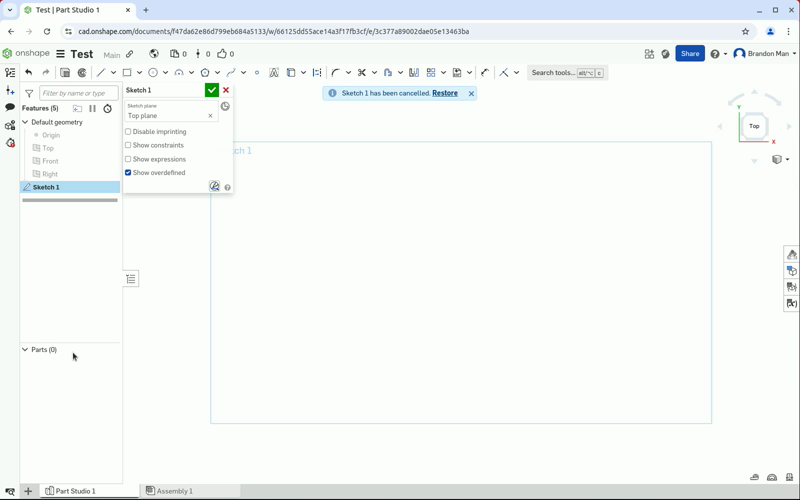
key(l)
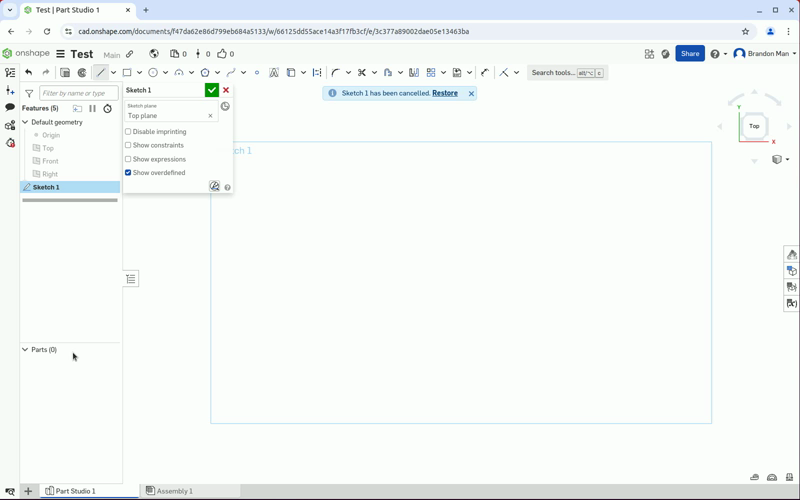
key_down(shift)
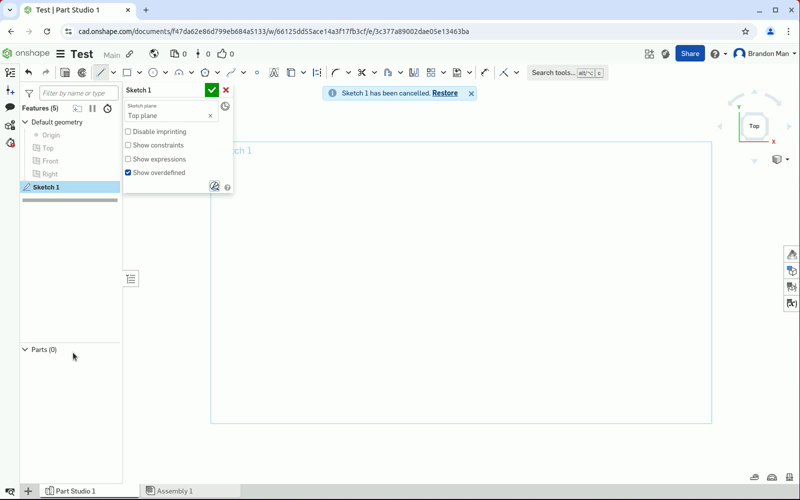
mouse_move(365, 342)
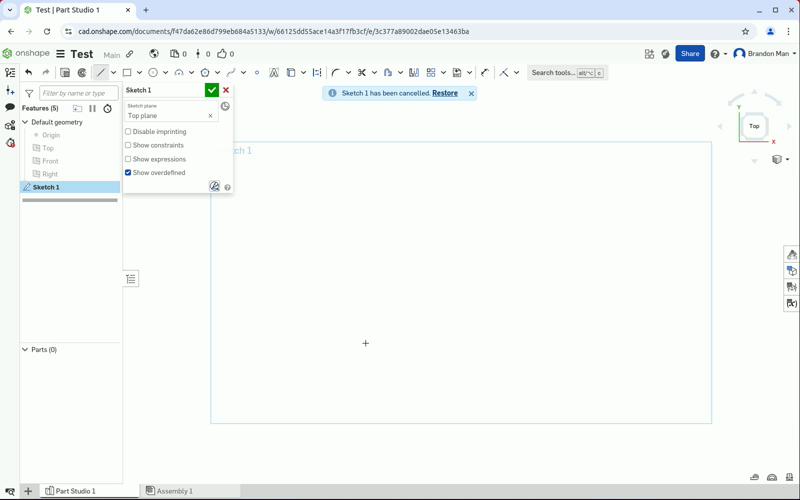
click(365, 342)
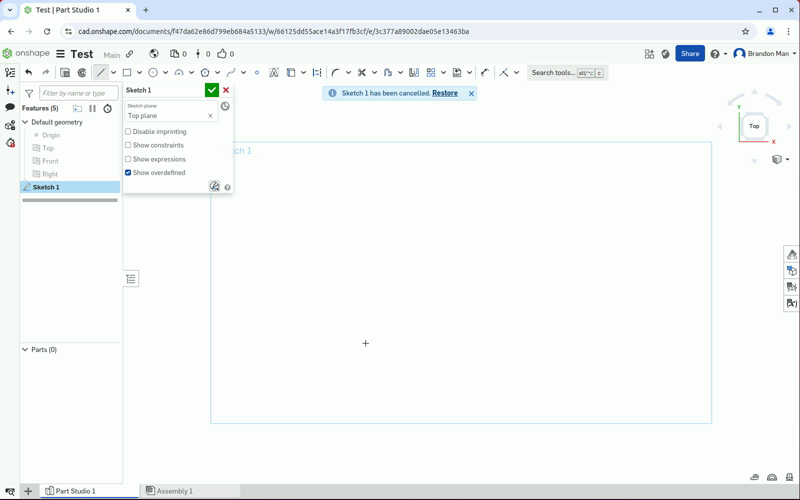
key_up(shift)
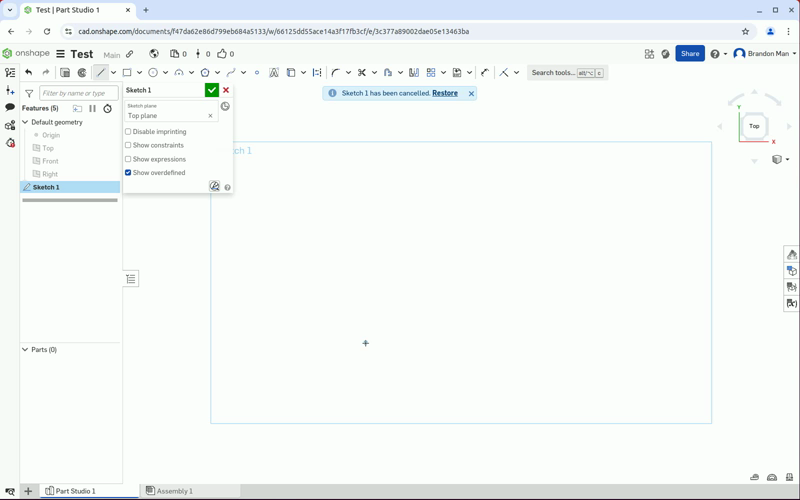
key_down(shift)
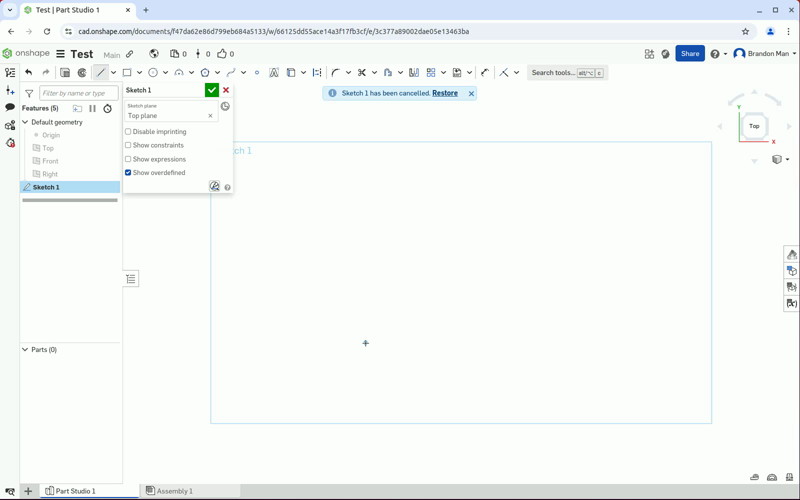
mouse_move(395, 342)
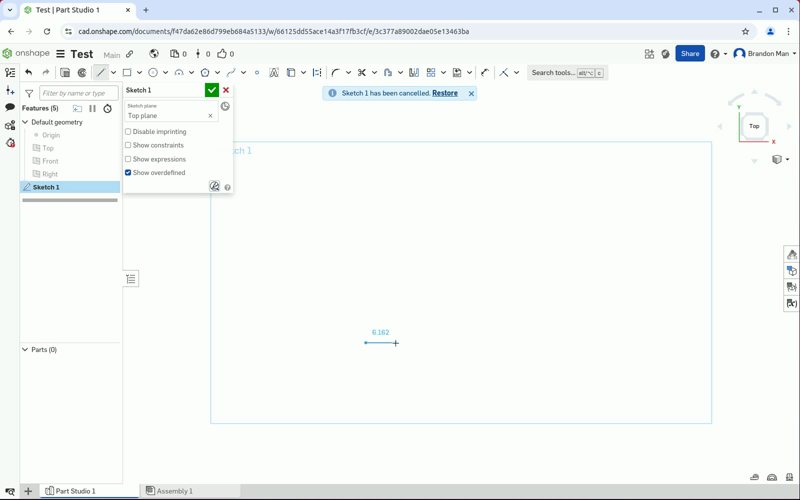
mouse_move(378, 342)
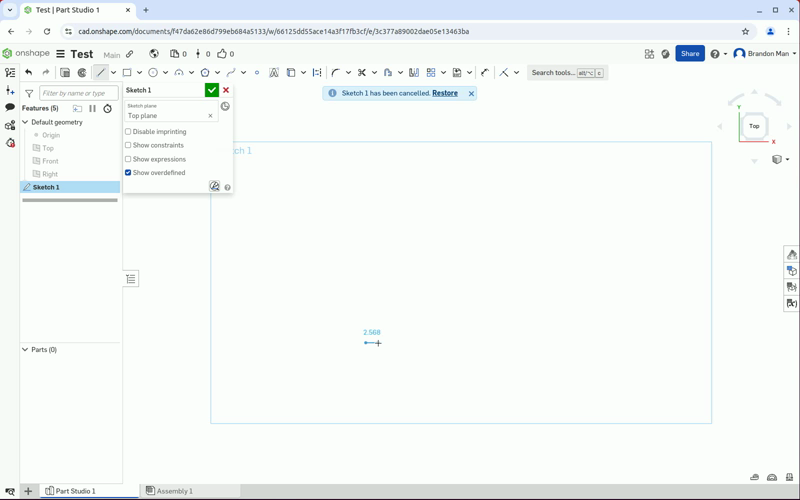
click(378, 342)
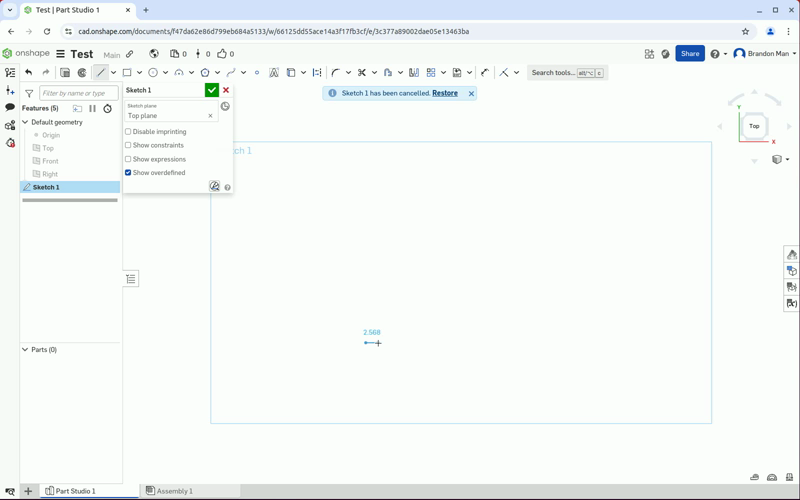
key_up(shift)
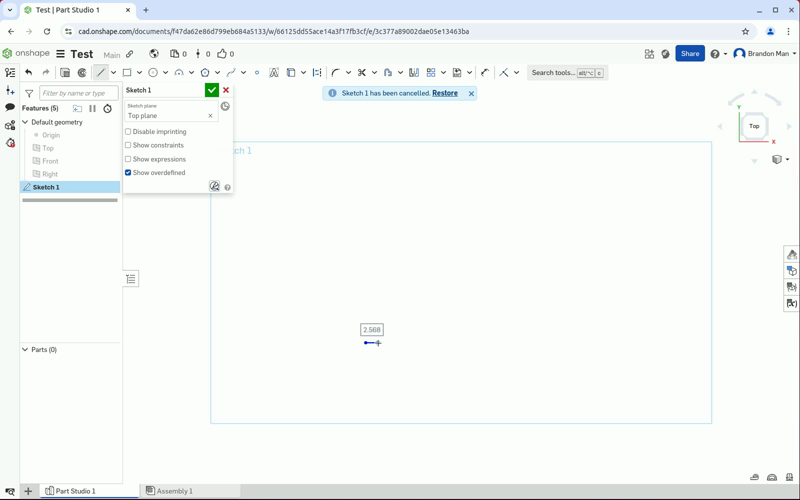
key_down(shift)
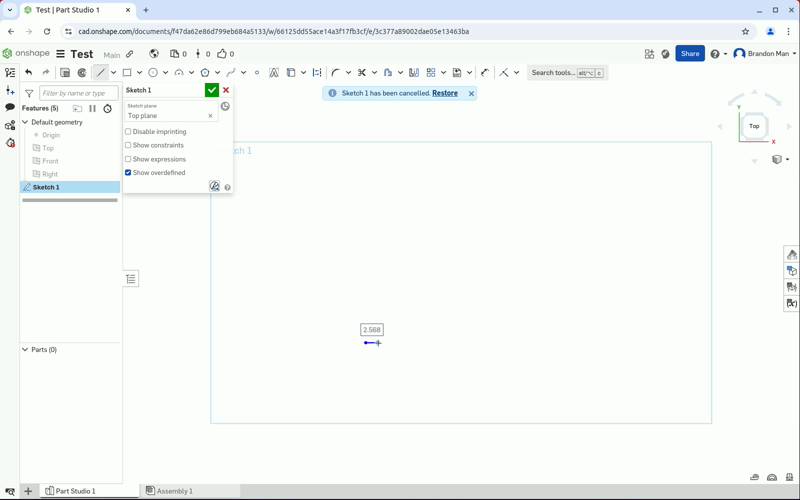
mouse_move(378, 224)
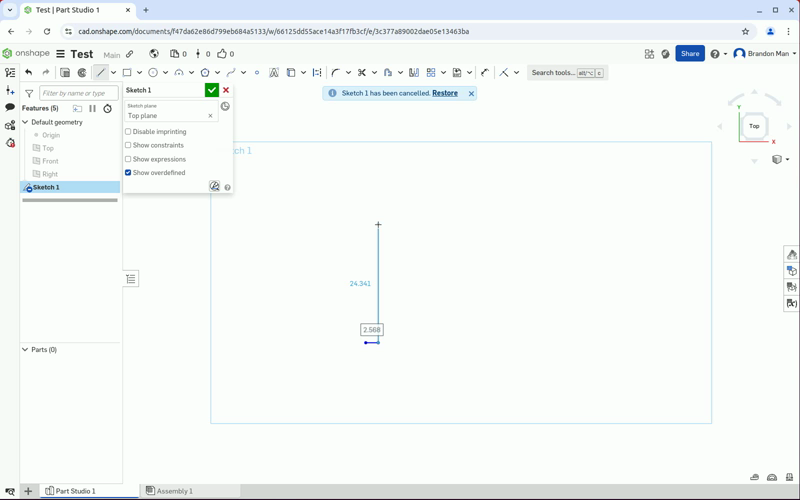
click(378, 224)
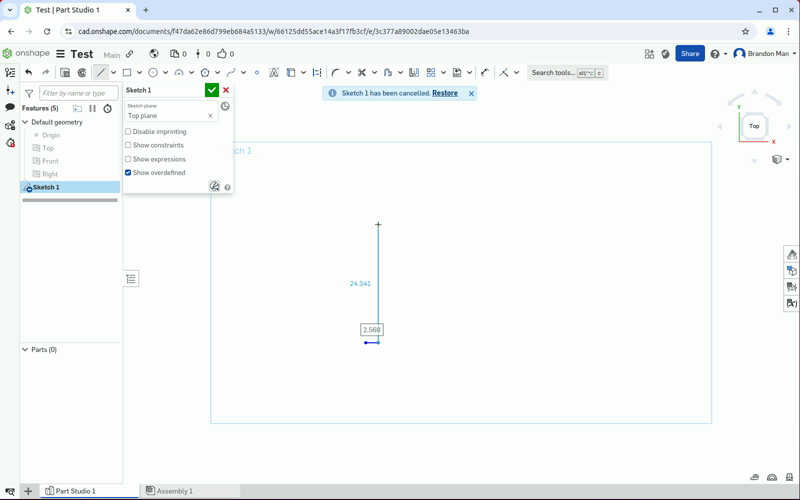
key_up(shift)
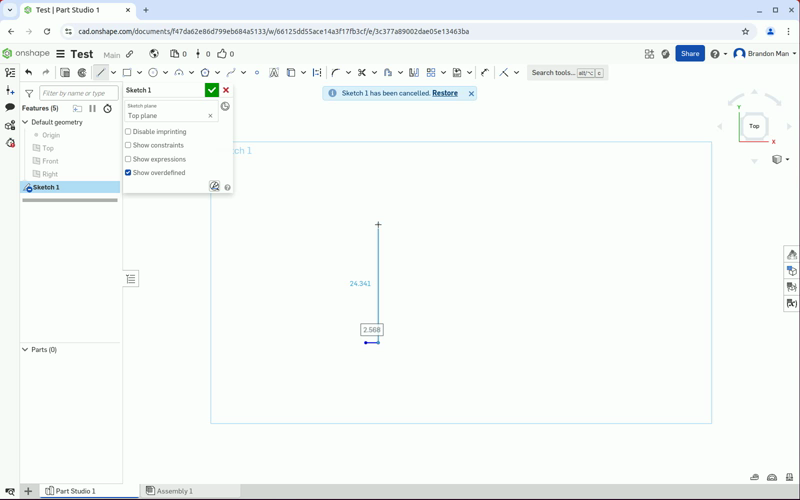
key_down(shift)
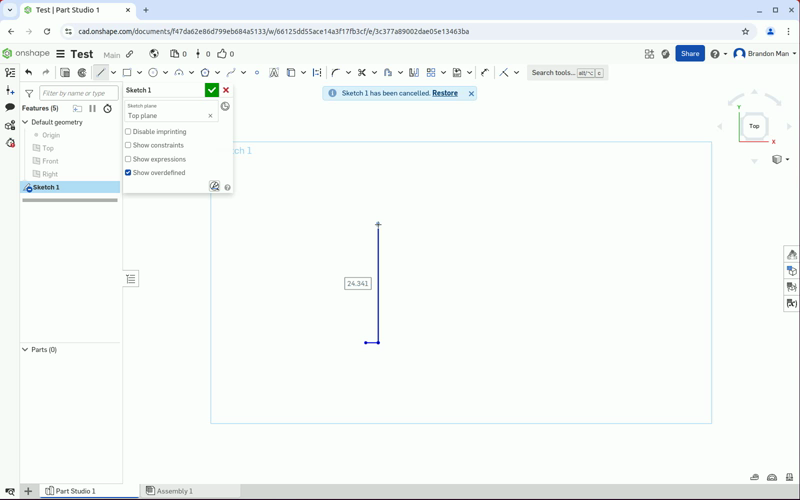
mouse_move(408, 224)
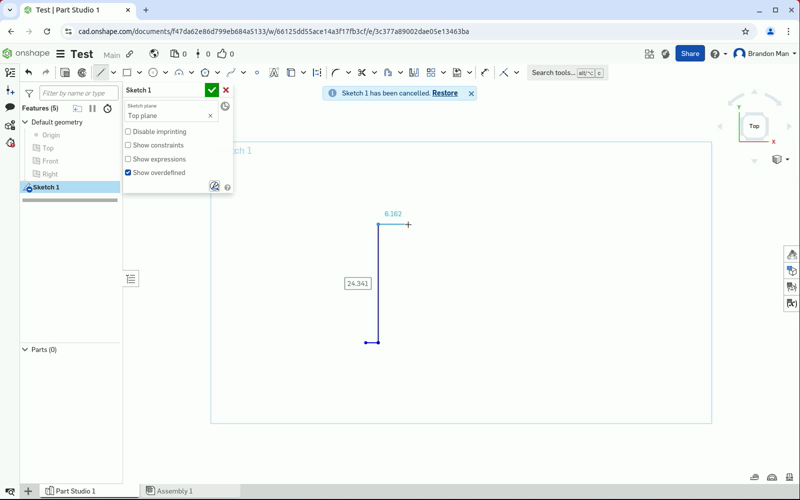
mouse_move(365, 224)
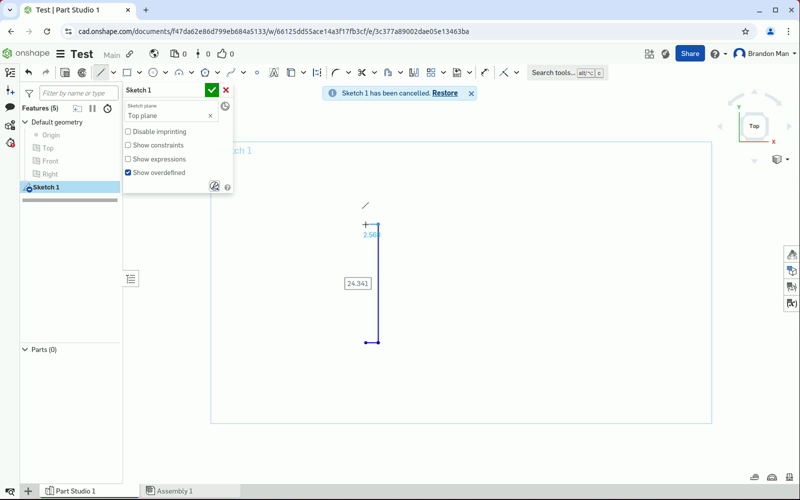
click(365, 224)
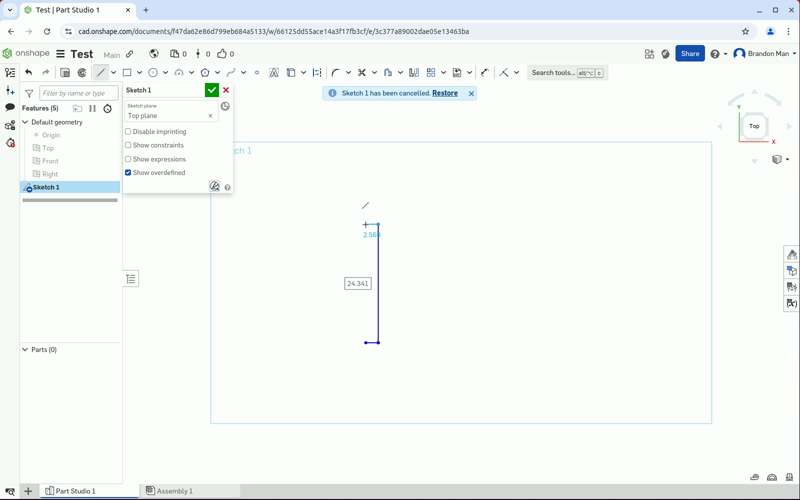
key_up(shift)
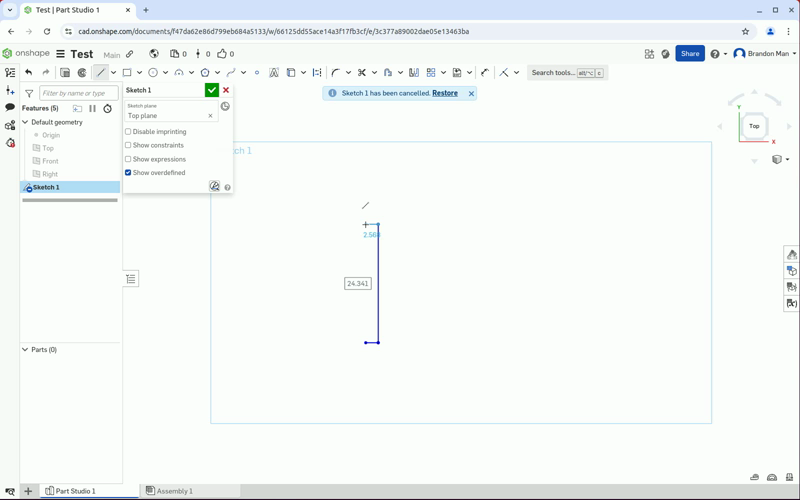
key_down(shift)
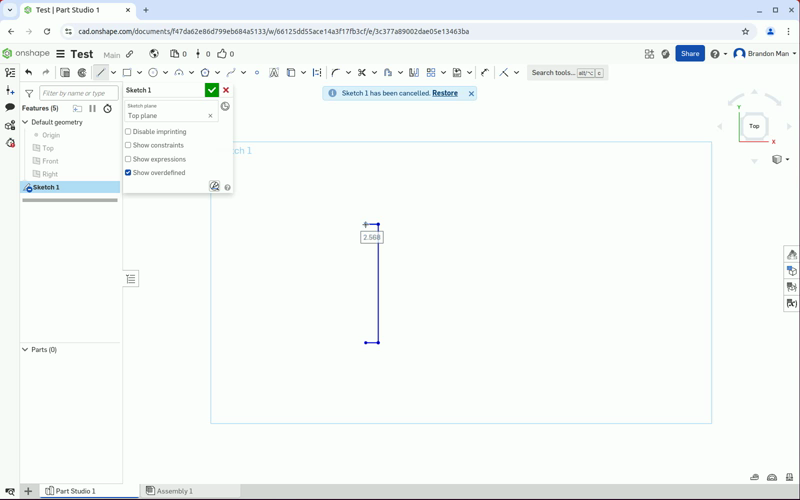
mouse_move(365, 342)
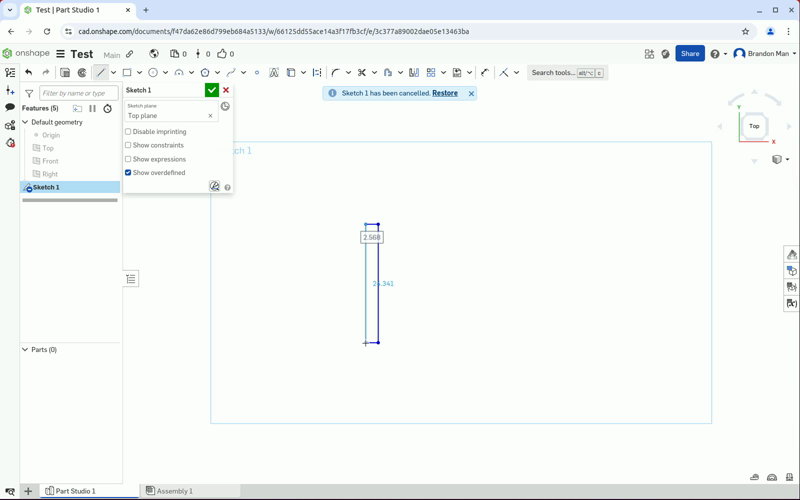
key_up(shift)
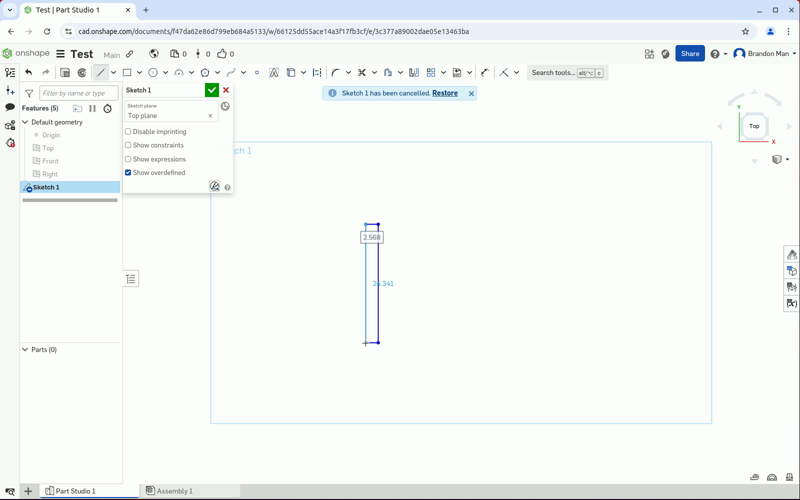
click(365, 342)
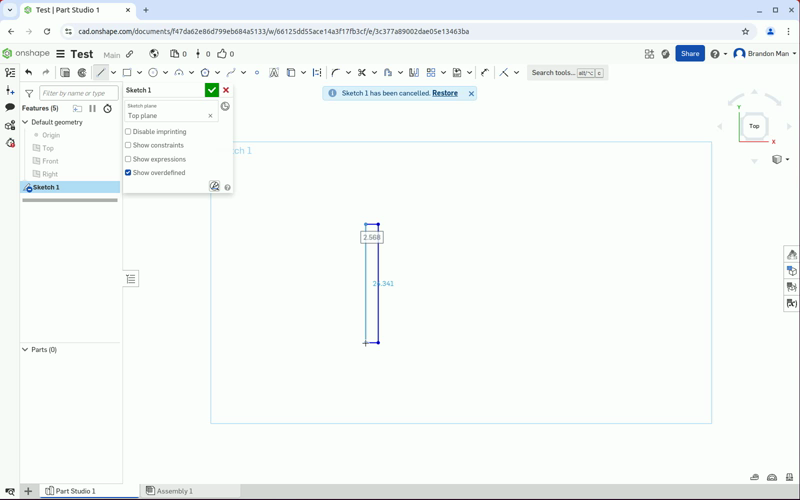
key(esc)
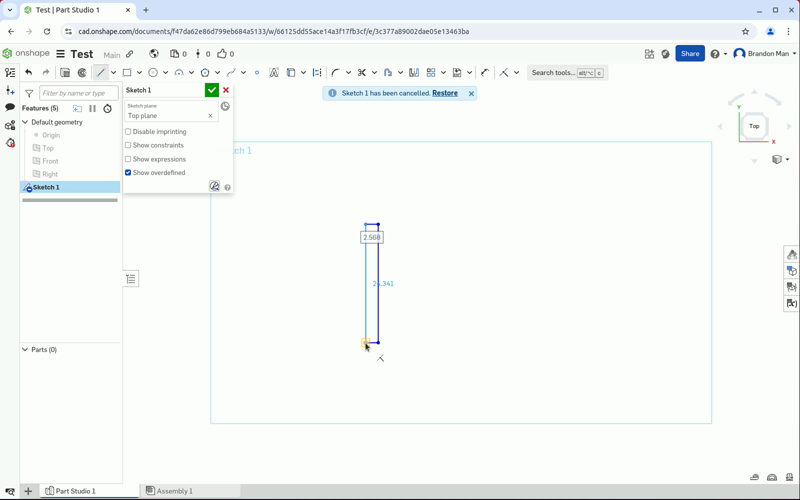
mouse_move(368, 271)
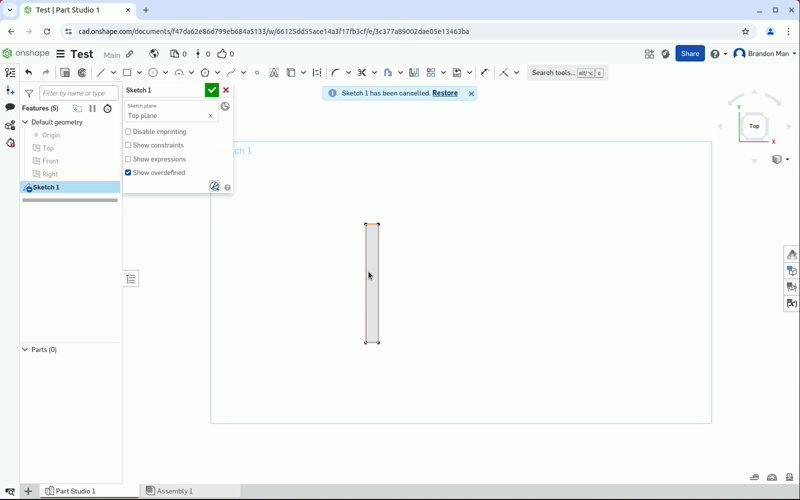
scroll(6)
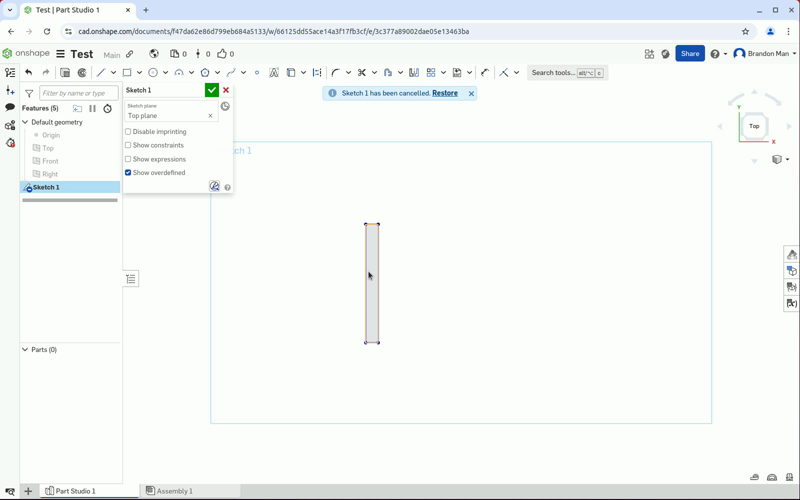
scroll(6)
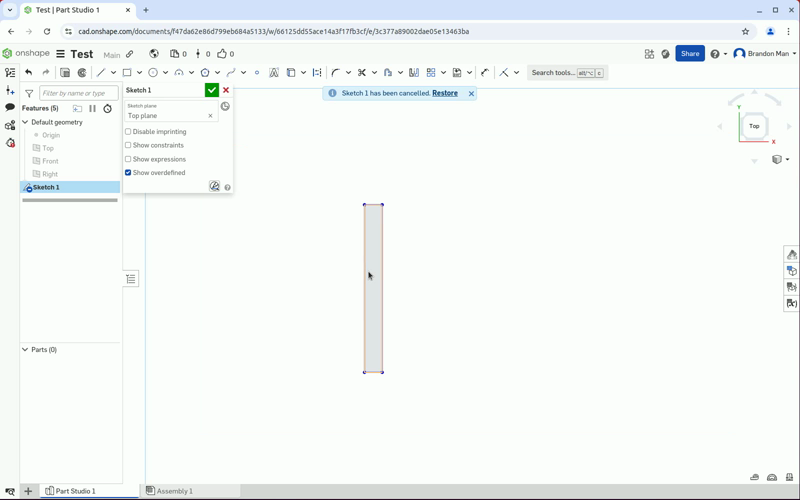
scroll(6)
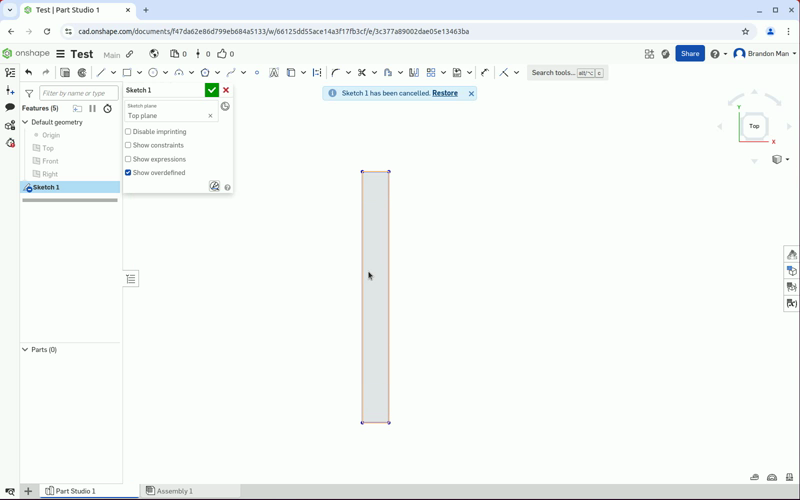
scroll(6)
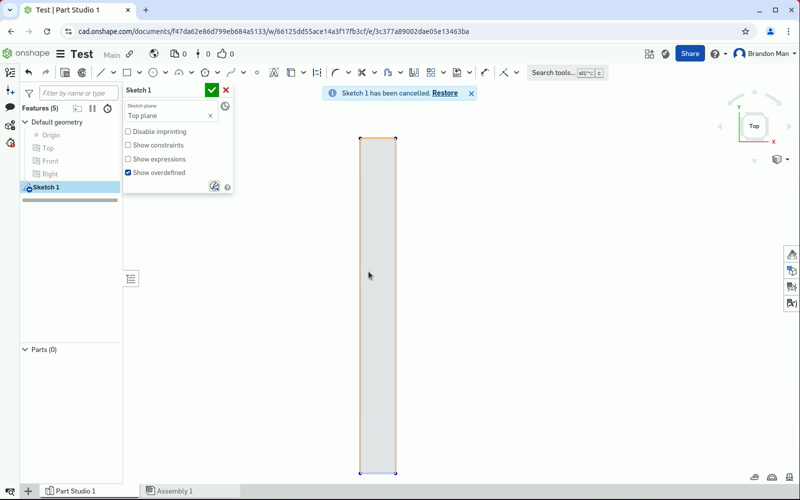
scroll(6)
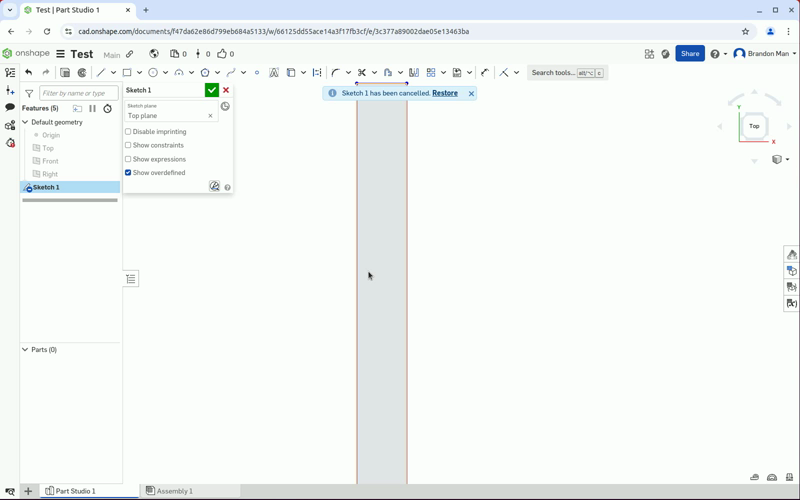
scroll(6)
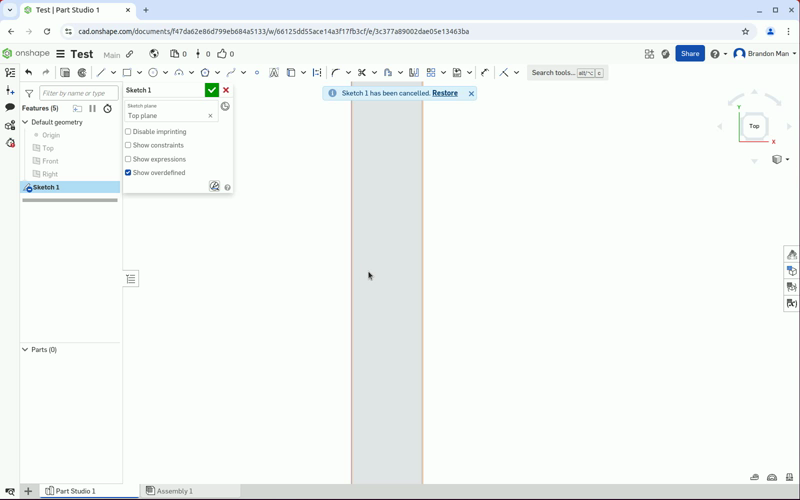
scroll(6)
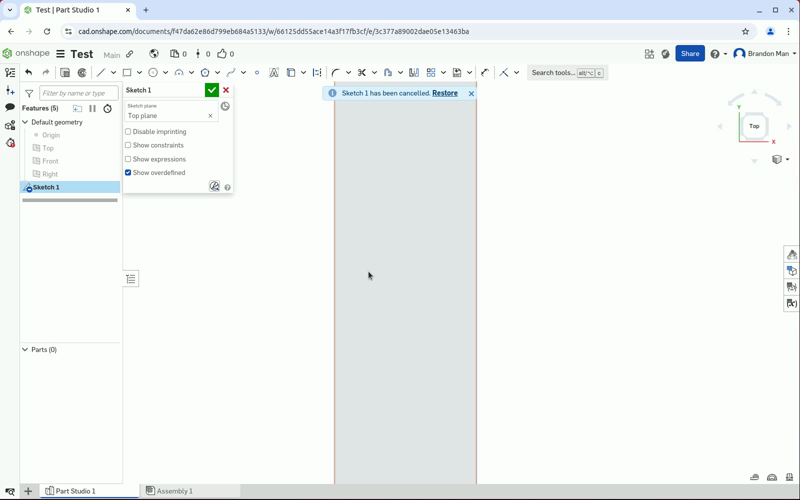
click(368, 271)
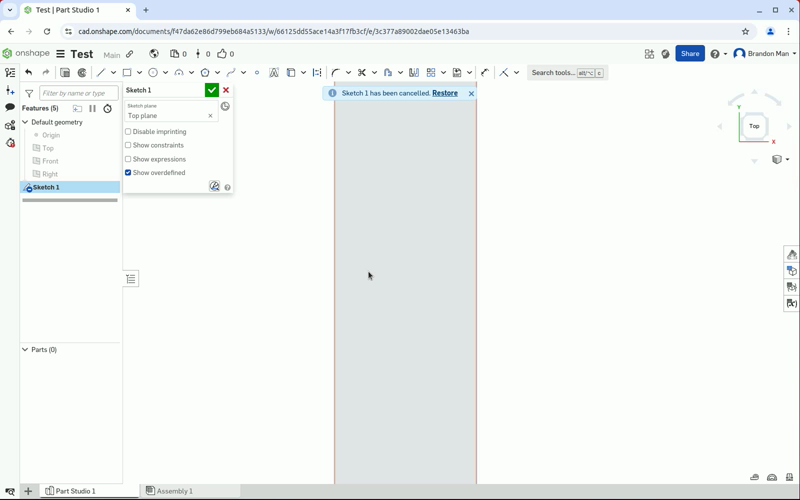
scroll(-6)
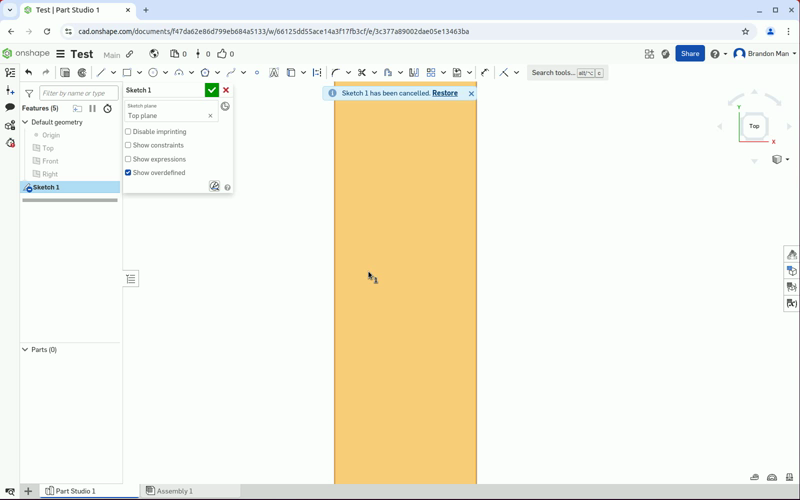
scroll(-6)
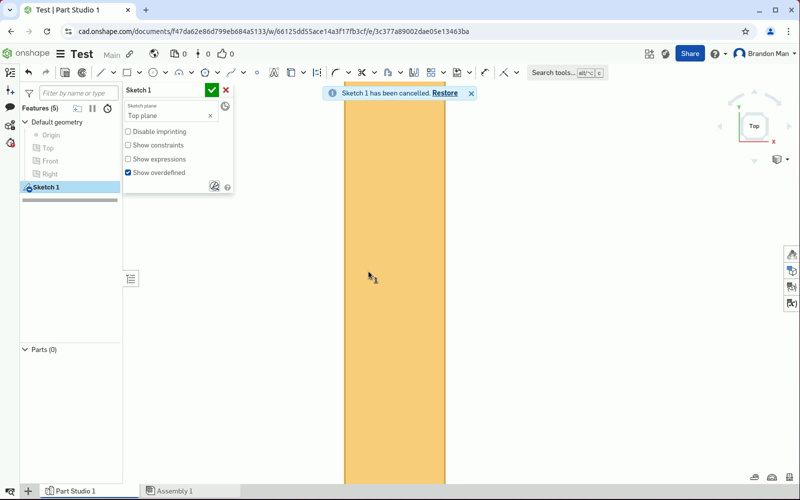
scroll(-6)
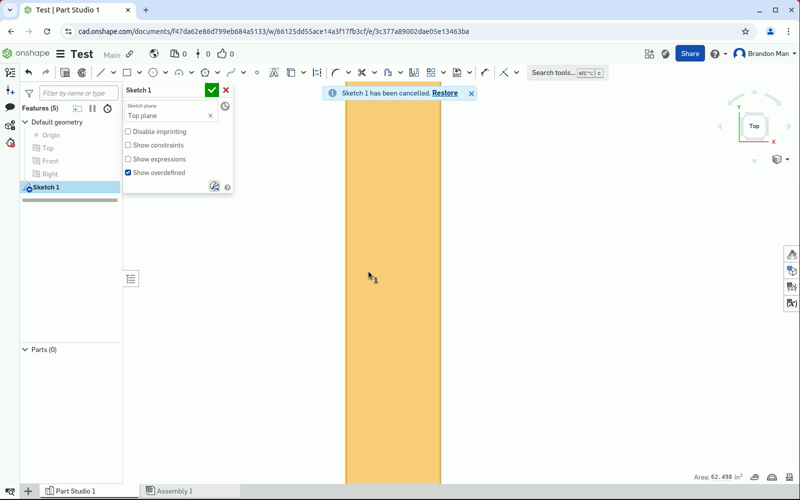
scroll(-6)
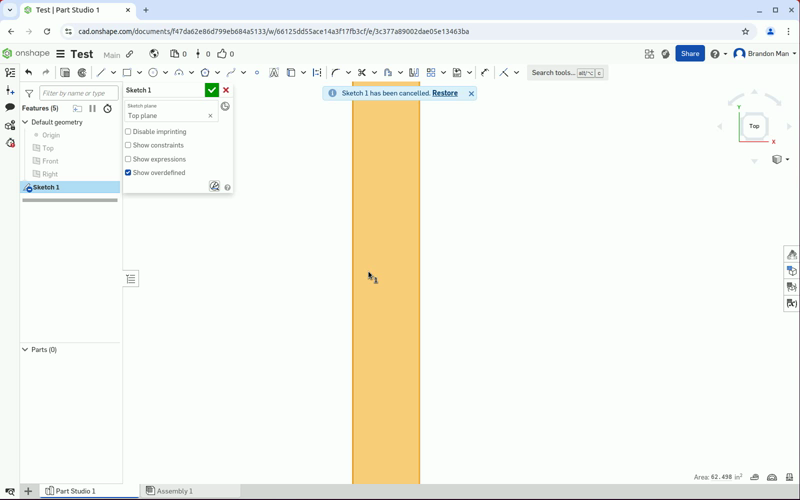
scroll(-6)
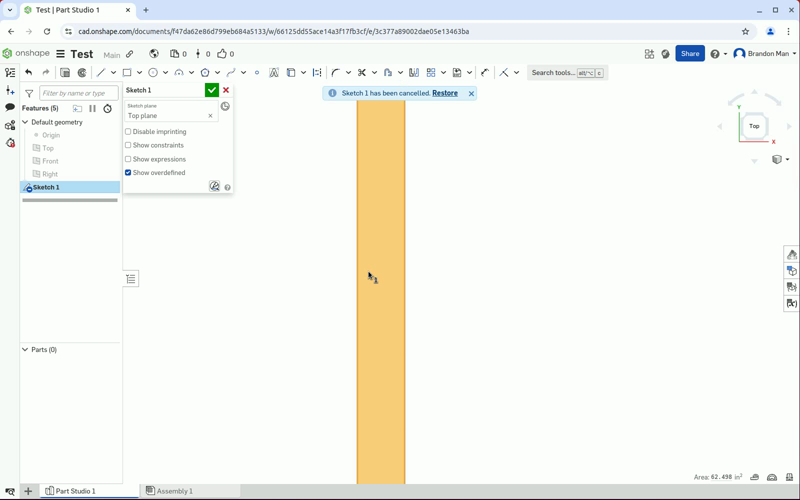
scroll(-6)
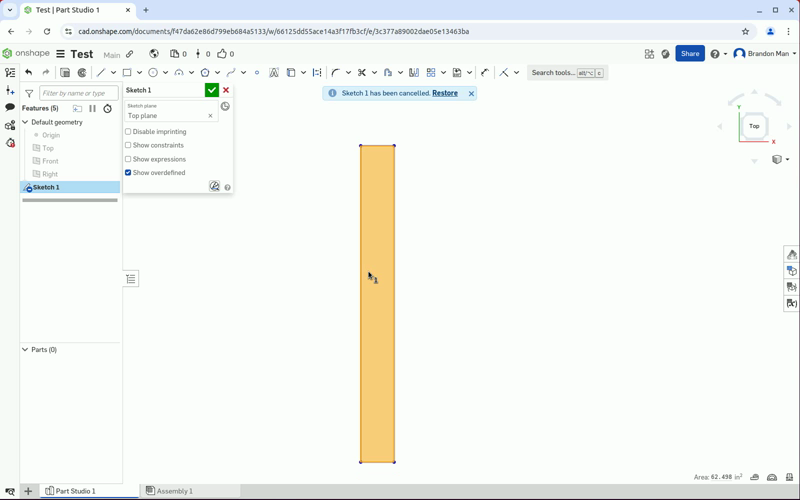
scroll(-6)
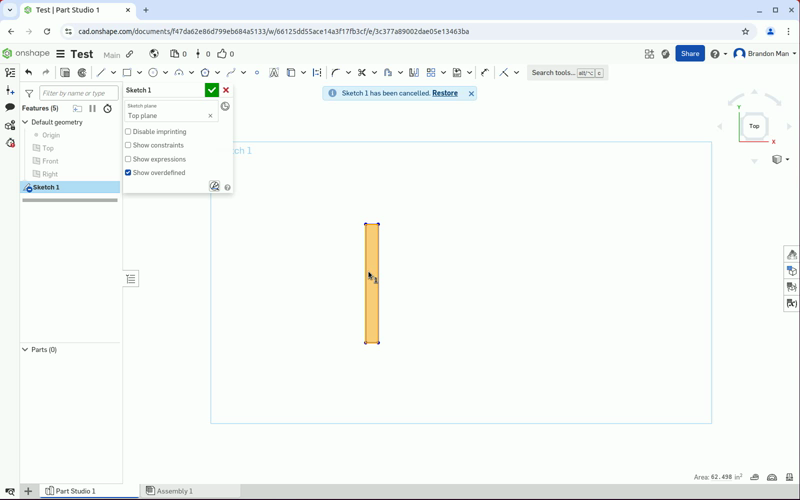
mouse_move(73, 352)
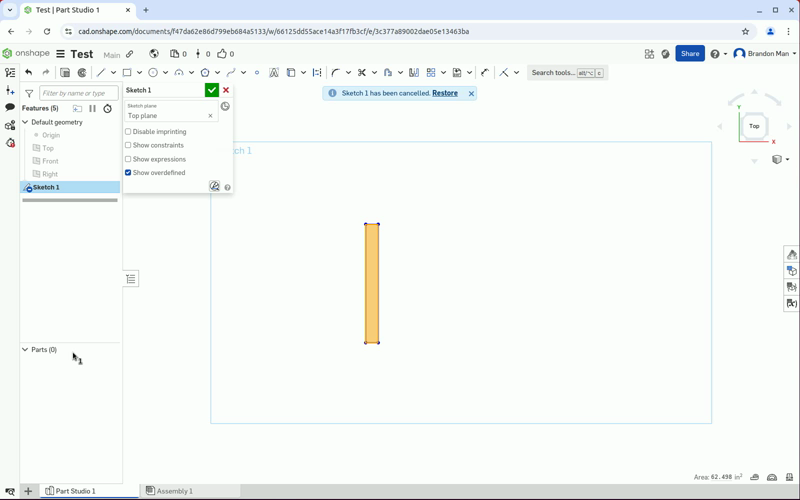
key(shift+y)
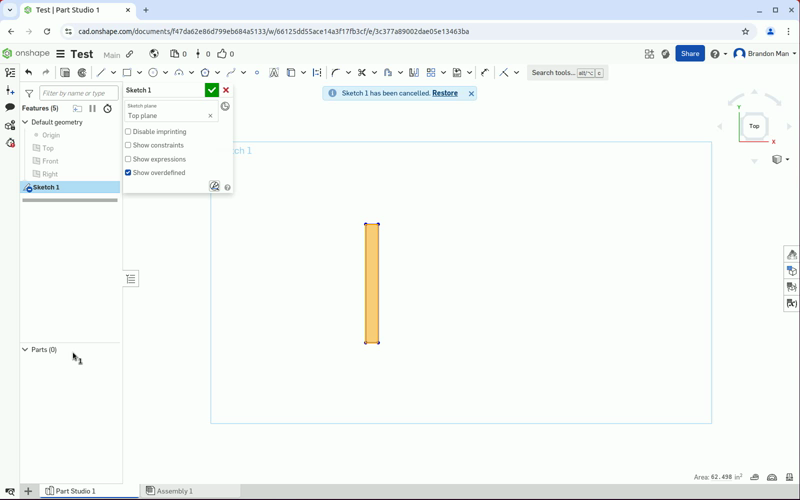
key(shift+e)
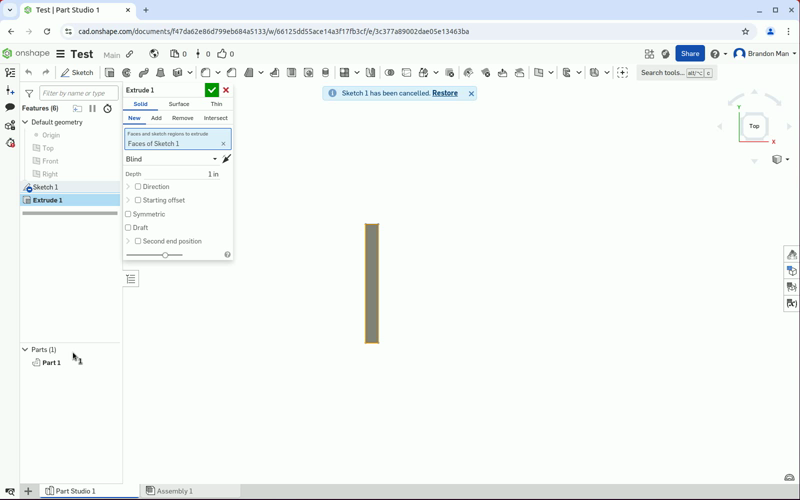
mouse_move(143, 106)
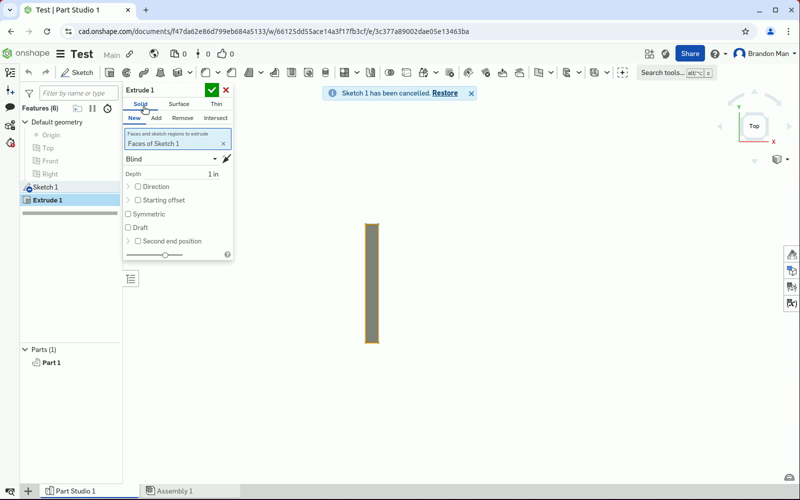
click(143, 106)
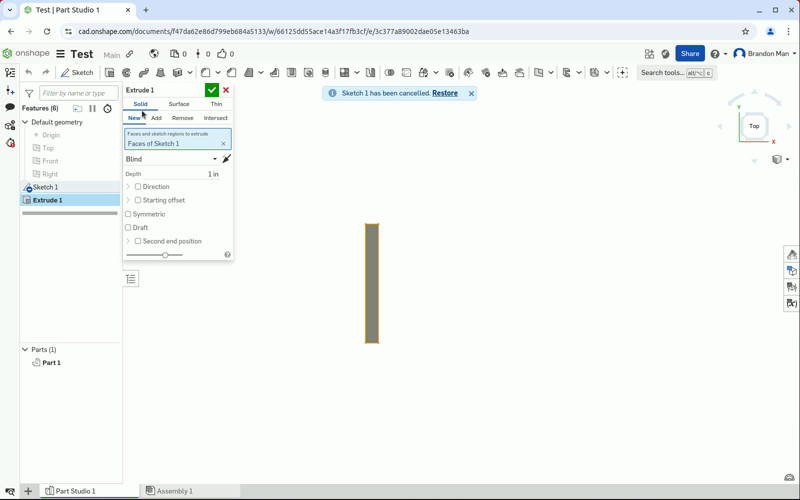
mouse_move(137, 120)
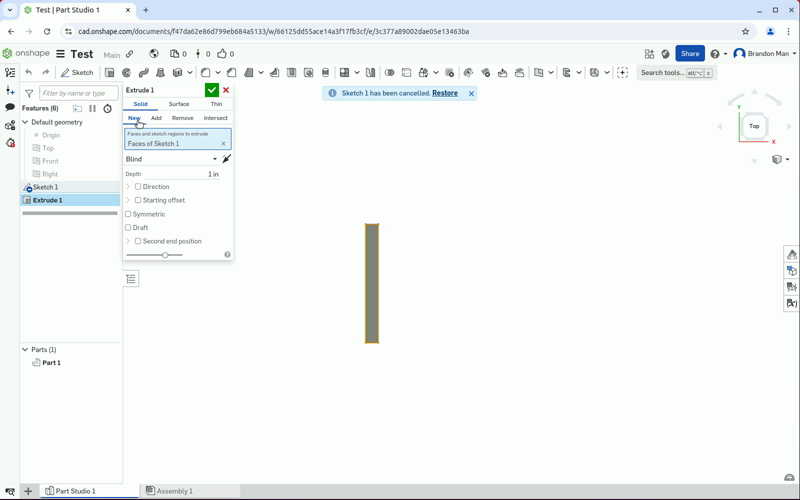
click(137, 120)
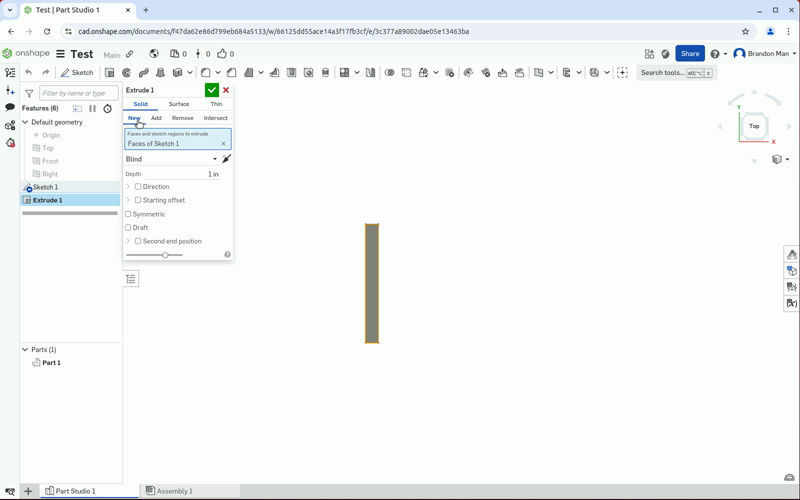
key(tab, 4)
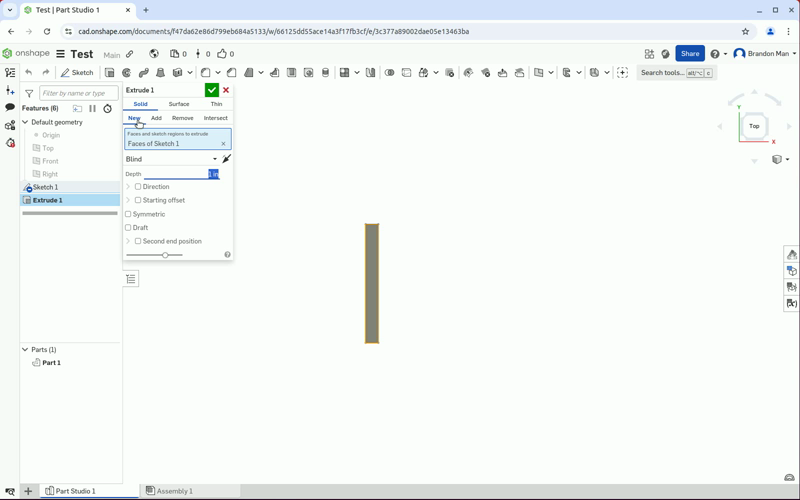
text(0.481)
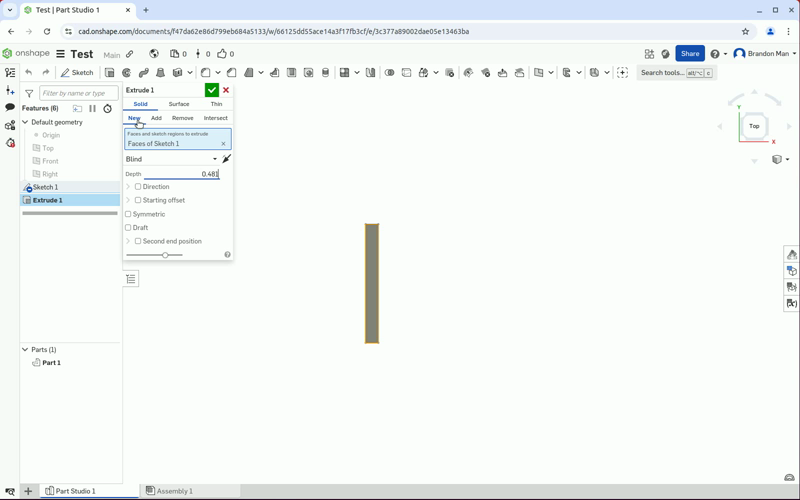
key(enter)
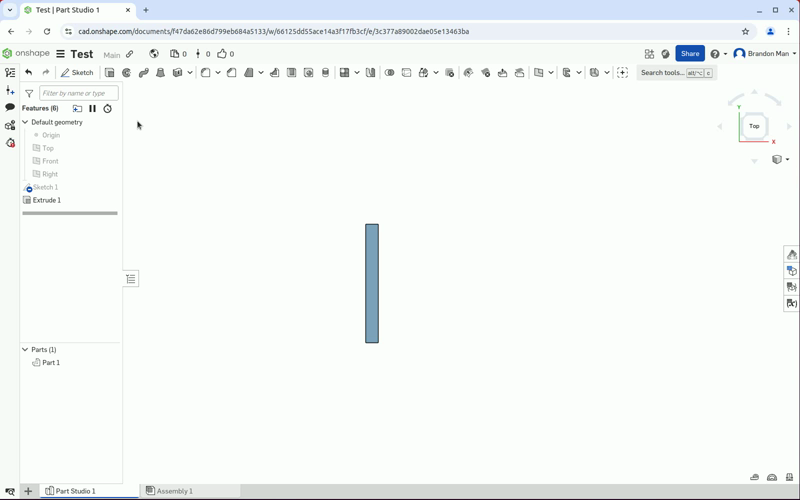
key(shift+h)
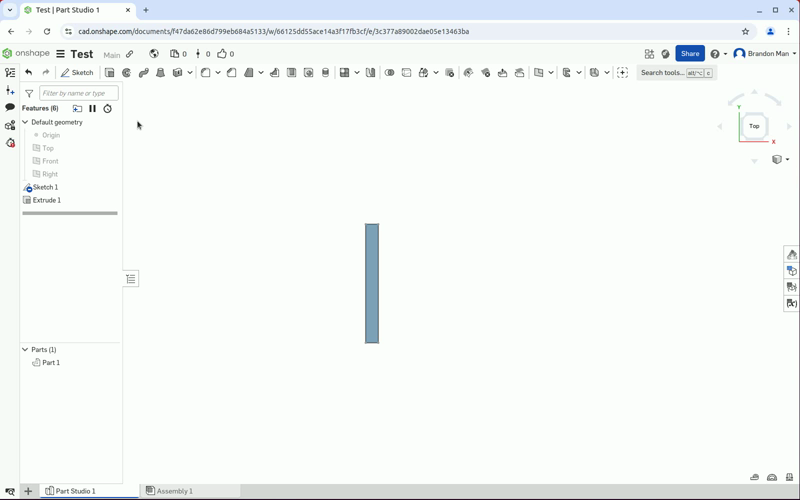
key(shift+h)
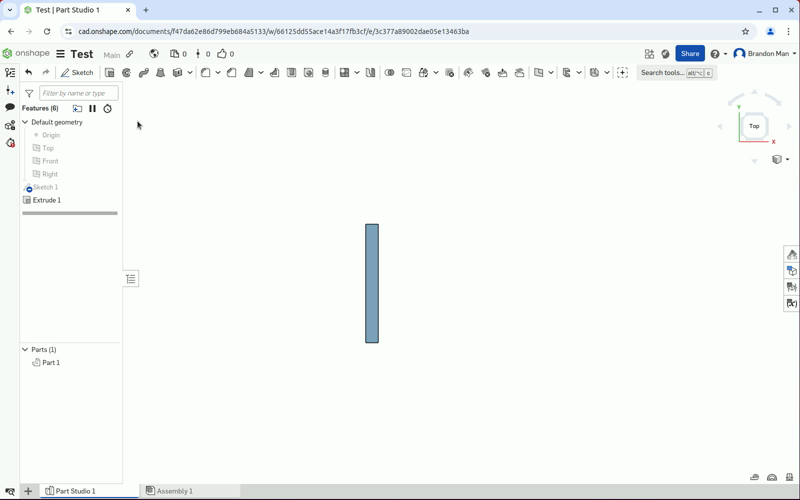
mouse_move(73, 189)
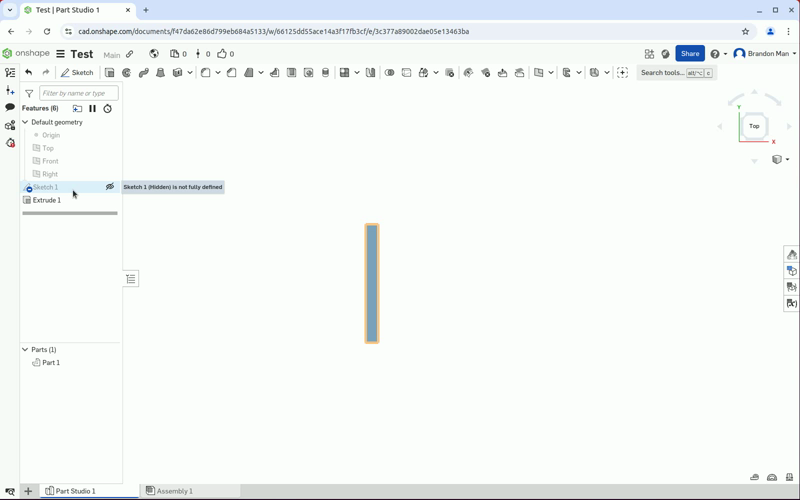
click(73, 189)
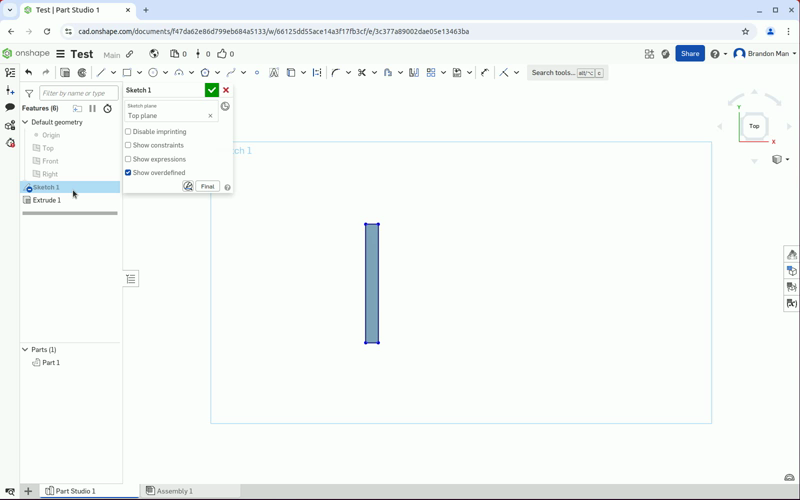
mouse_move(229, 92)
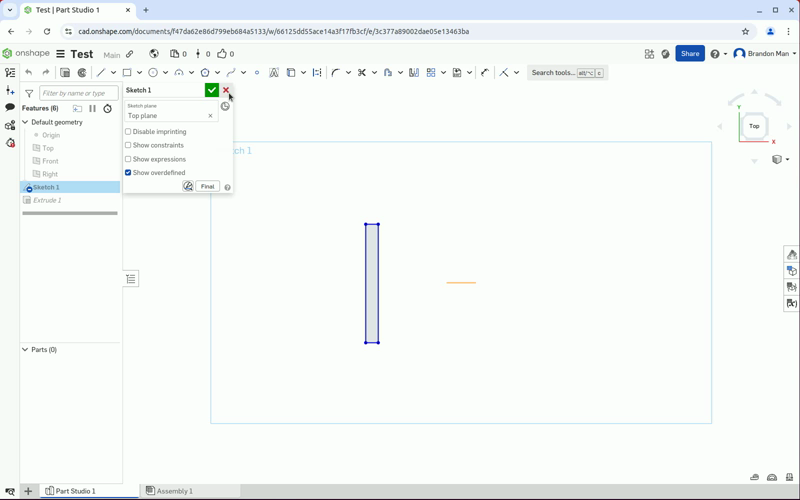
click(229, 92)
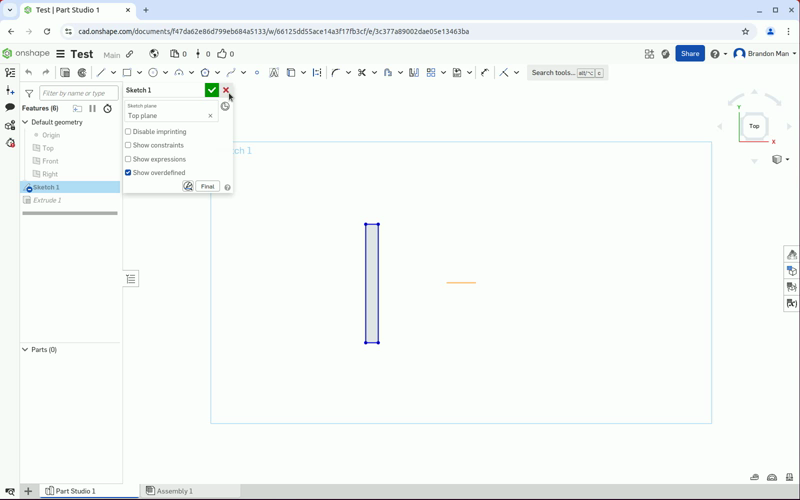
key(shift+s)
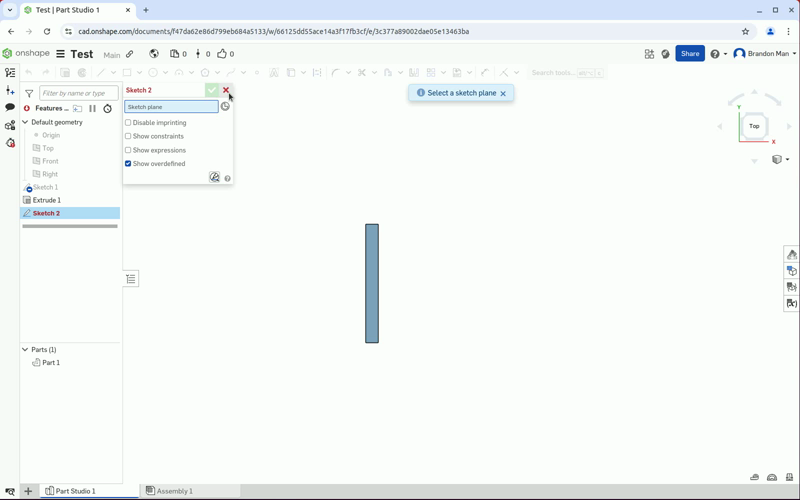
mouse_move(73, 150)
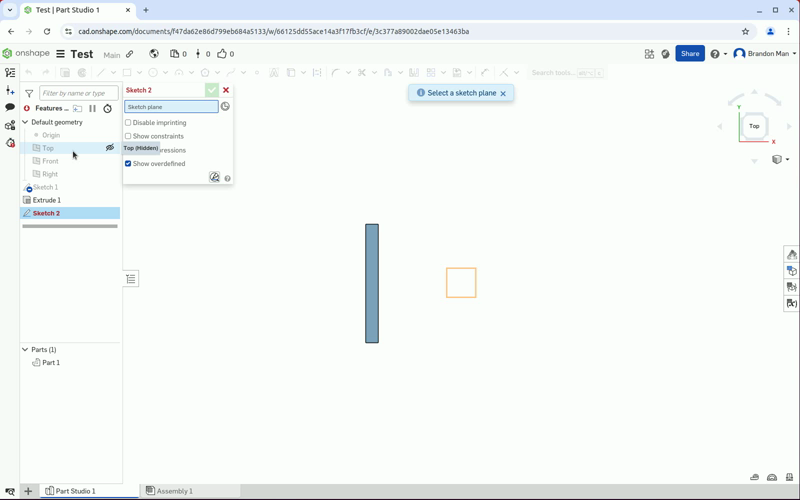
click(73, 150)
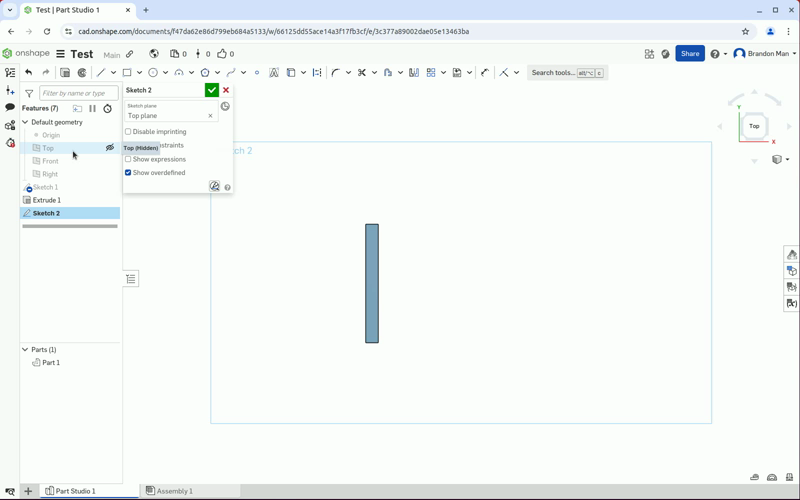
mouse_move(73, 352)
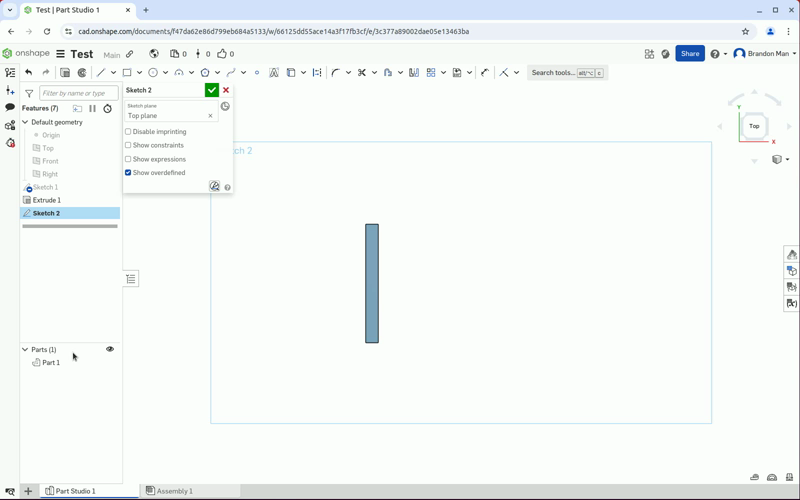
key(y)
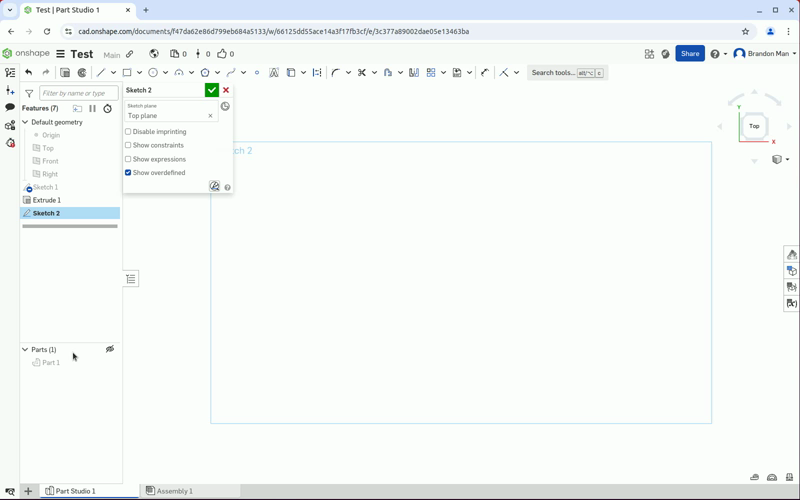
key(l)
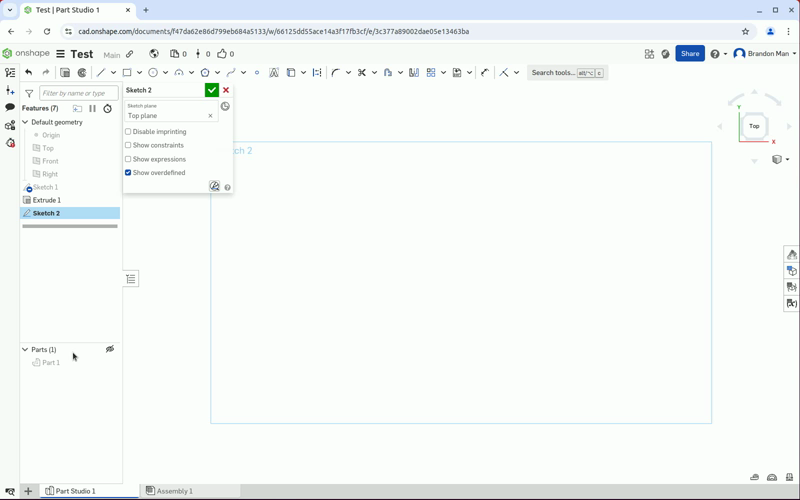
key_down(shift)
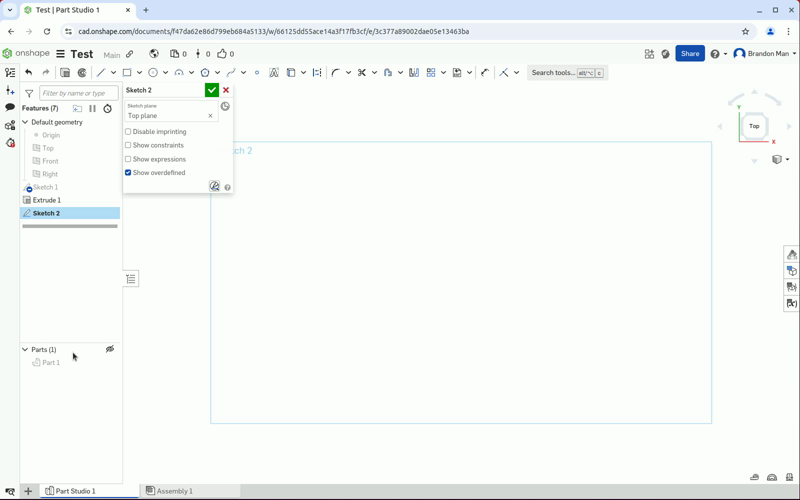
mouse_move(406, 342)
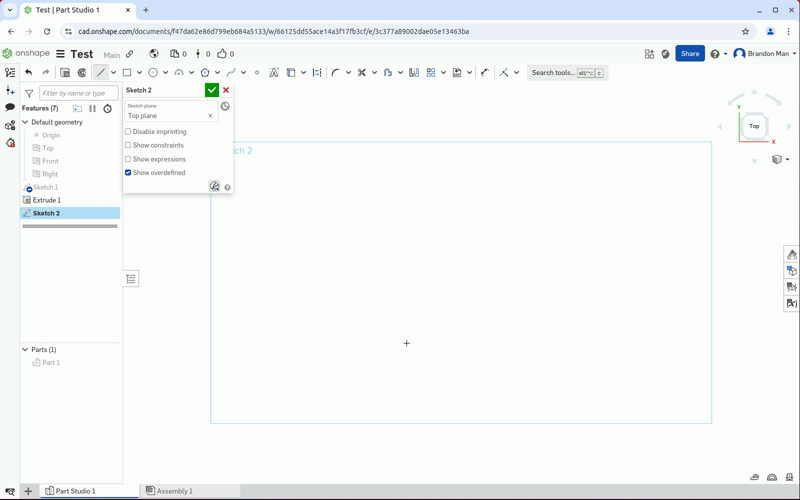
click(406, 342)
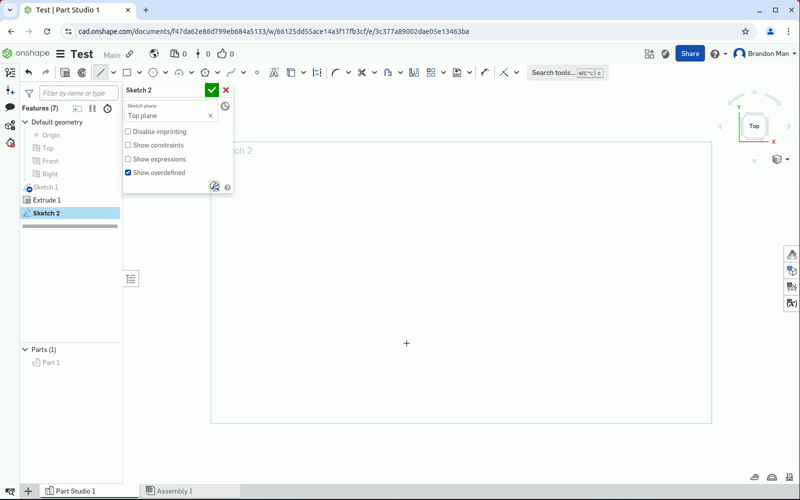
key_up(shift)
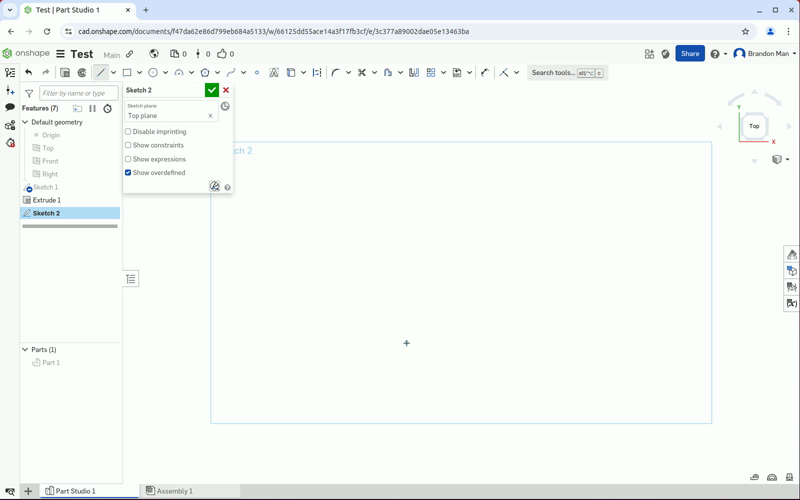
key_down(shift)
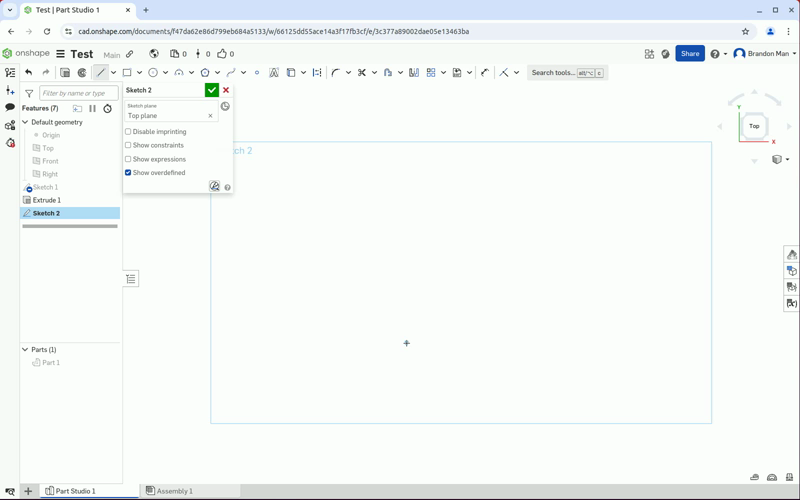
mouse_move(436, 342)
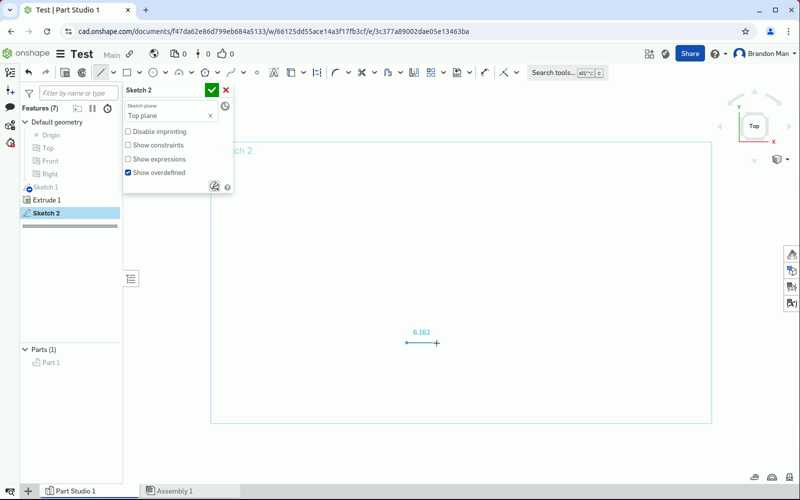
mouse_move(430, 342)
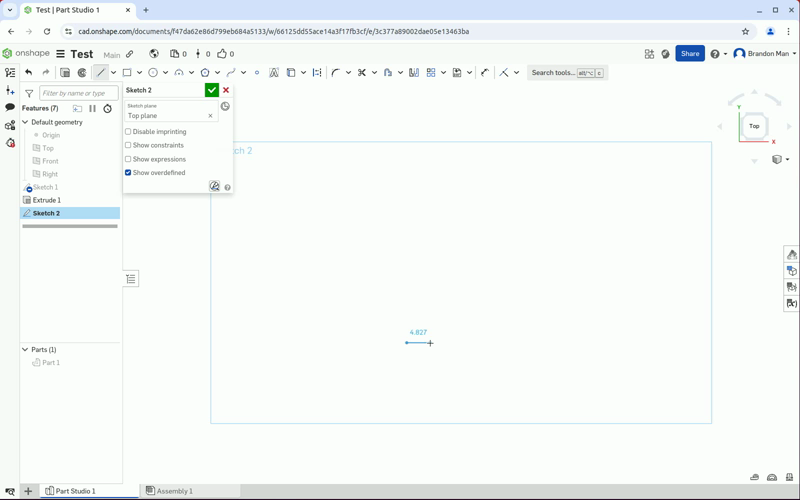
click(430, 342)
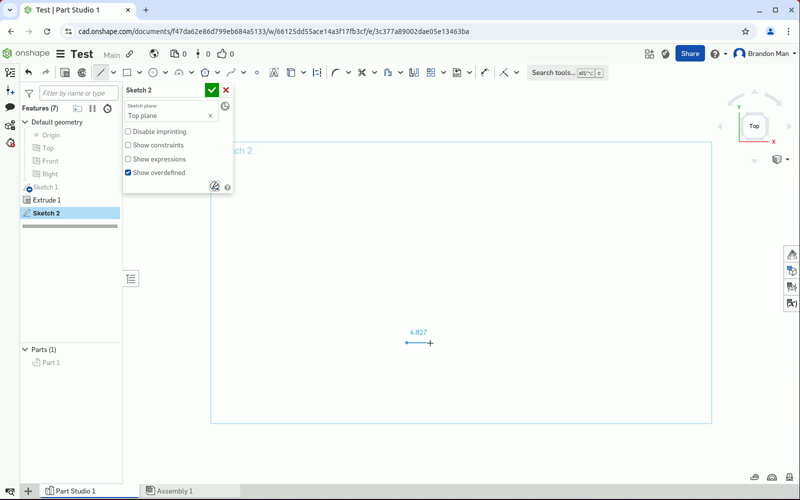
key_up(shift)
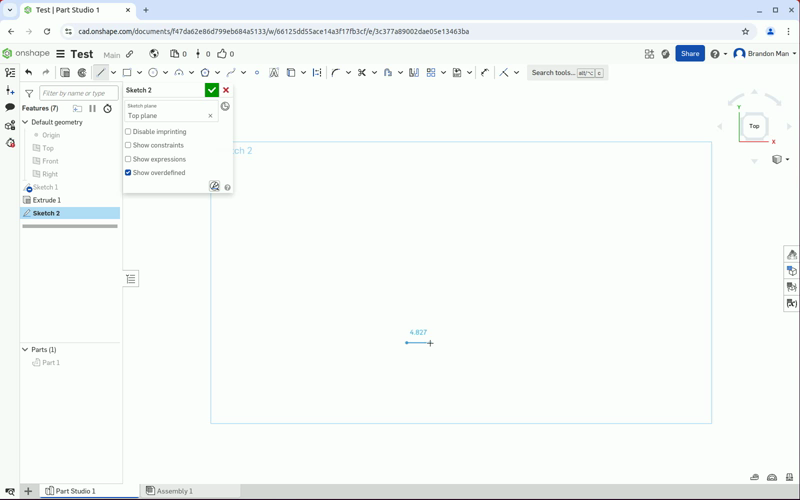
key_down(shift)
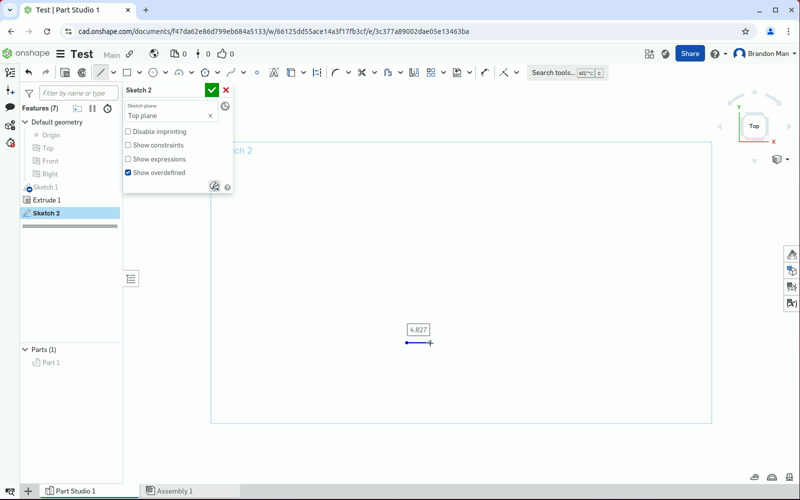
mouse_move(430, 224)
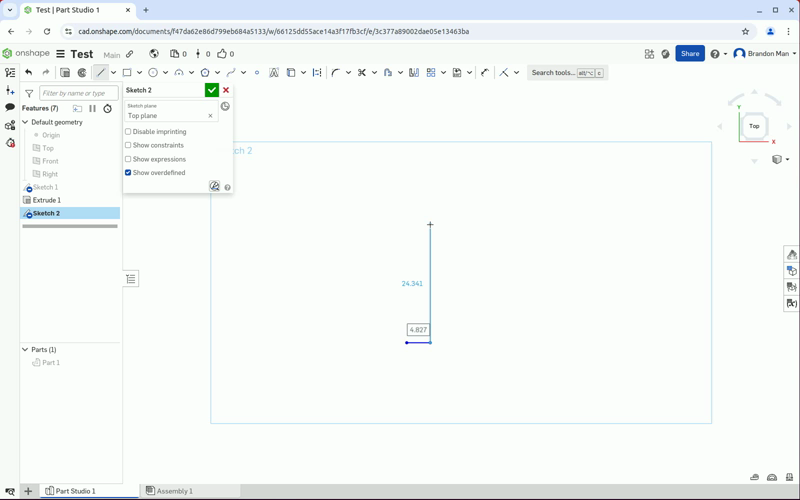
click(430, 224)
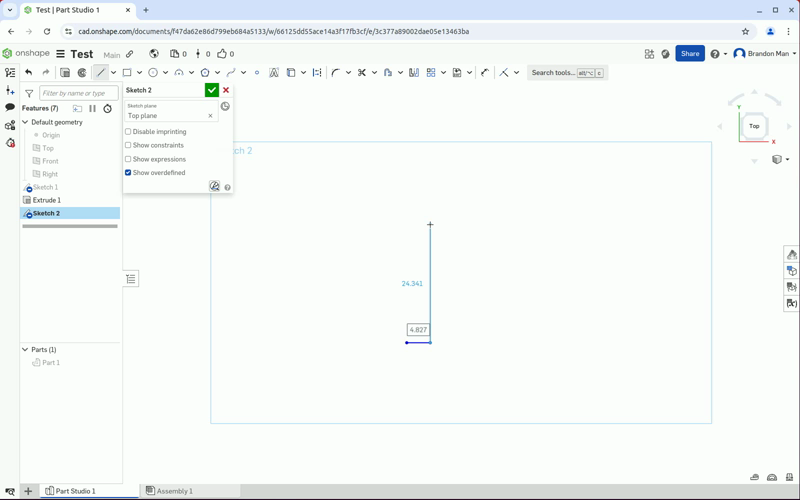
key_up(shift)
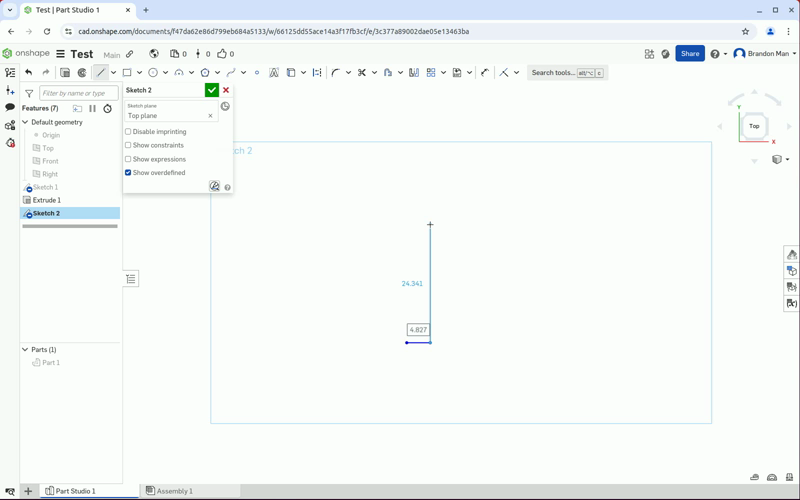
key_down(shift)
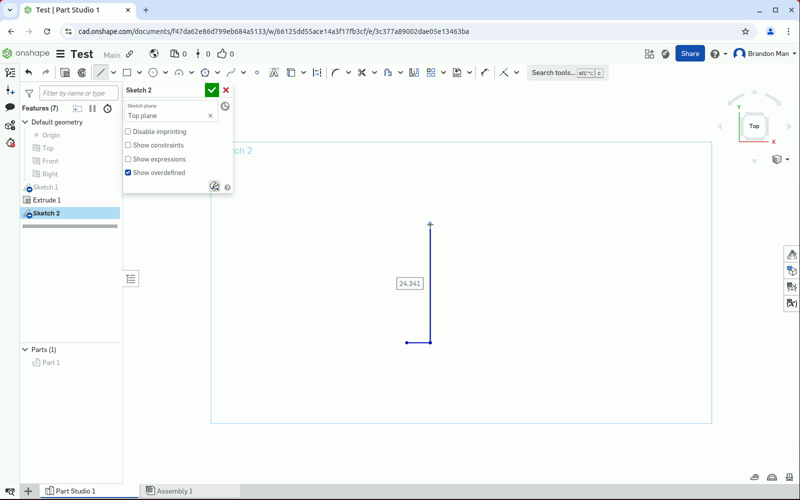
mouse_move(460, 224)
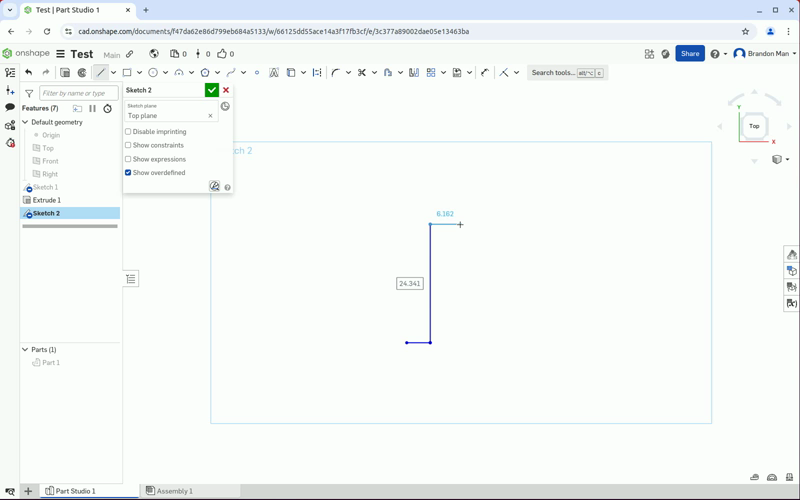
mouse_move(406, 224)
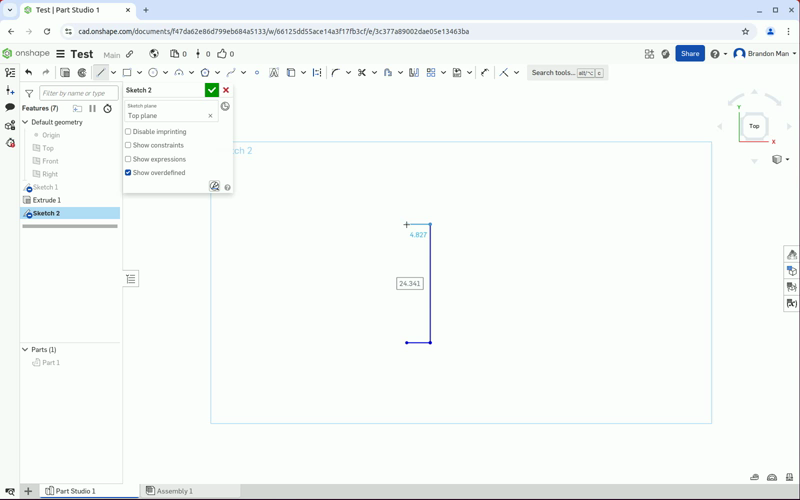
click(406, 224)
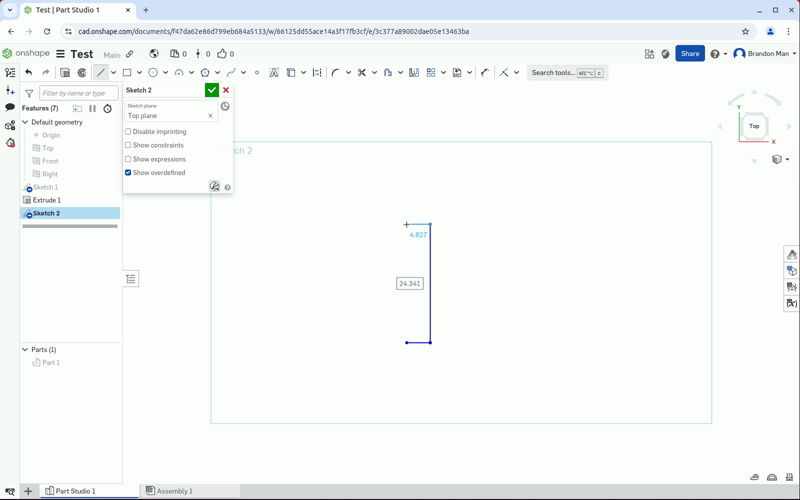
key_up(shift)
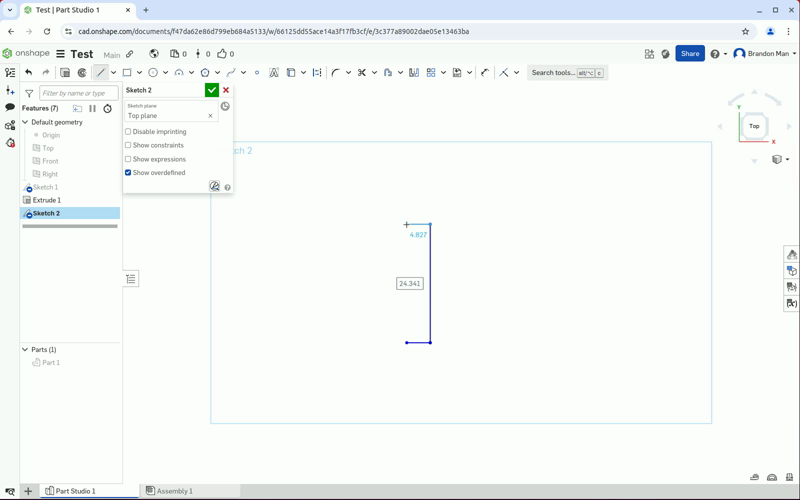
key_down(shift)
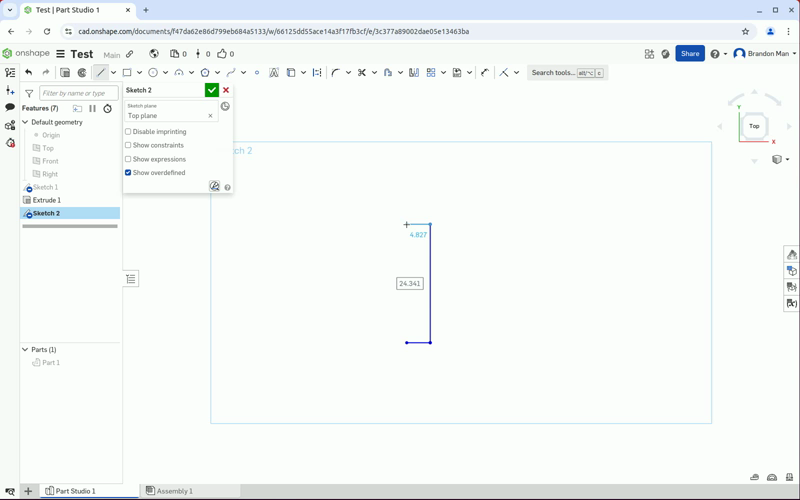
mouse_move(406, 342)
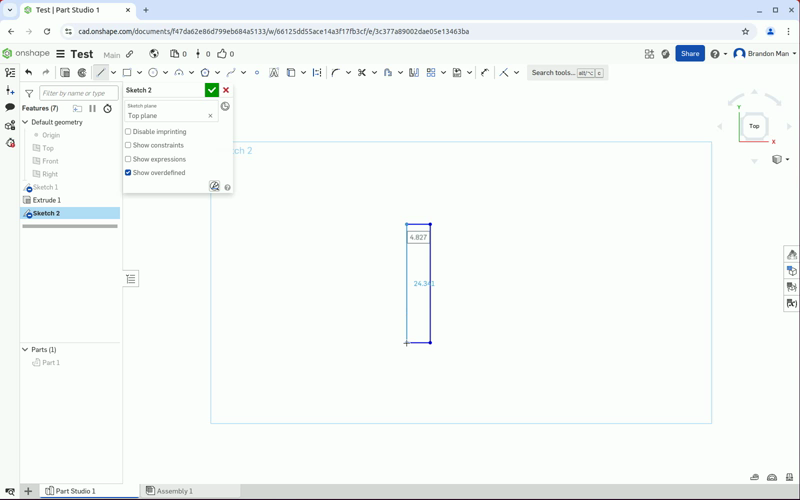
key_up(shift)
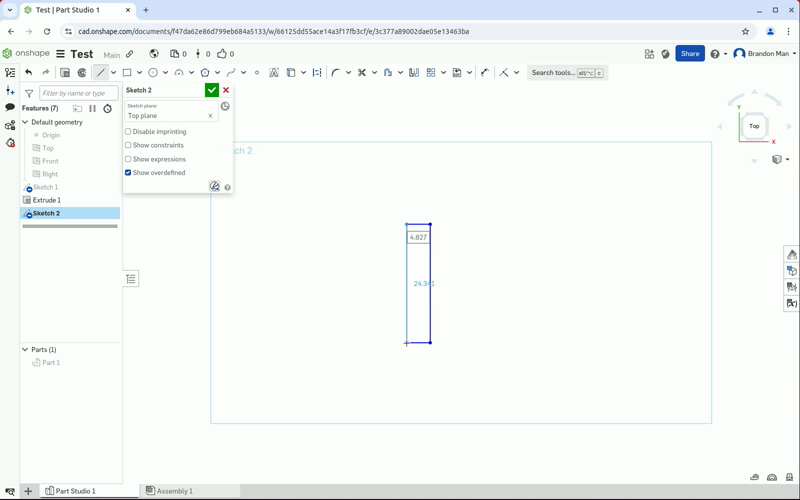
click(406, 342)
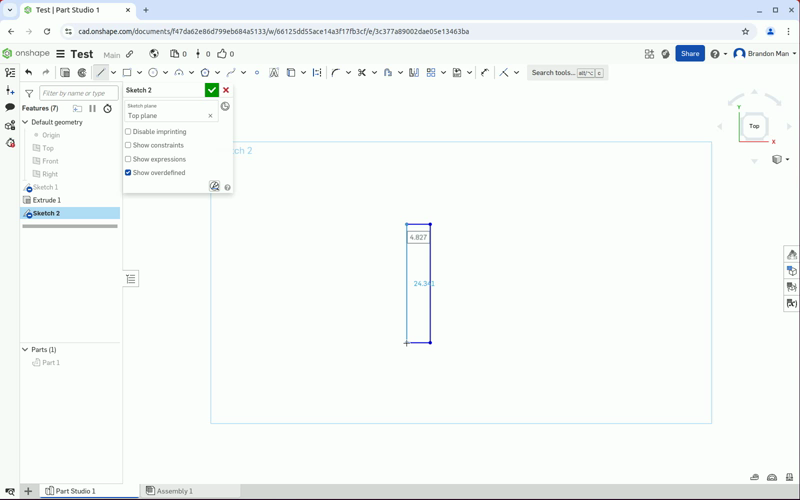
key(esc)
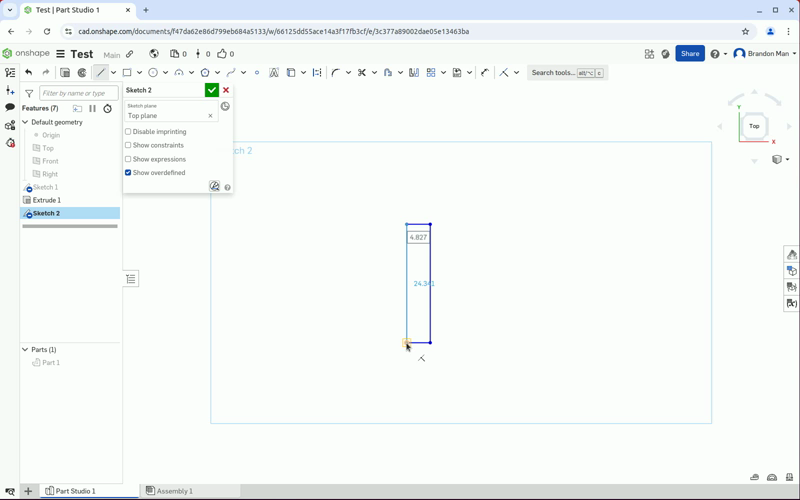
mouse_move(428, 263)
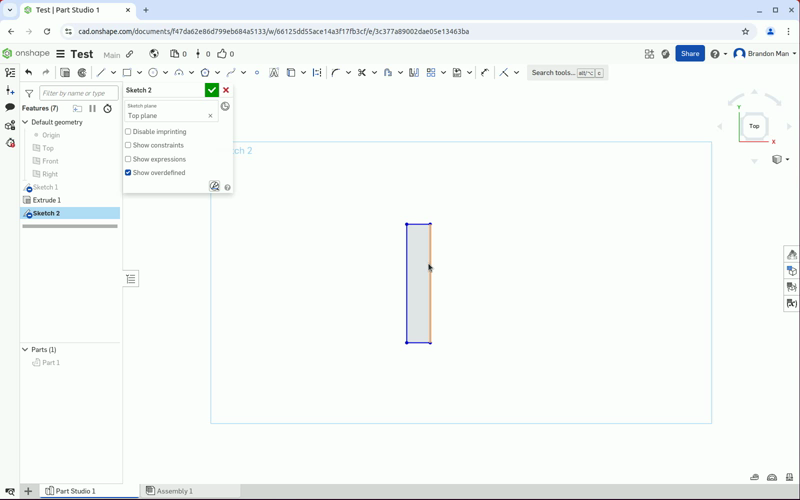
click(428, 263)
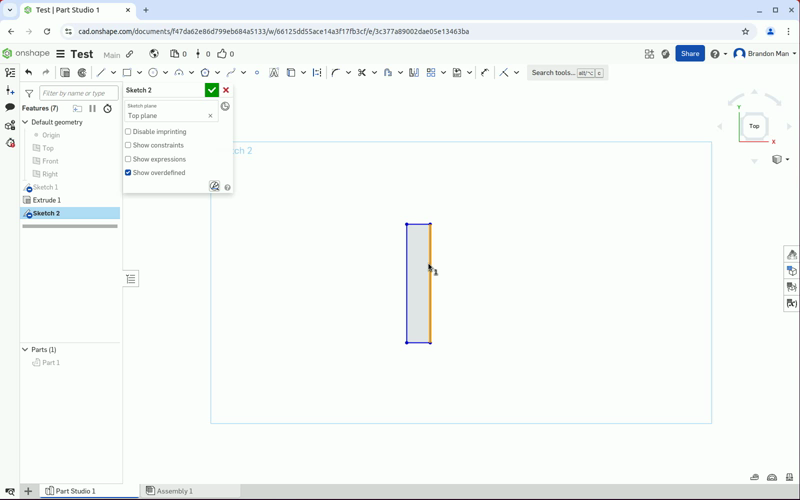
mouse_move(73, 352)
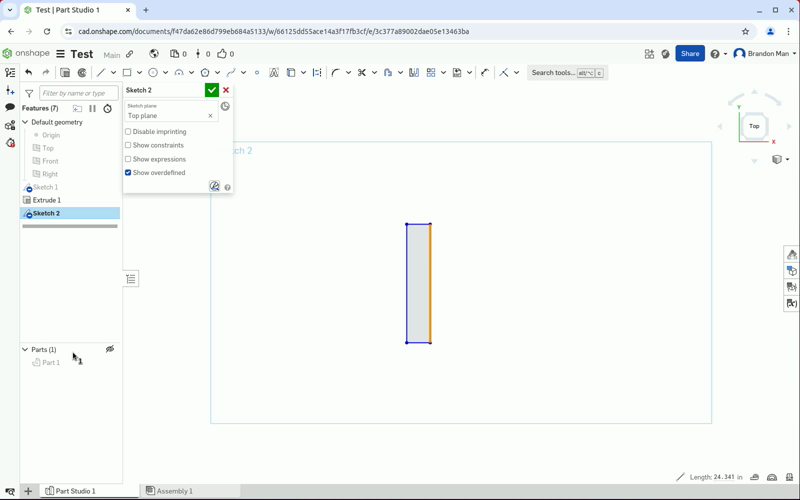
key(shift+y)
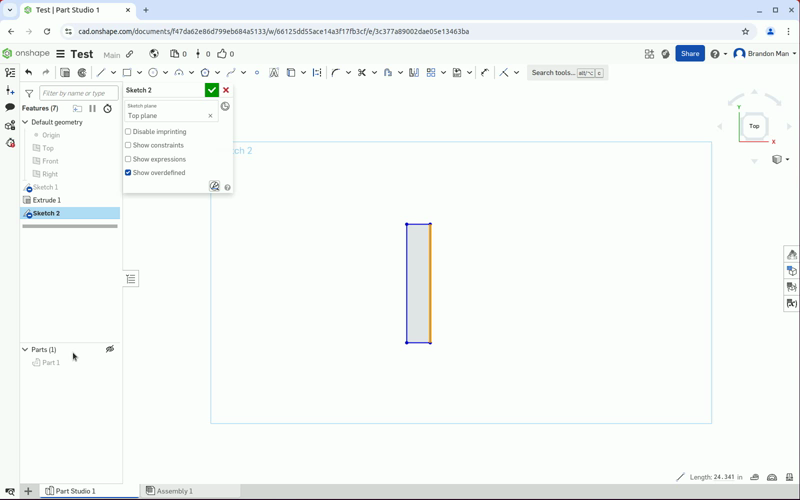
key(shift+e)
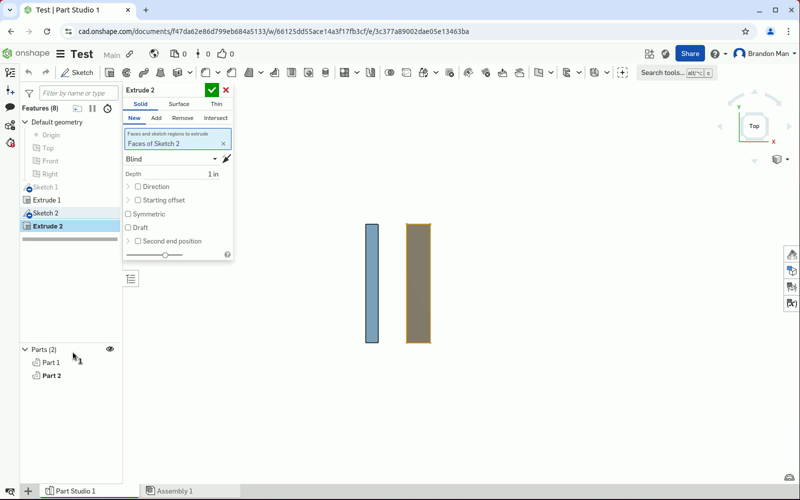
mouse_move(143, 106)
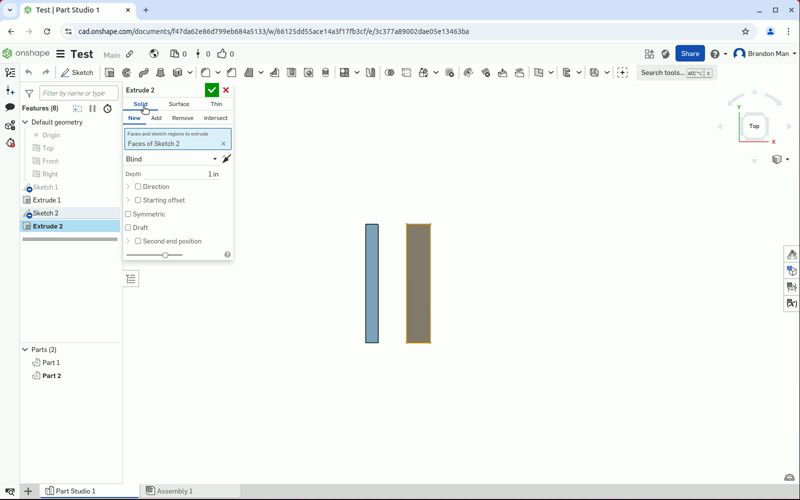
click(143, 106)
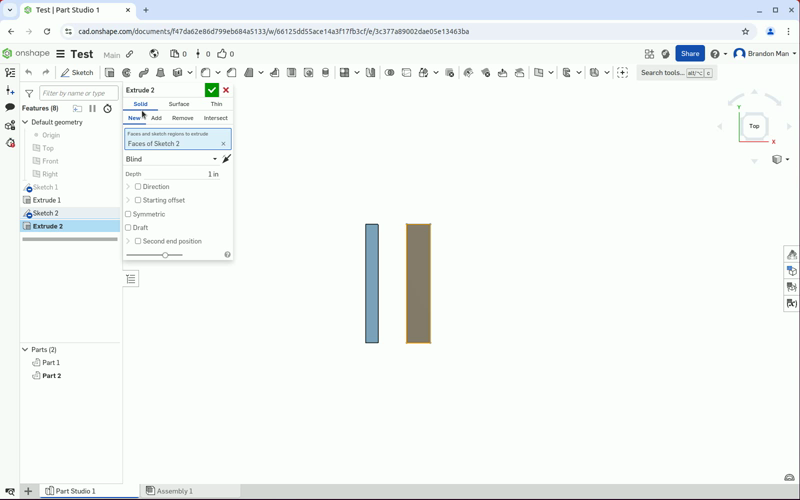
mouse_move(137, 120)
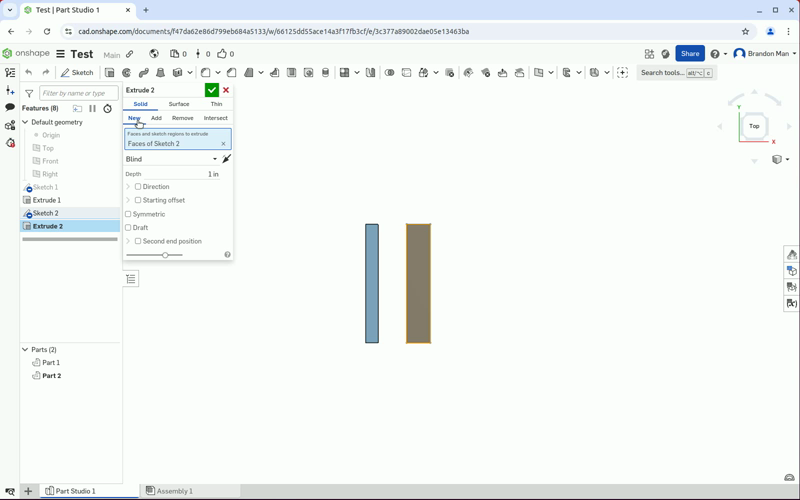
click(137, 120)
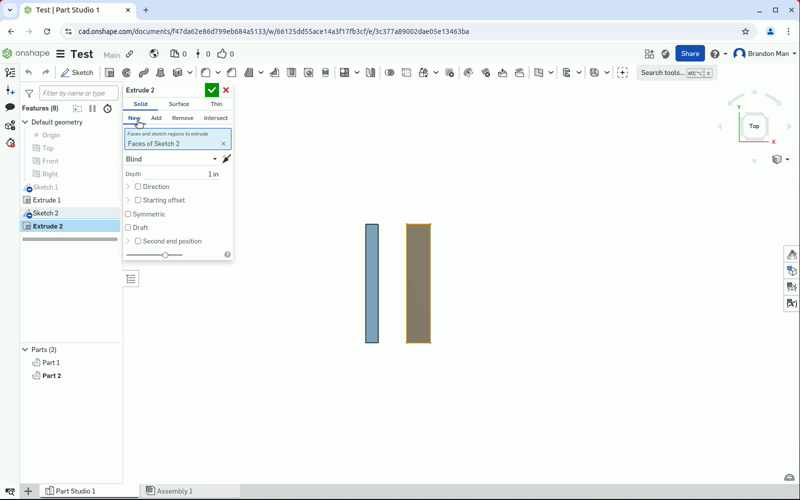
key(tab, 4)
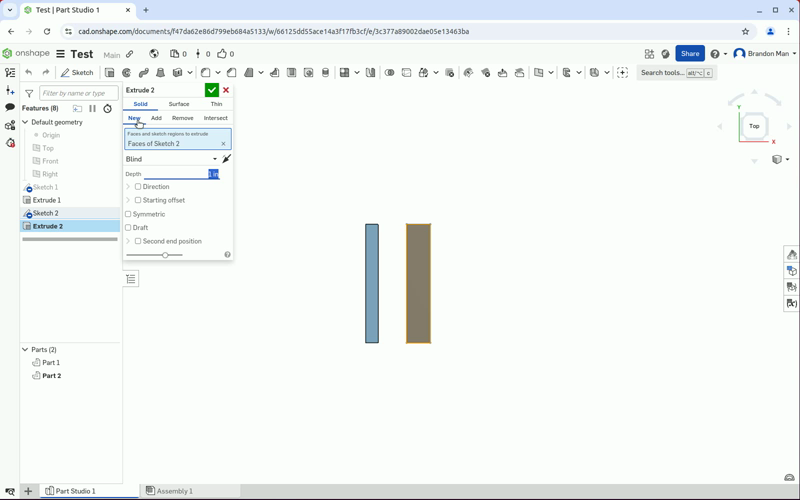
text(0.481)
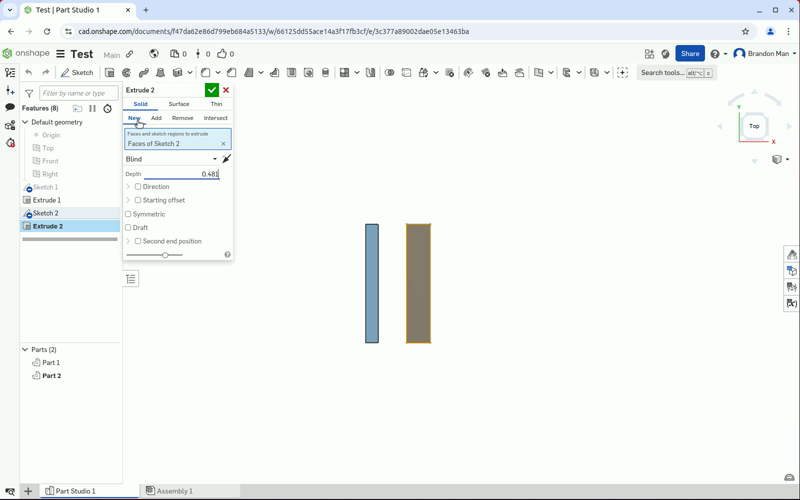
key(enter)
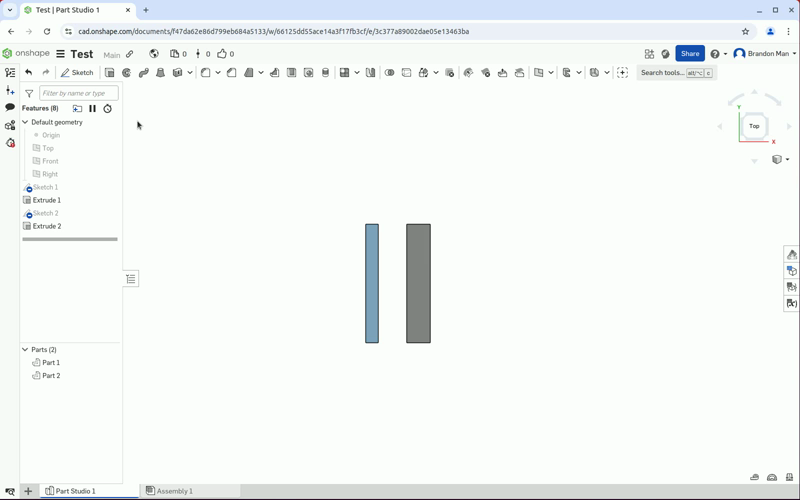
key(shift+h)
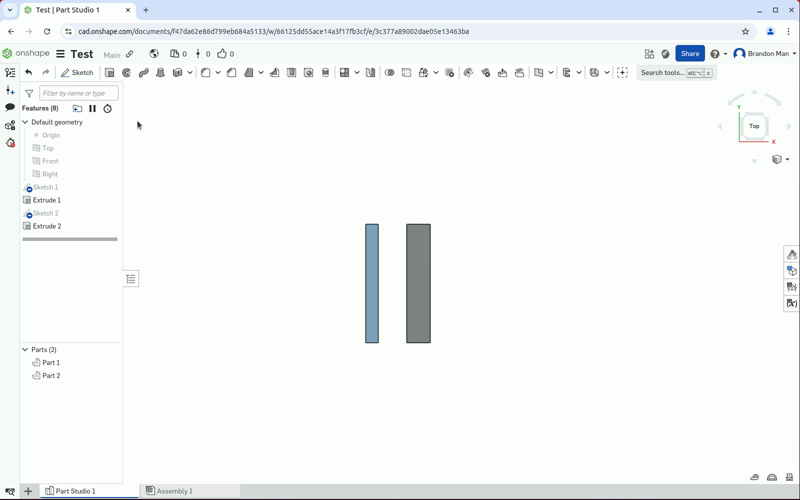
key(shift+h)
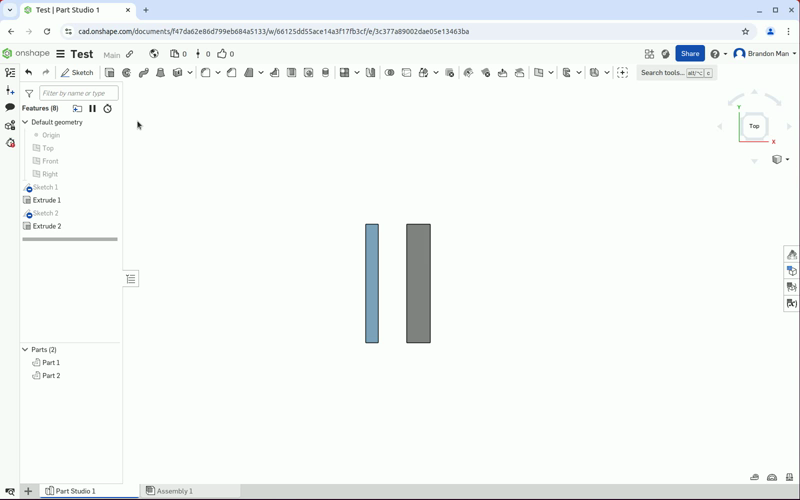
mouse_move(73, 189)
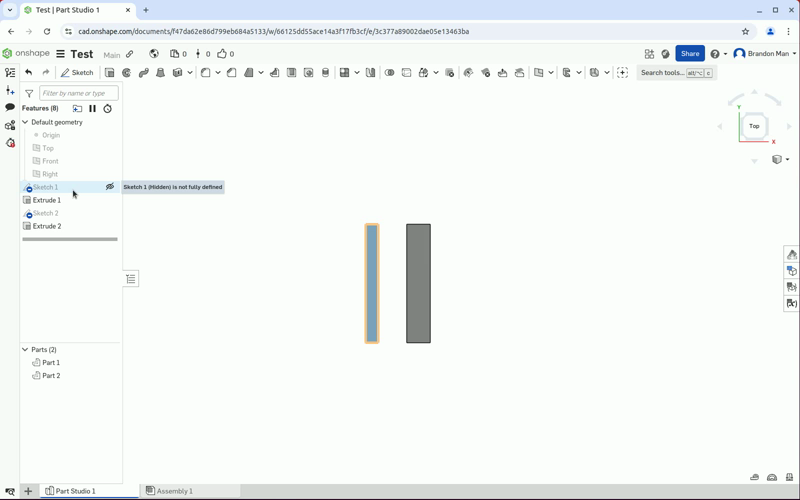
click(73, 189)
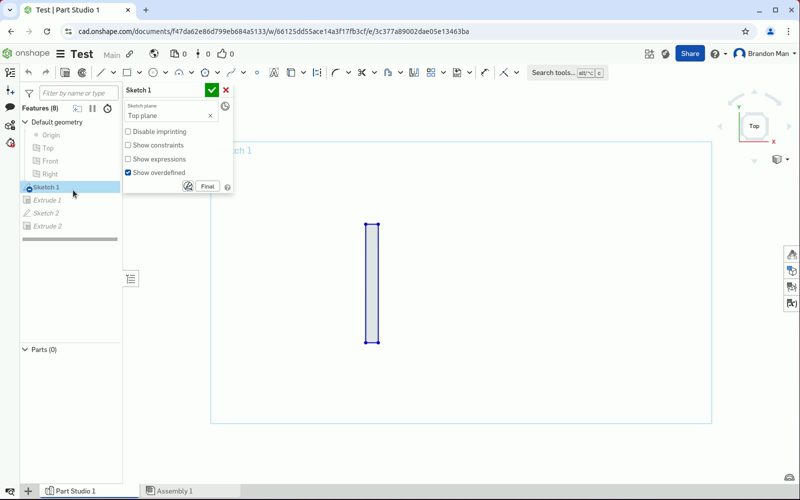
mouse_move(229, 92)
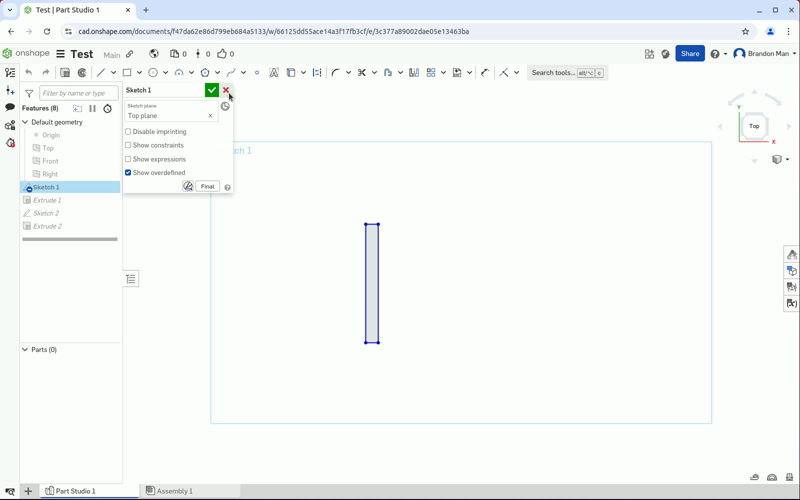
click(229, 92)
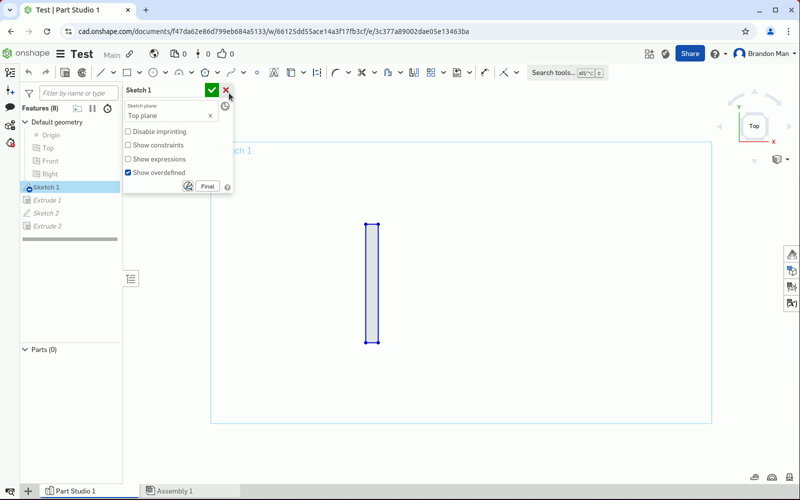
key(shift+s)
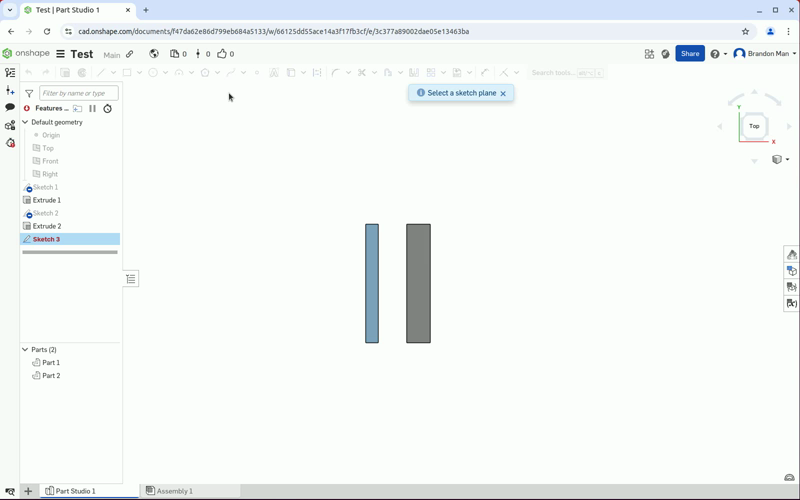
mouse_move(73, 150)
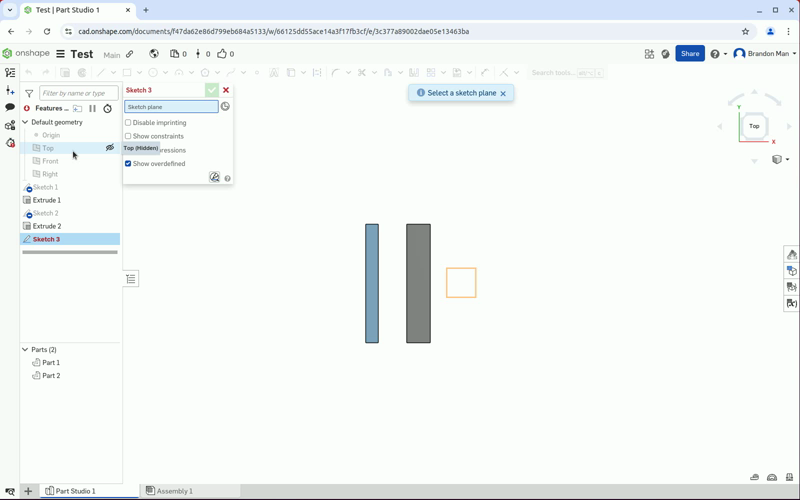
click(73, 150)
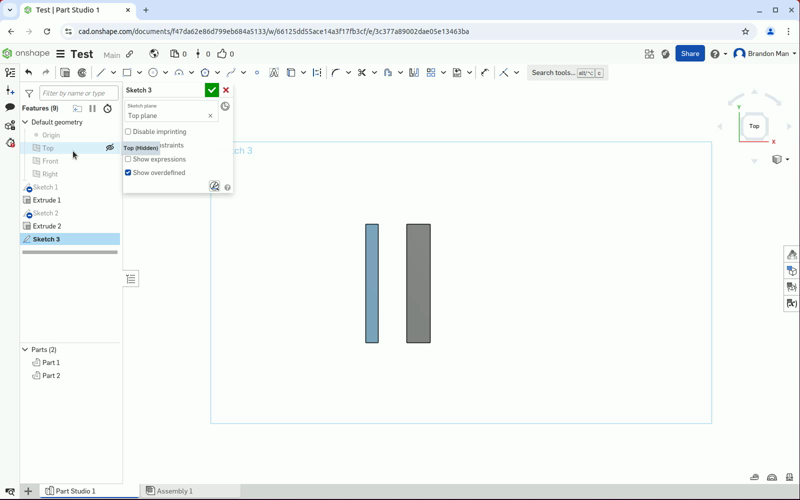
mouse_move(73, 352)
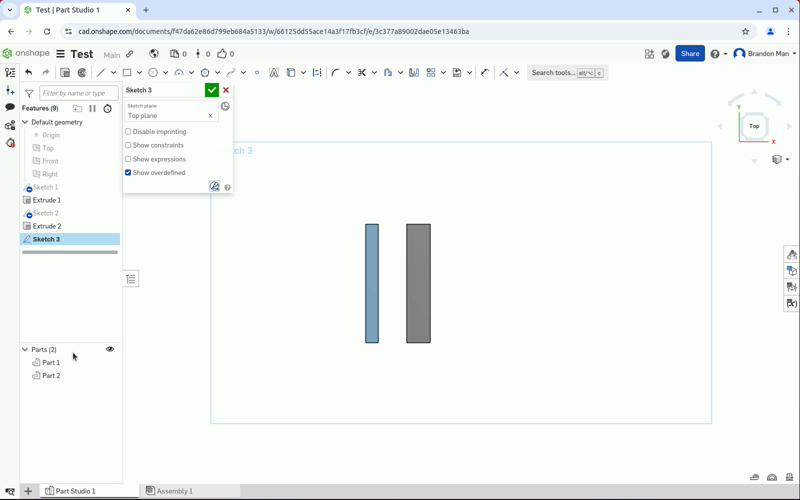
key(y)
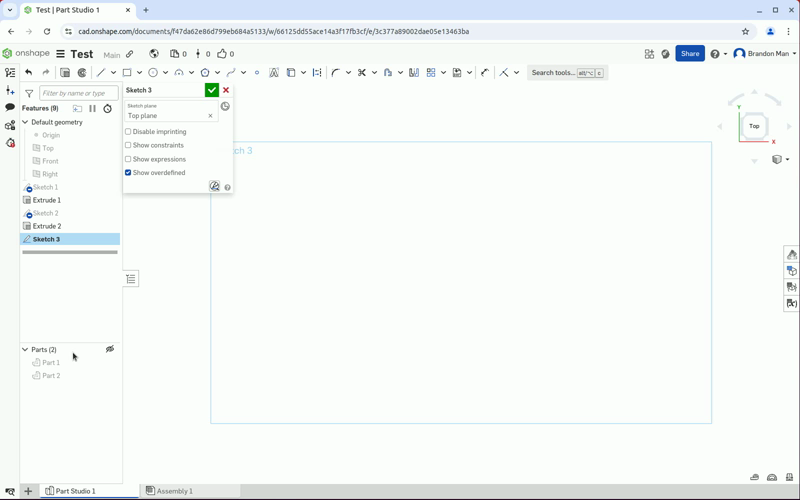
key(l)
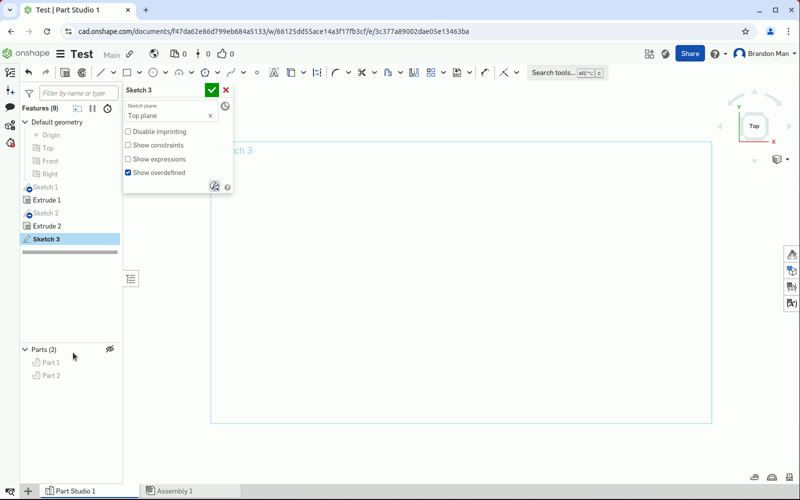
key_down(shift)
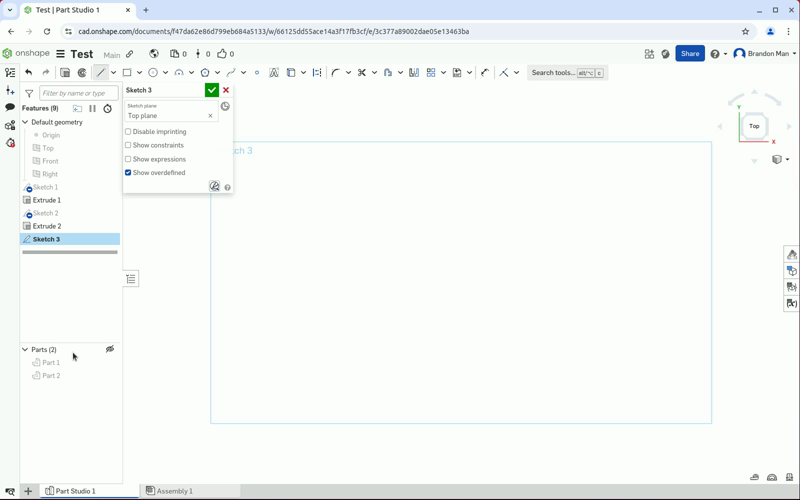
mouse_move(460, 342)
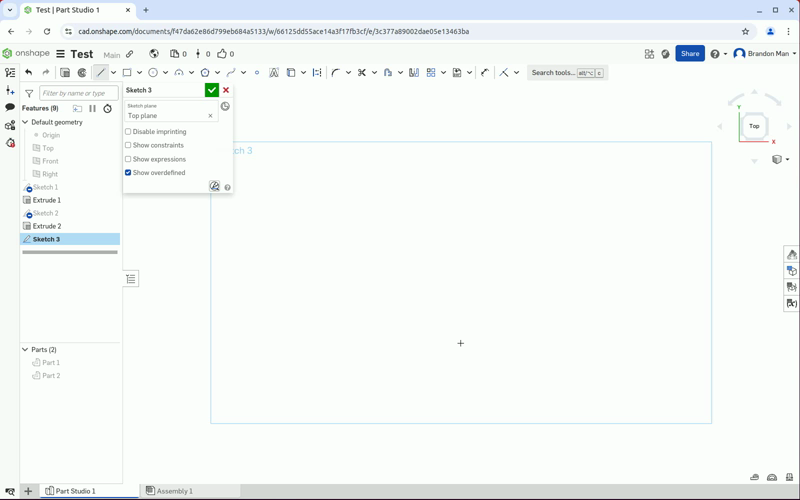
click(460, 342)
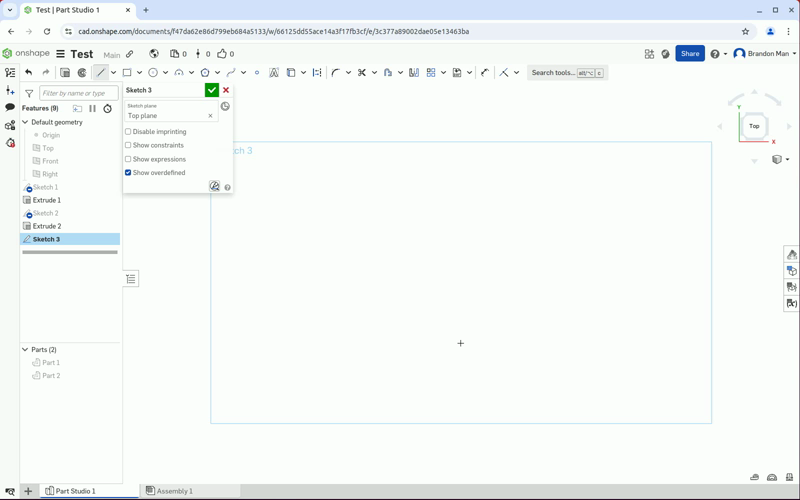
key_up(shift)
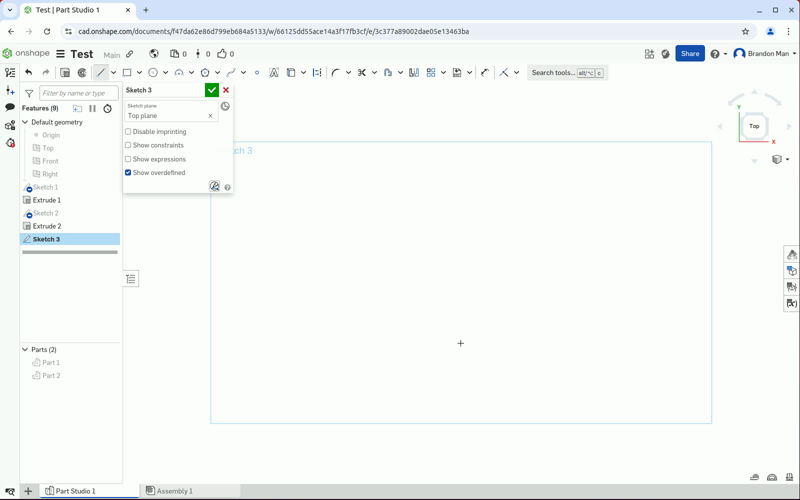
key_down(shift)
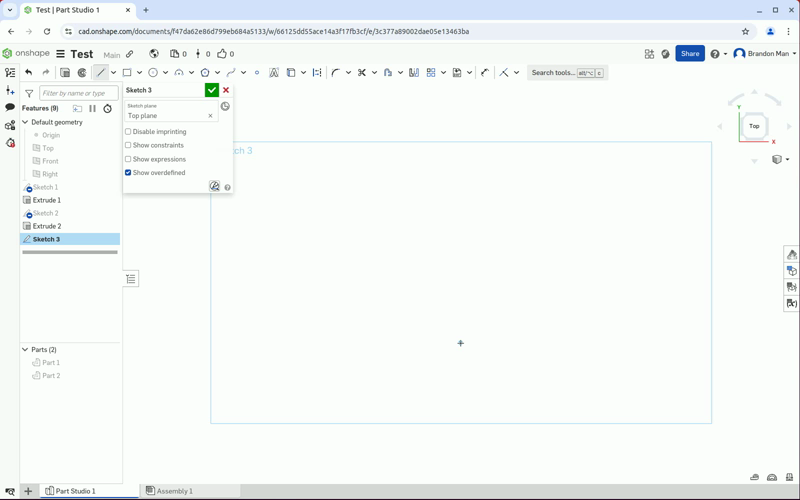
mouse_move(490, 342)
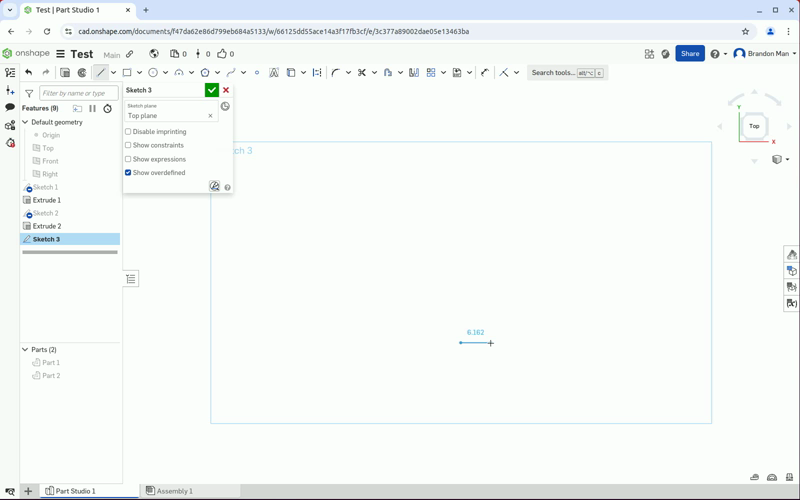
mouse_move(495, 342)
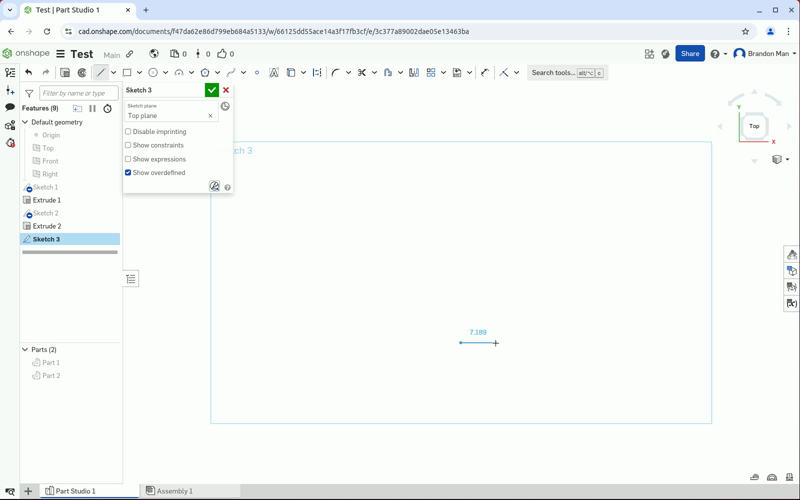
click(495, 342)
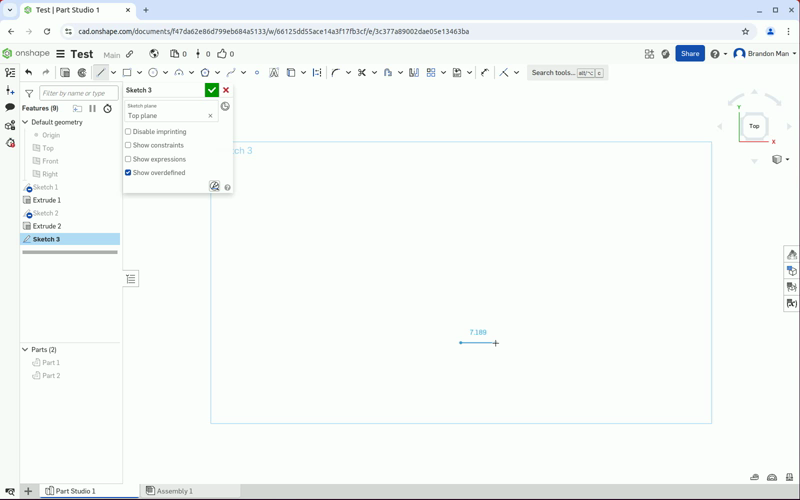
key_up(shift)
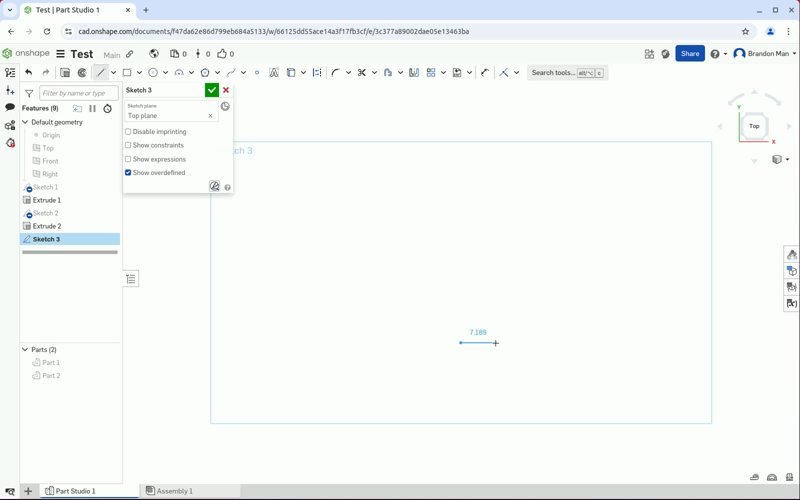
key_down(shift)
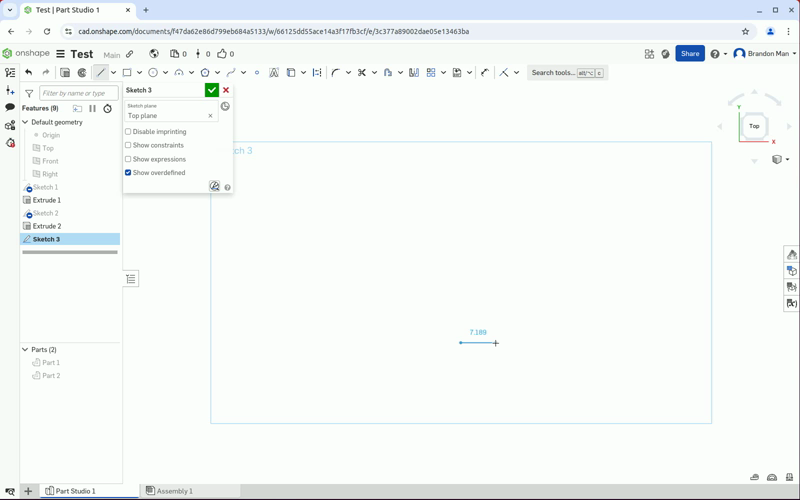
mouse_move(495, 224)
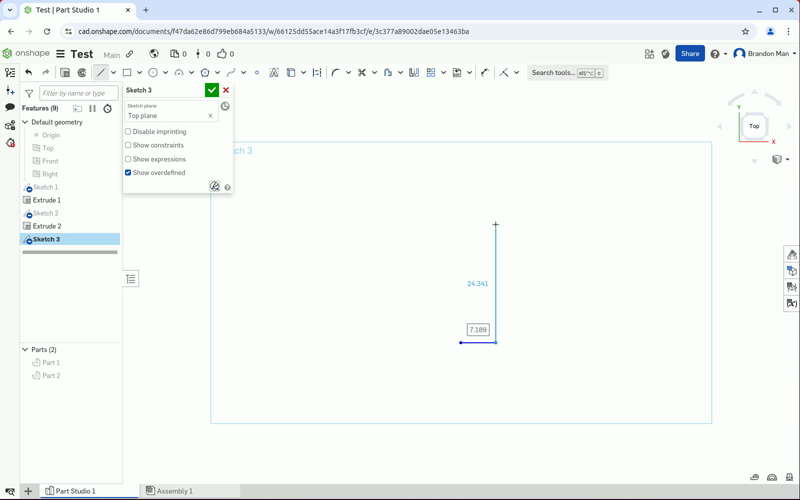
click(495, 224)
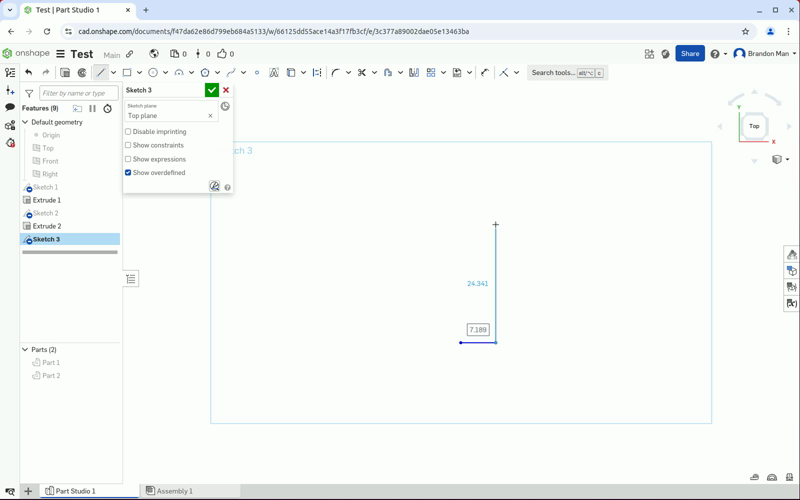
key_up(shift)
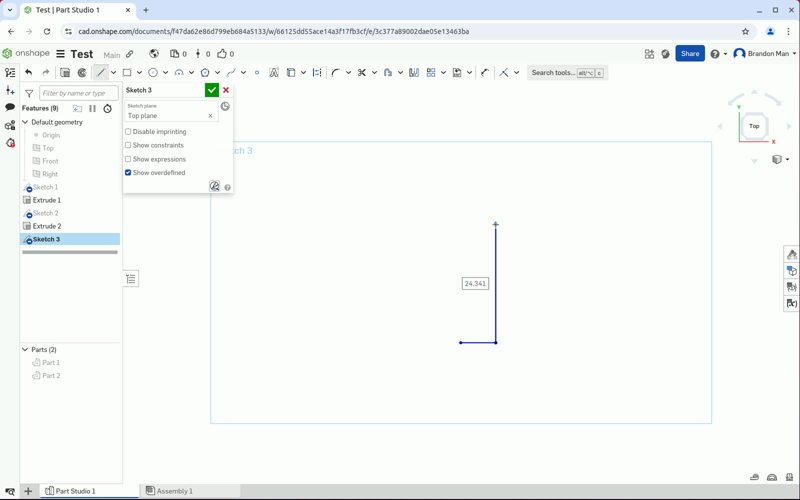
key_down(shift)
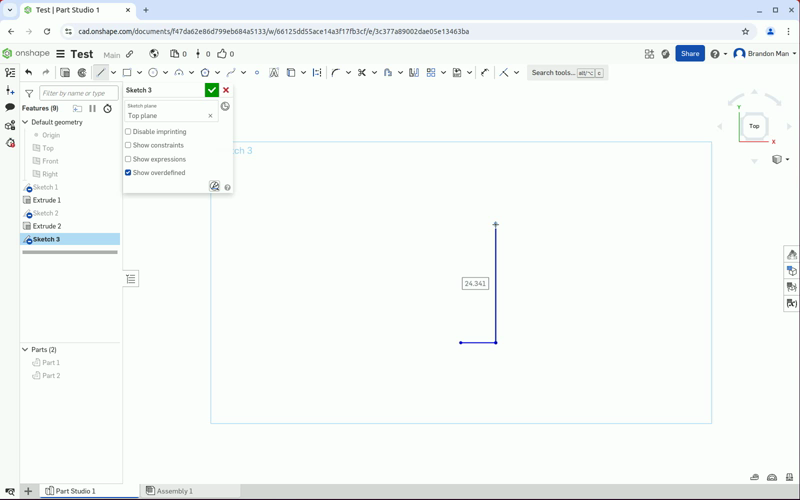
mouse_move(525, 224)
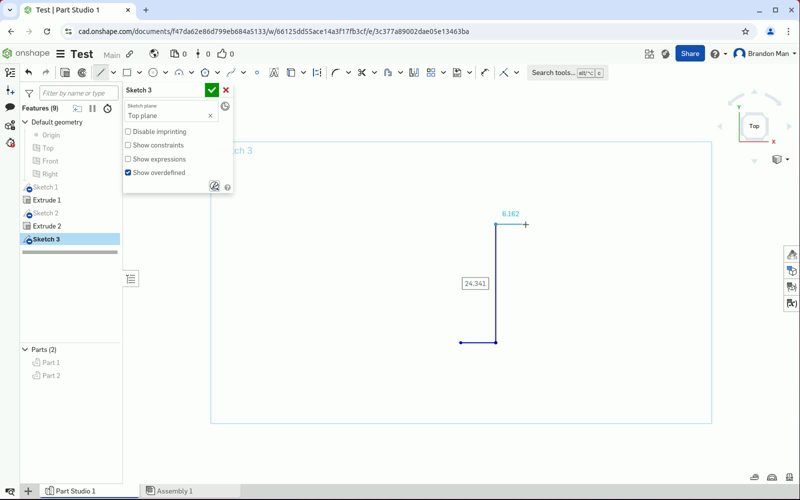
mouse_move(460, 224)
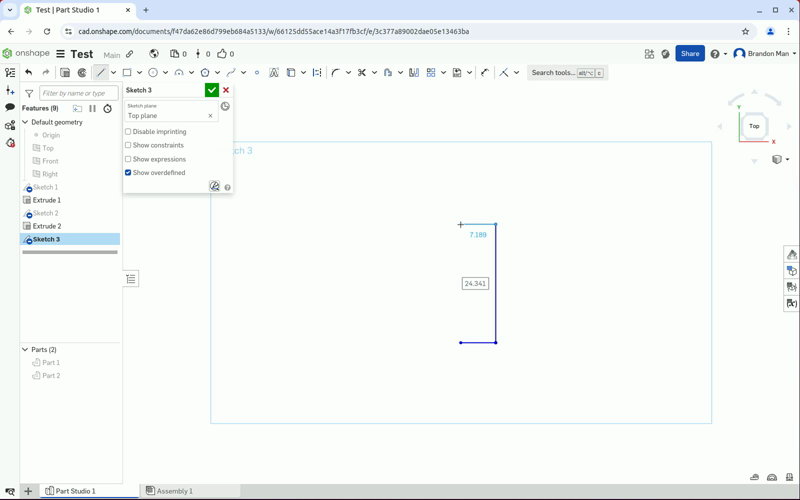
click(460, 224)
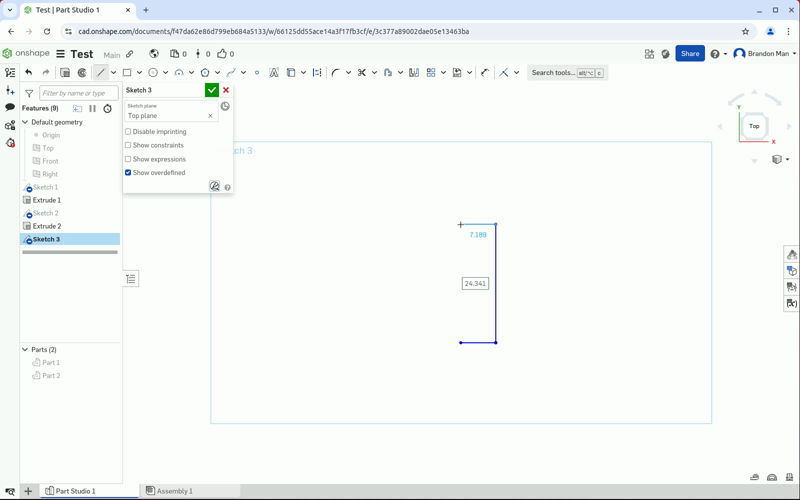
key_up(shift)
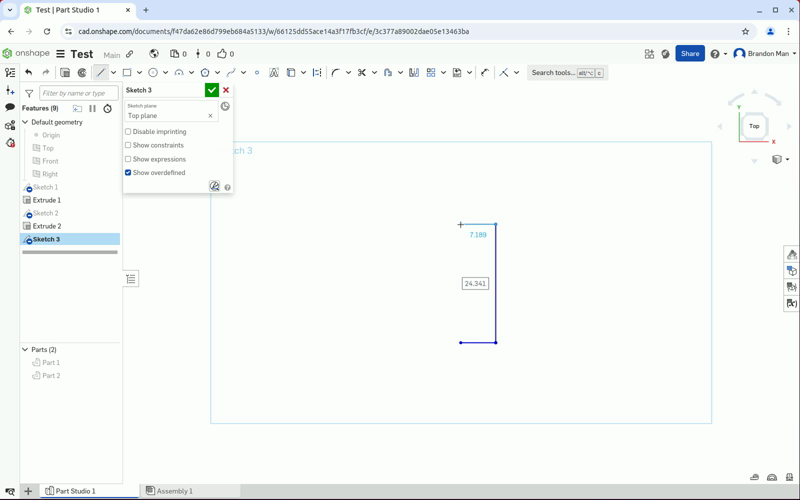
key_down(shift)
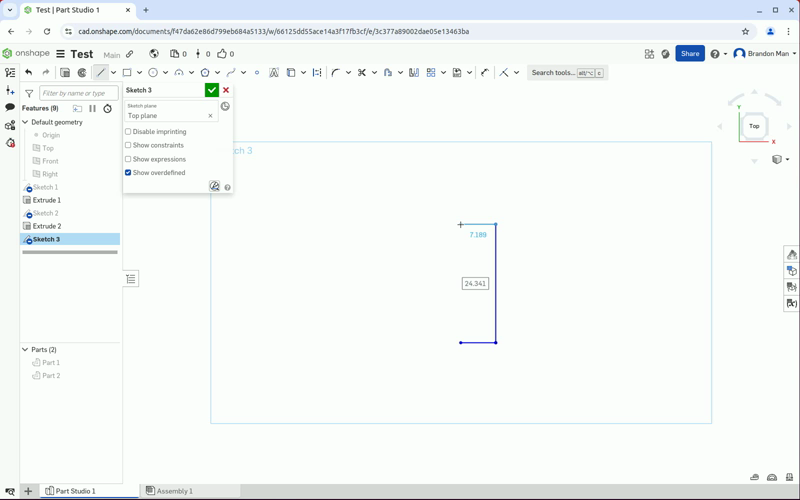
mouse_move(460, 342)
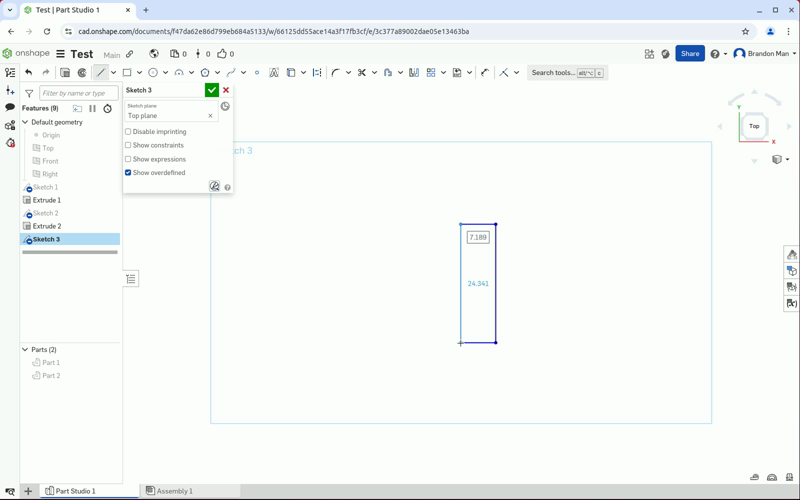
key_up(shift)
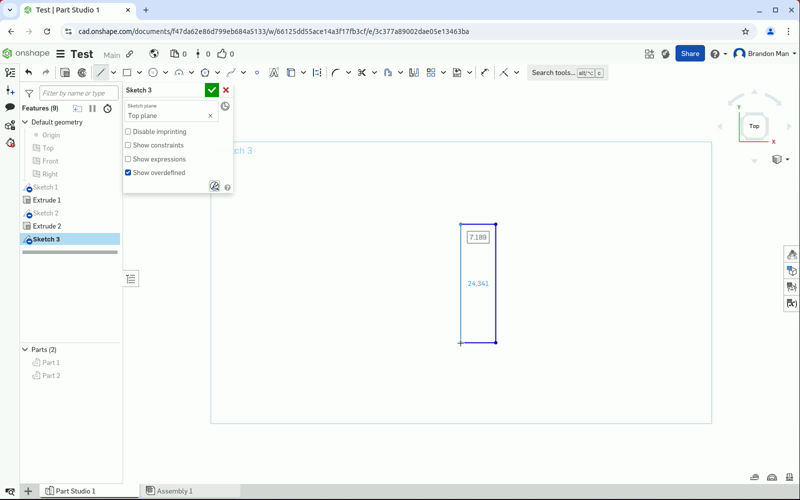
click(460, 342)
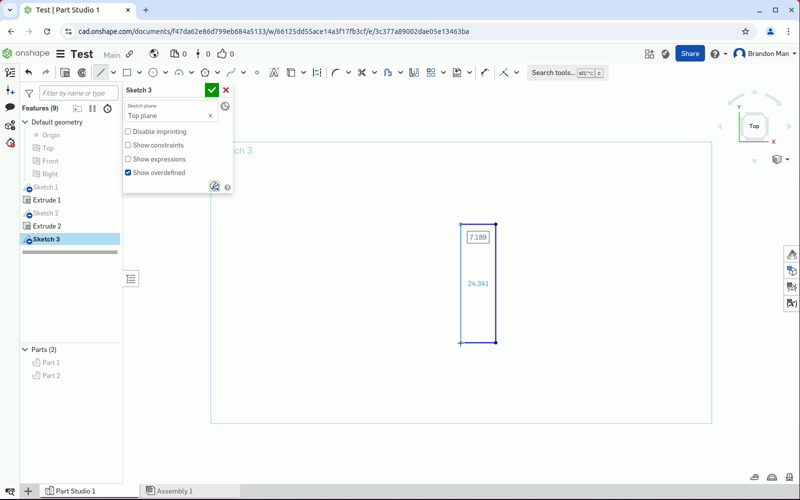
key(esc)
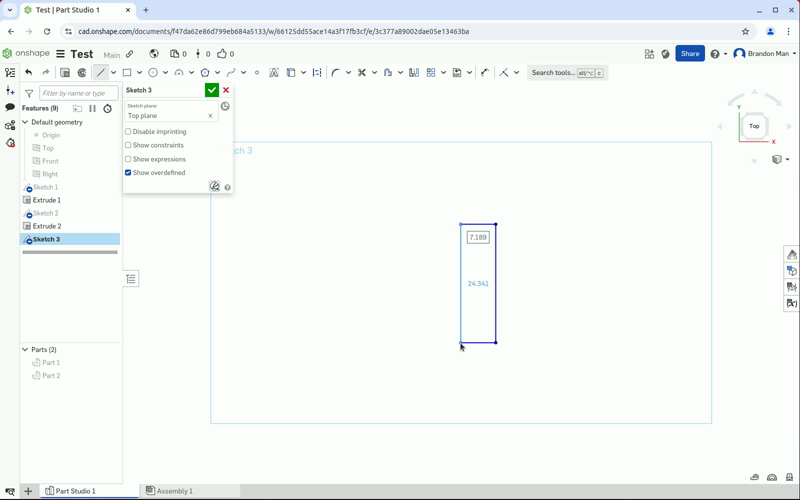
mouse_move(471, 298)
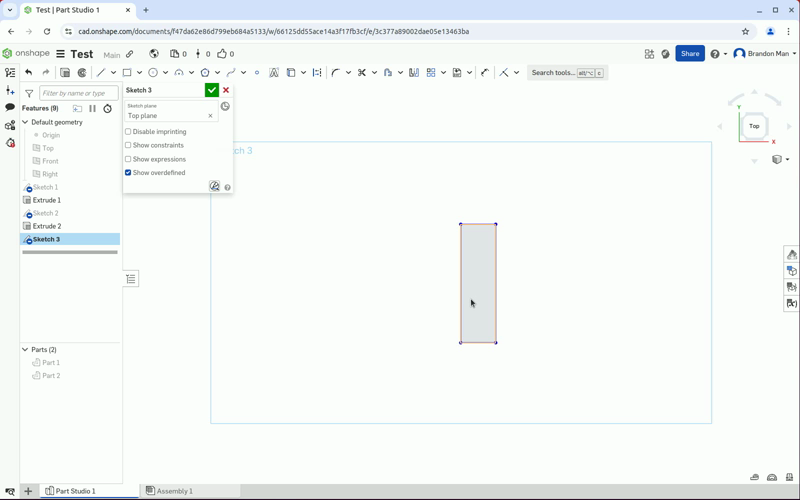
click(471, 298)
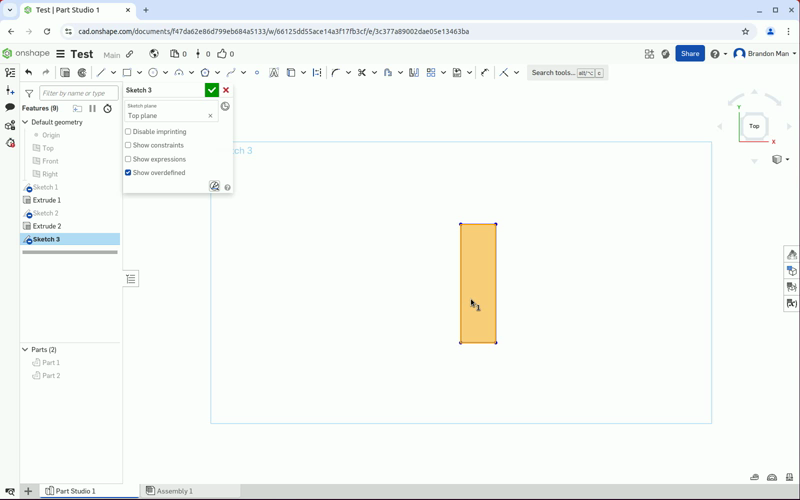
mouse_move(73, 352)
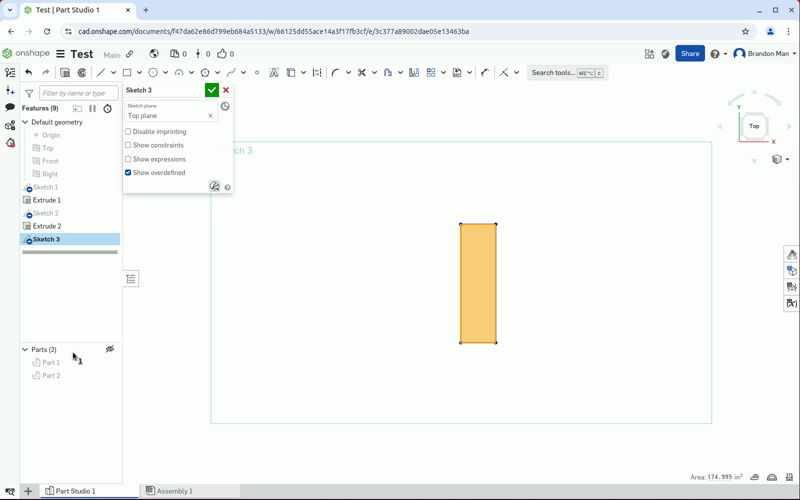
key(shift+y)
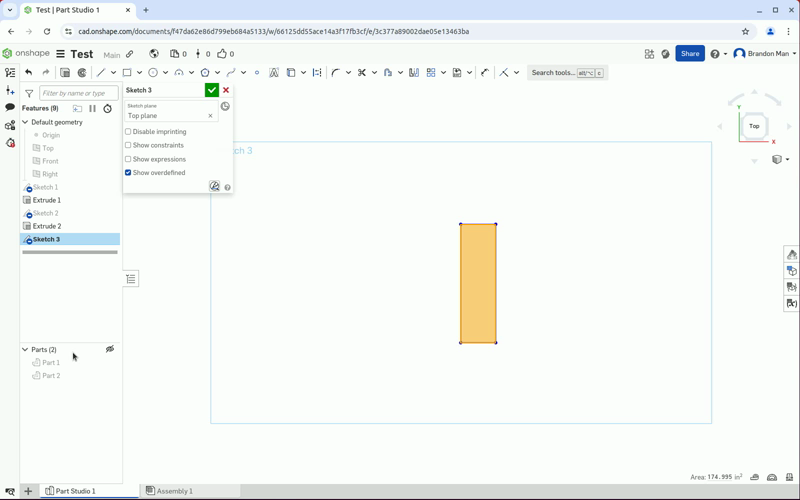
key(shift+e)
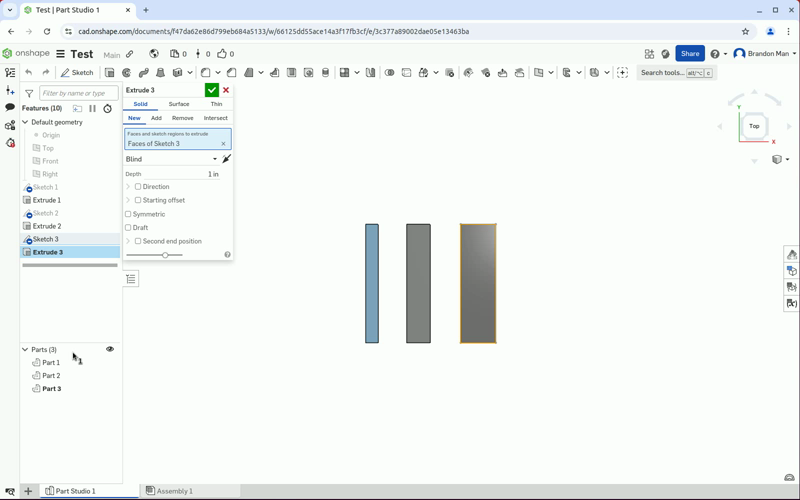
mouse_move(143, 106)
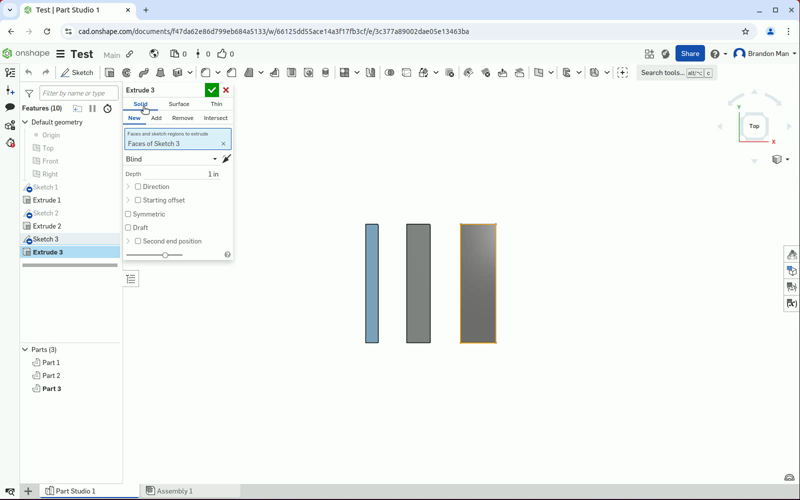
click(143, 106)
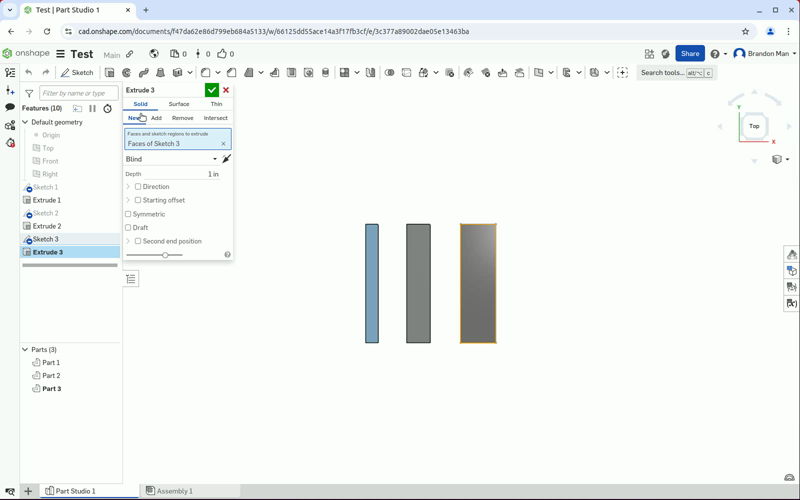
mouse_move(137, 120)
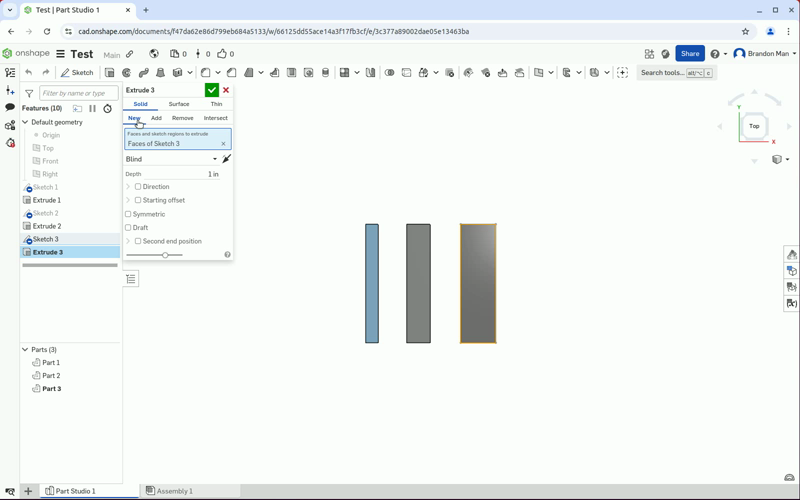
click(137, 120)
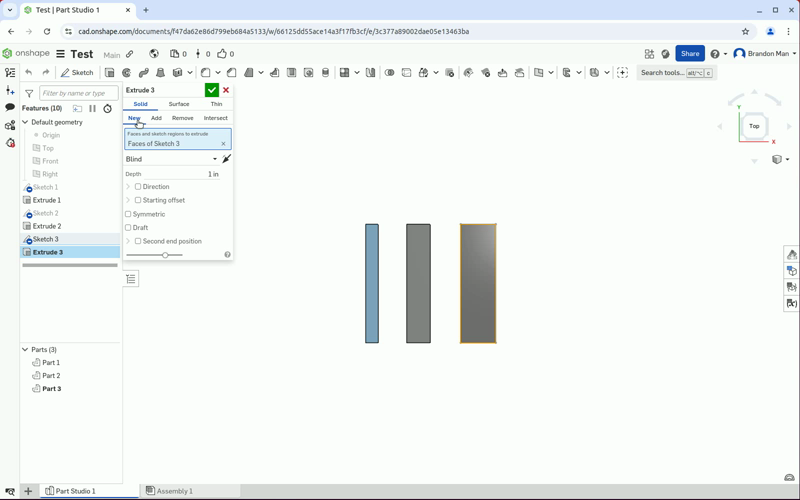
key(tab, 4)
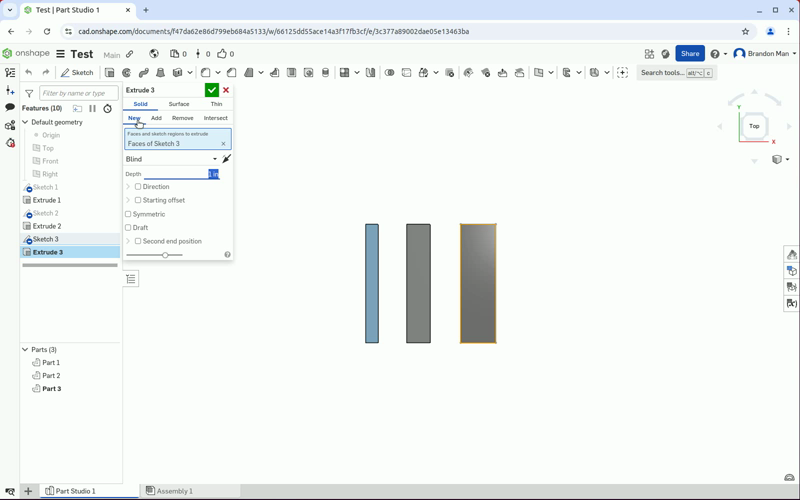
text(0.481)
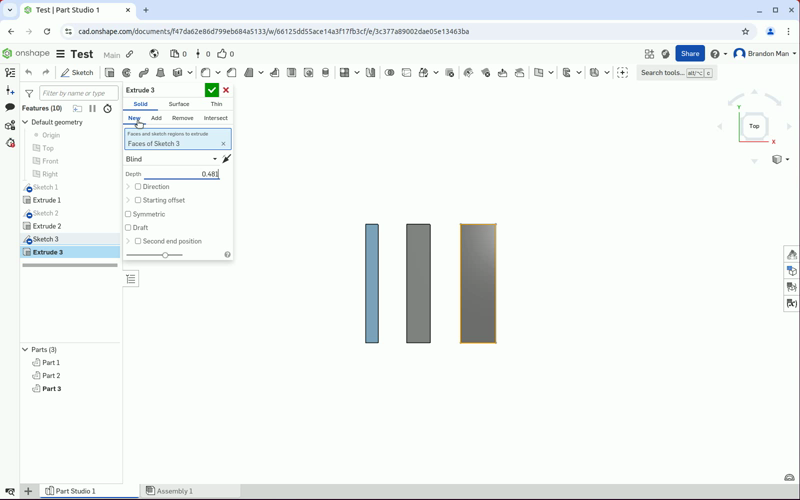
key(enter)
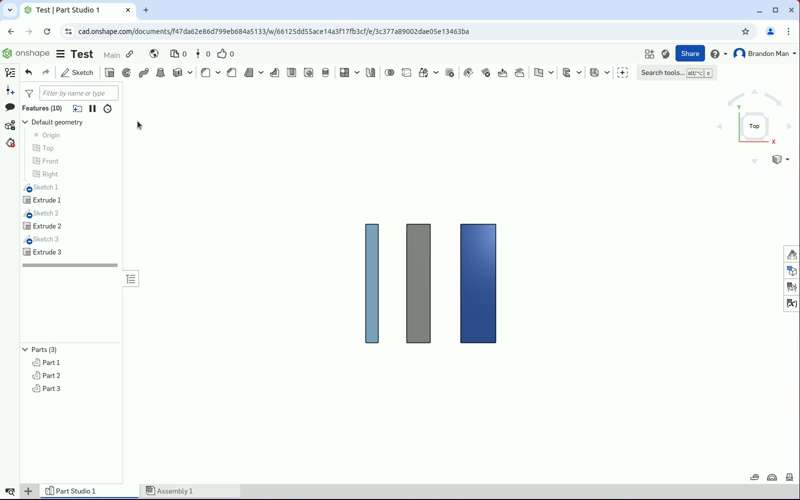
key(shift+h)
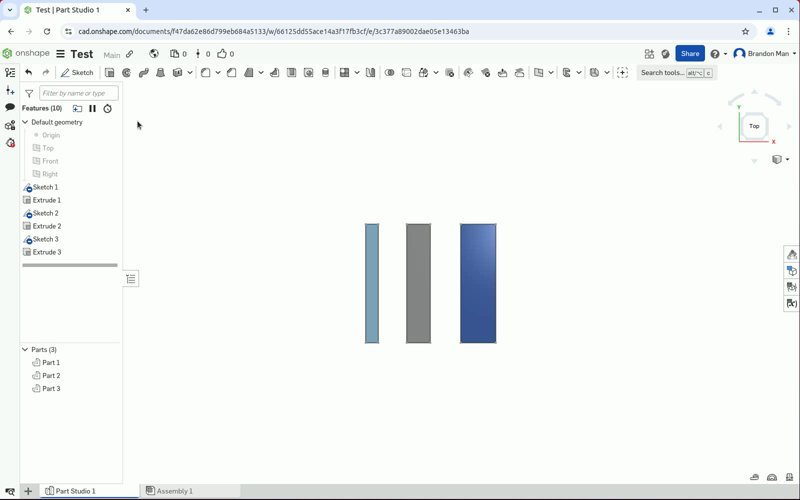
key(shift+h)
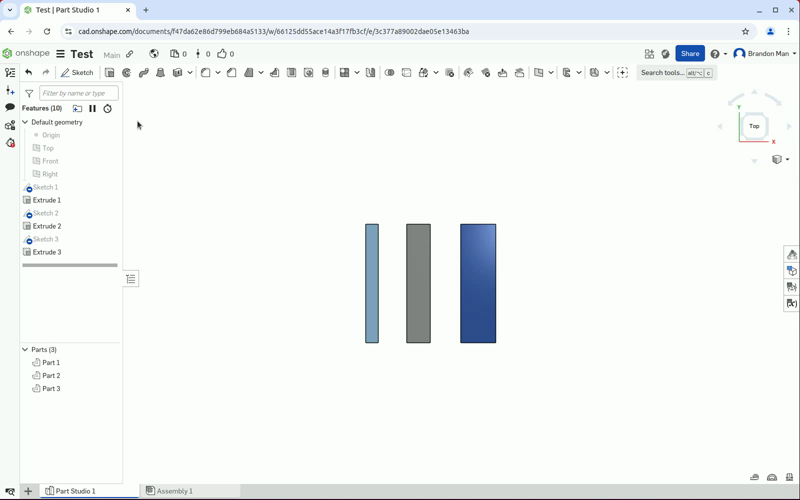
mouse_move(73, 189)
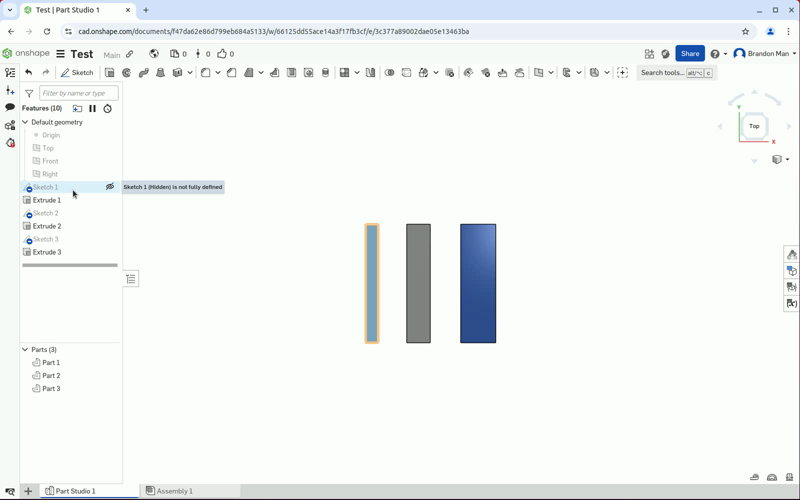
click(73, 189)
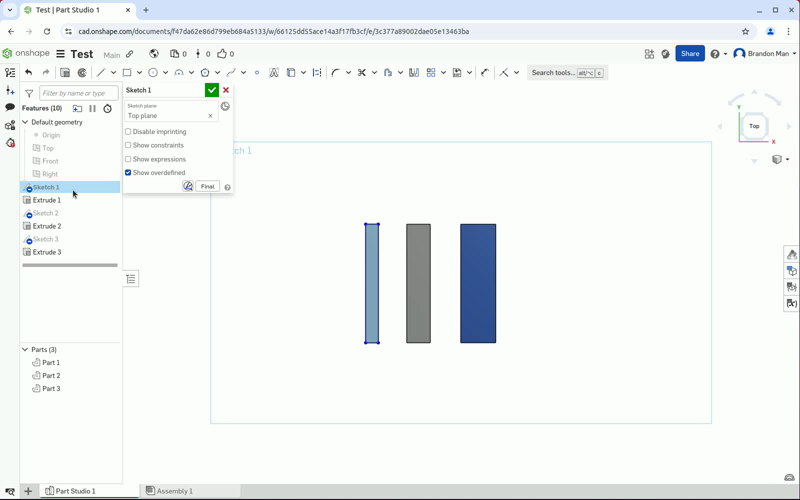
mouse_move(229, 92)
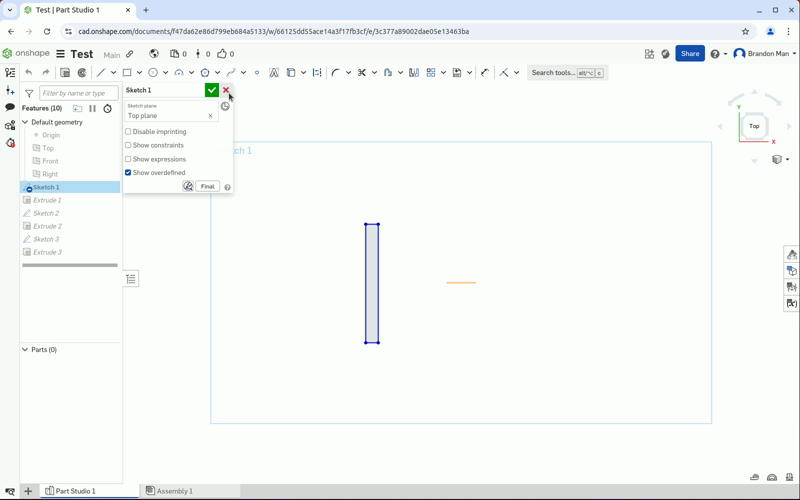
click(229, 92)
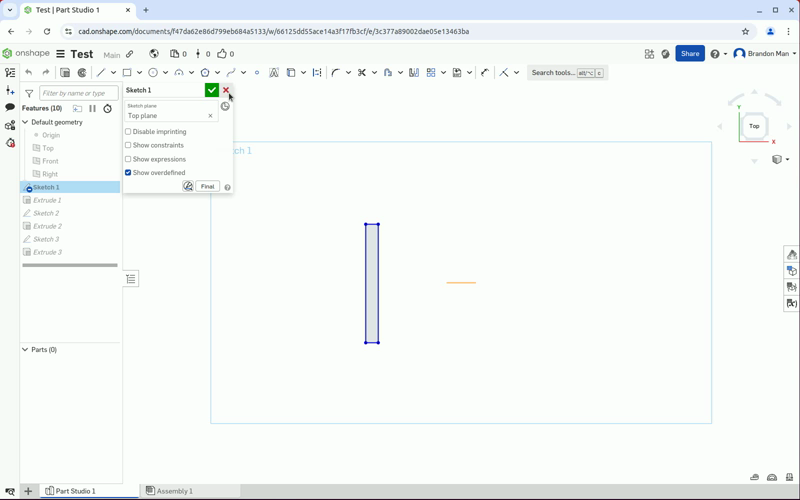
key(shift+s)
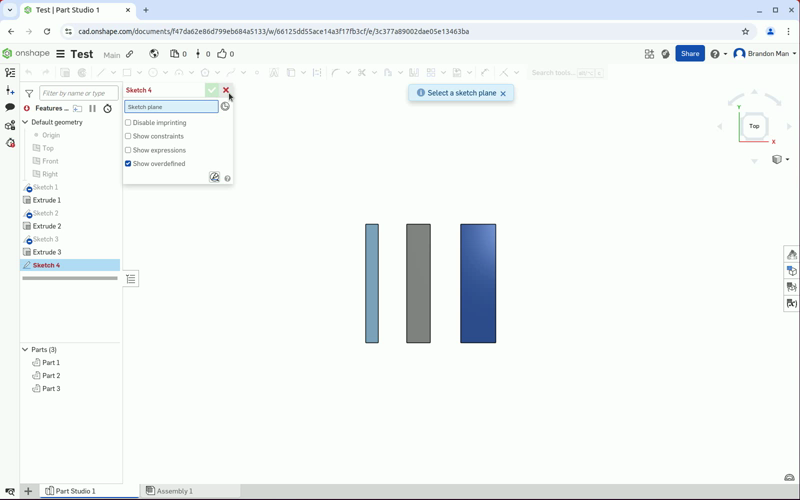
mouse_move(73, 150)
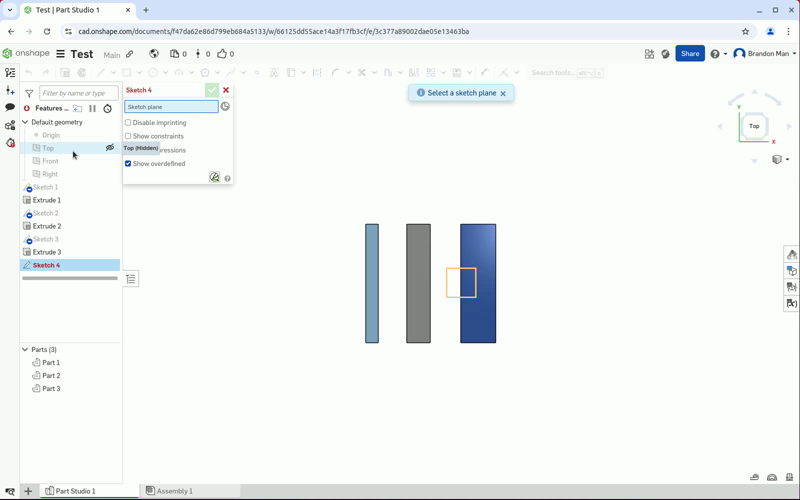
click(73, 150)
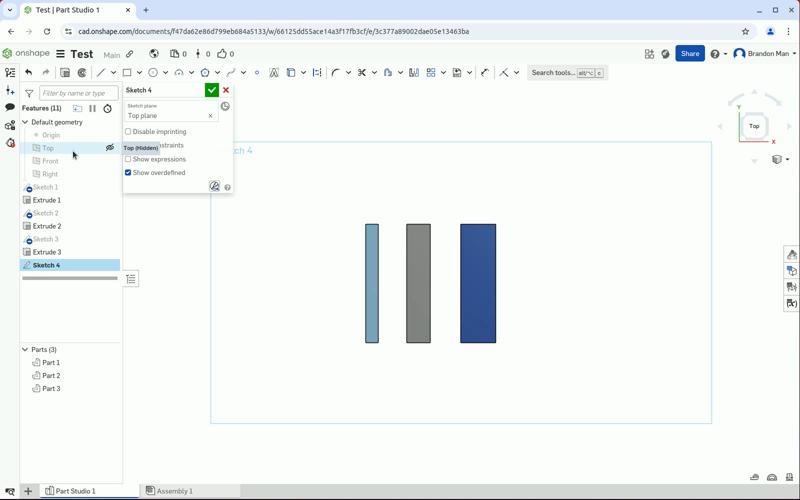
mouse_move(73, 352)
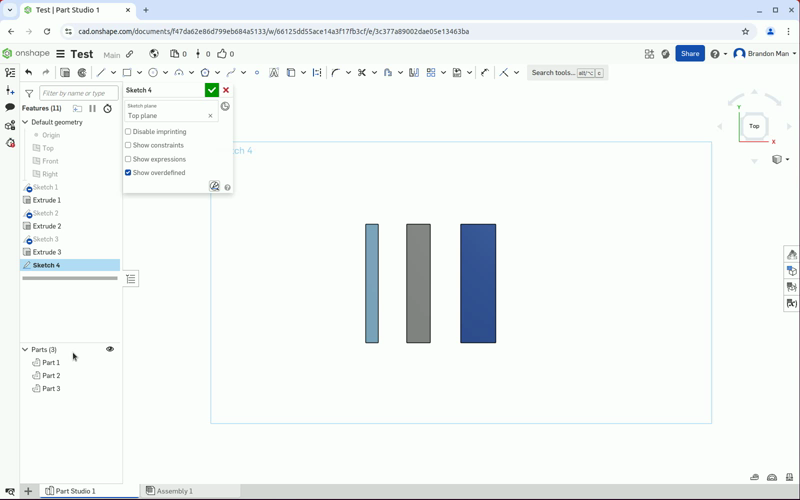
key(y)
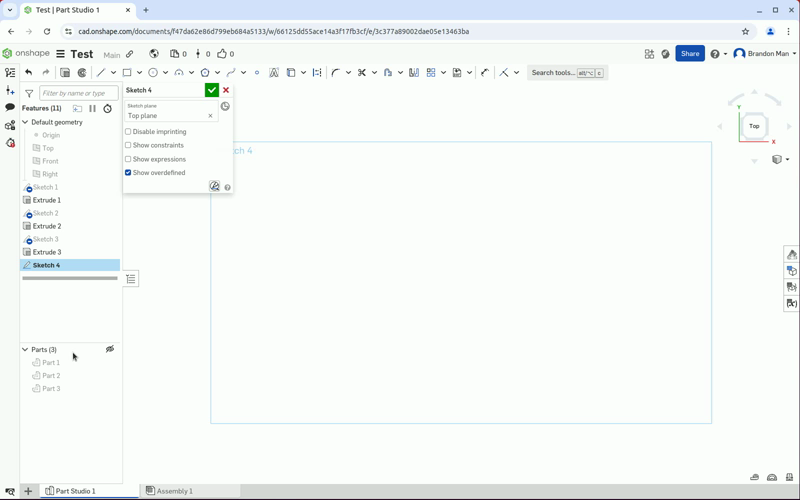
key(l)
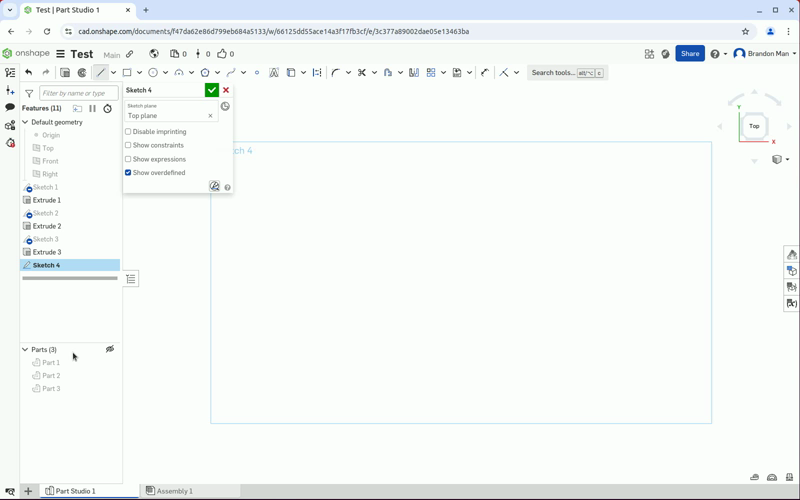
key_down(shift)
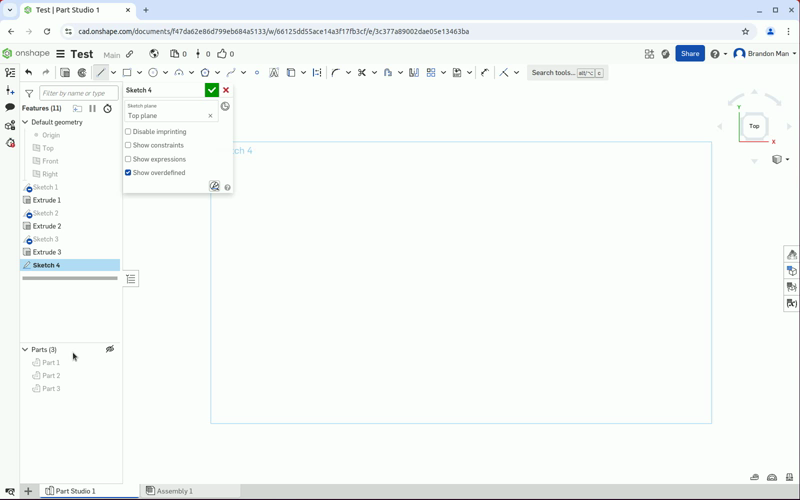
mouse_move(525, 342)
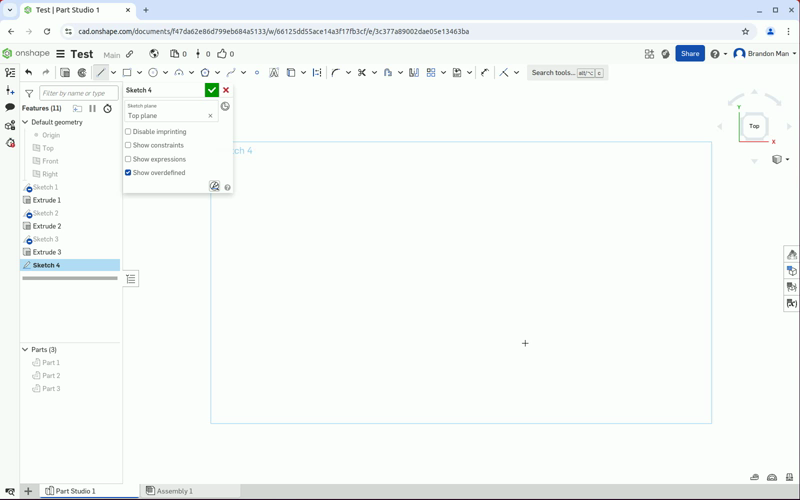
click(525, 342)
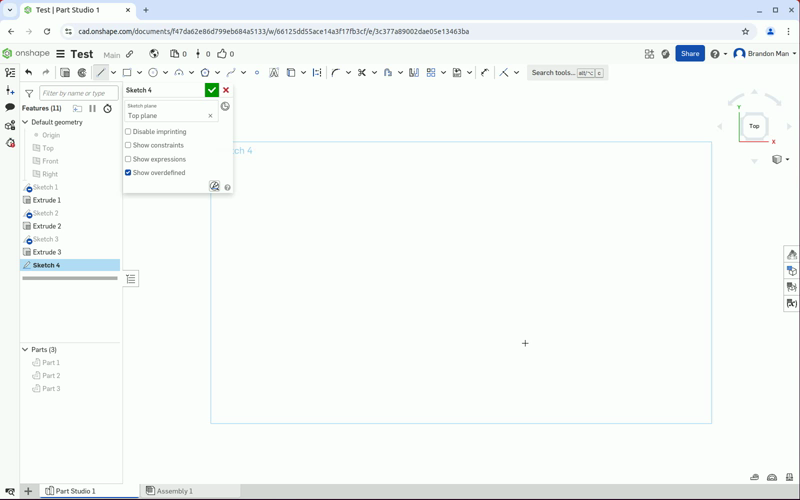
key_up(shift)
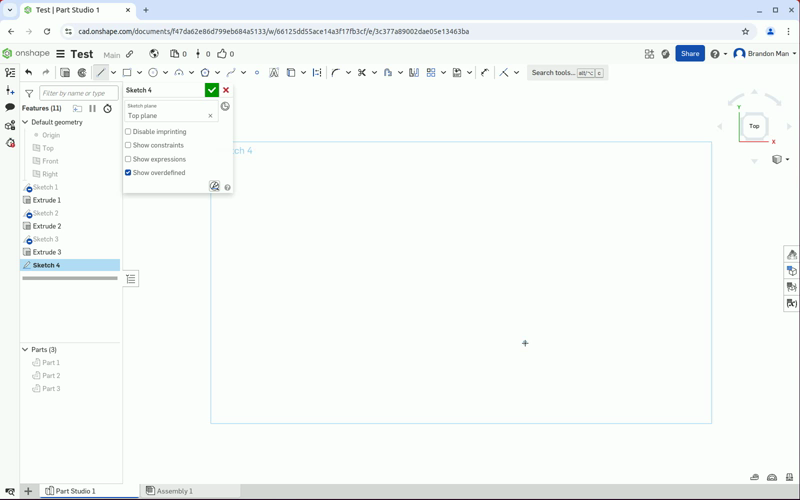
key_down(shift)
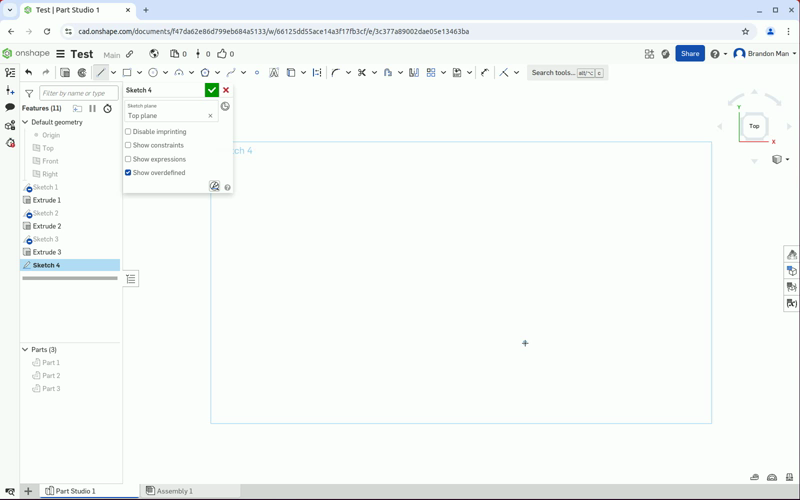
mouse_move(555, 342)
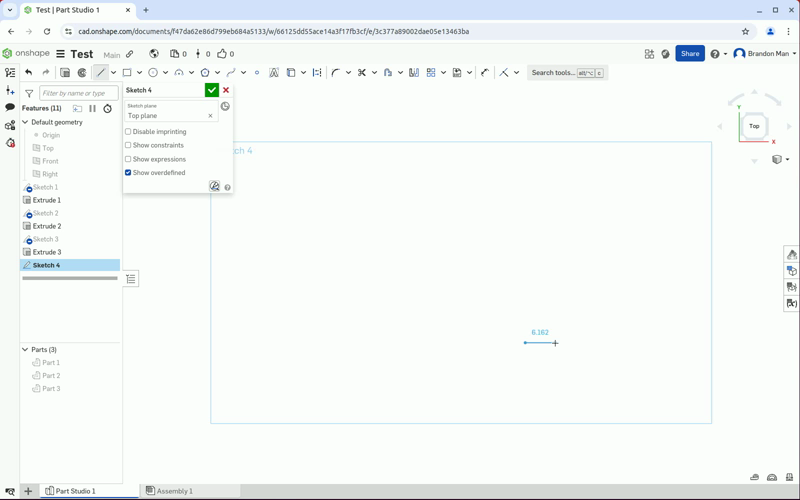
mouse_move(572, 342)
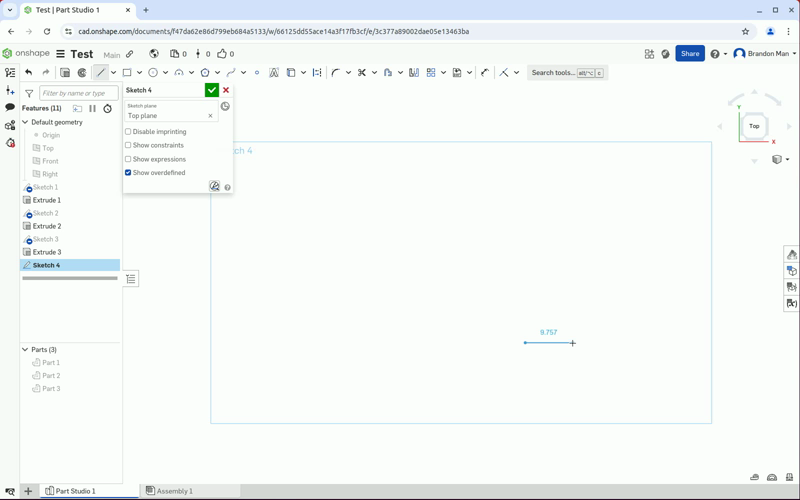
click(572, 342)
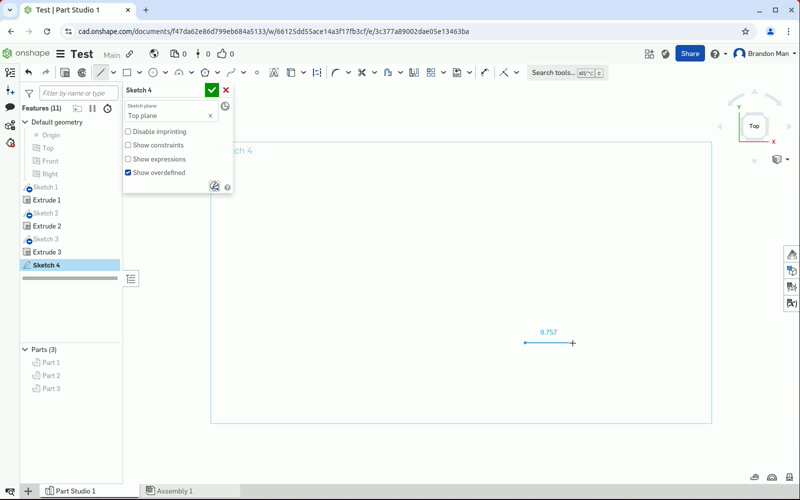
key_up(shift)
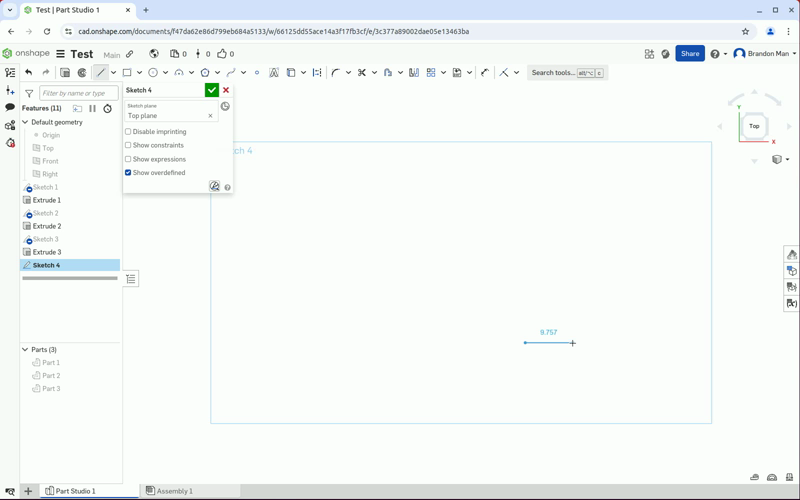
key_down(shift)
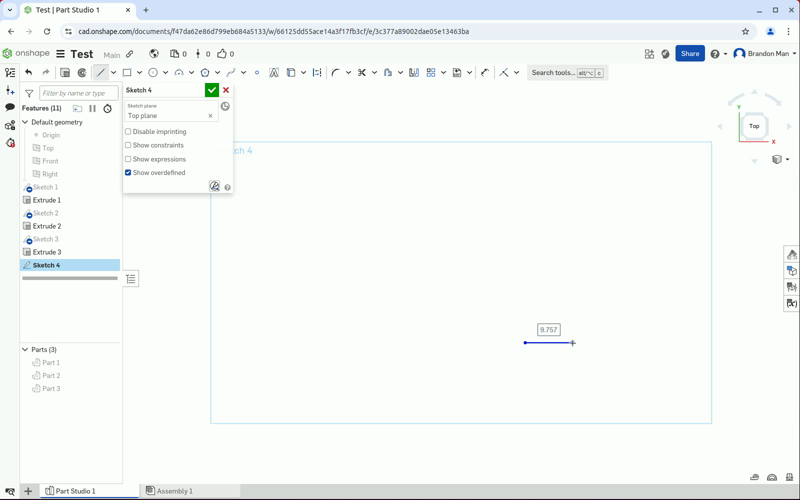
mouse_move(572, 224)
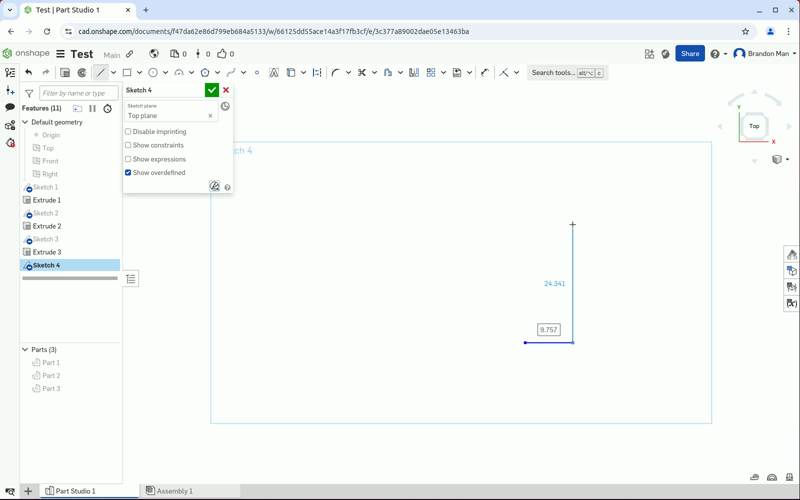
click(572, 224)
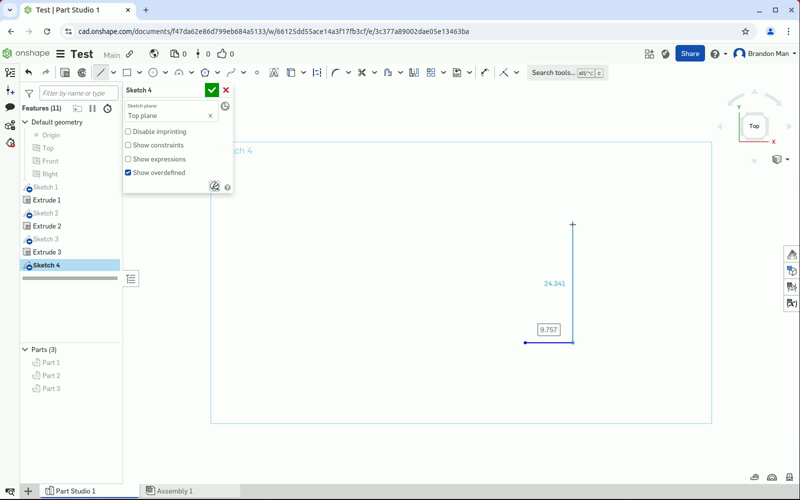
key_up(shift)
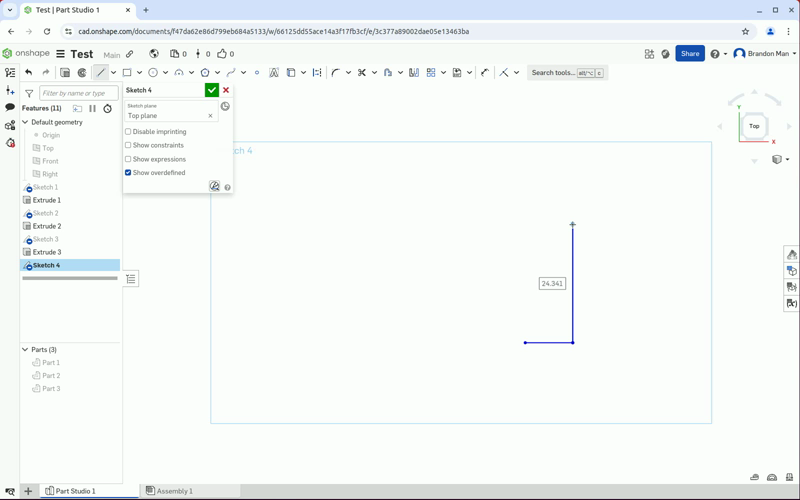
key_down(shift)
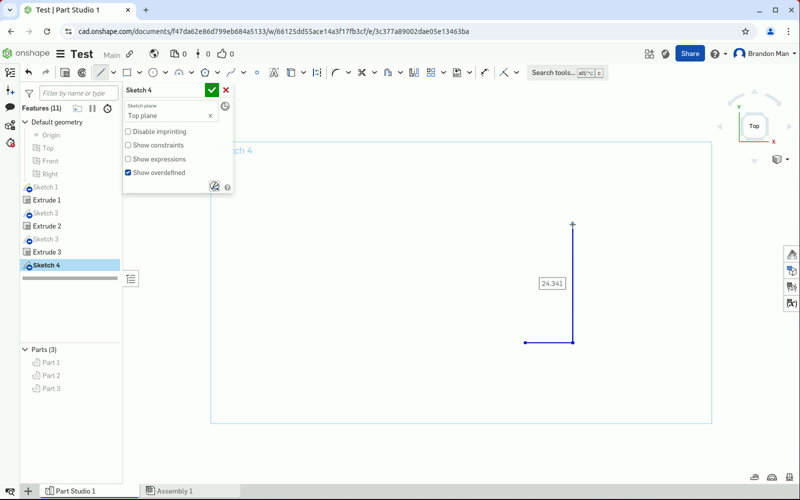
mouse_move(589, 224)
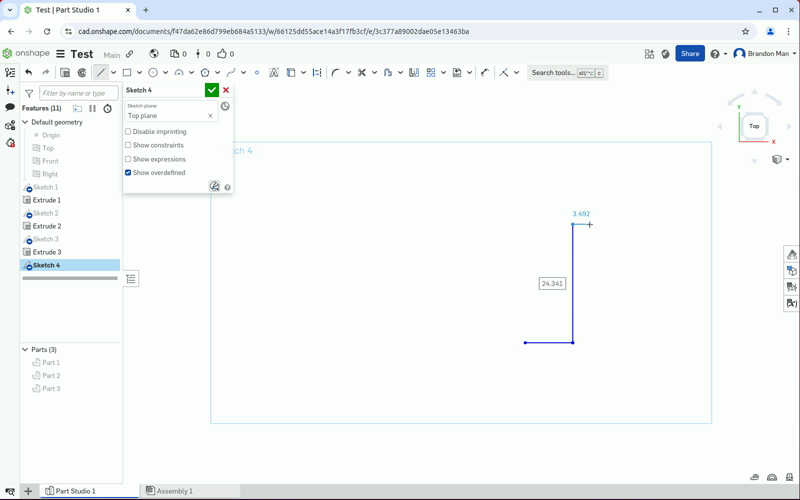
mouse_move(525, 224)
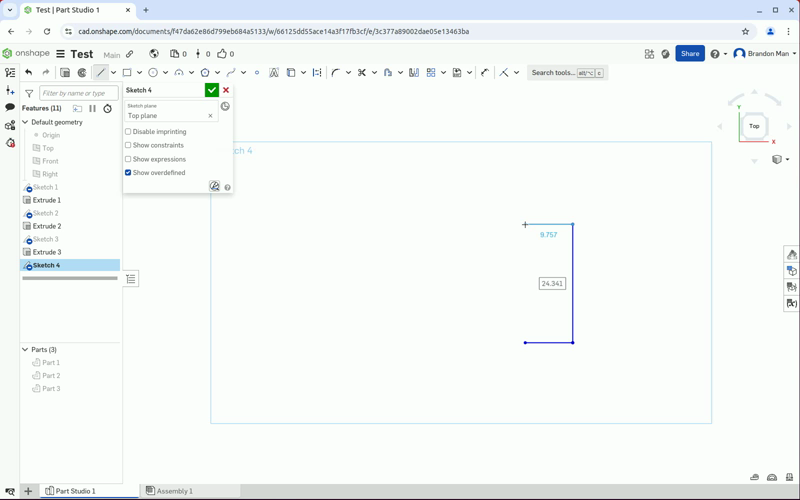
click(525, 224)
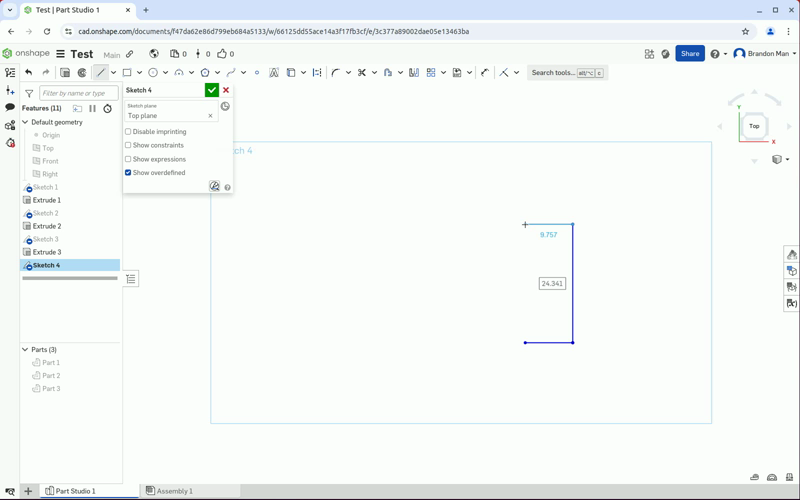
key_up(shift)
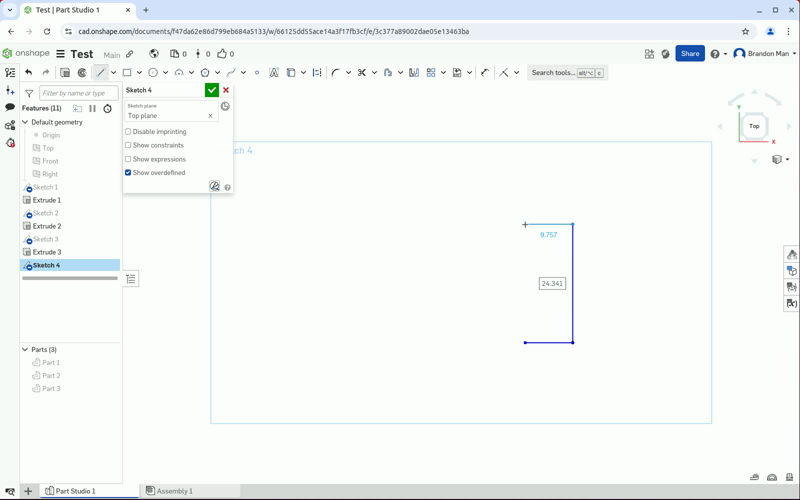
key_down(shift)
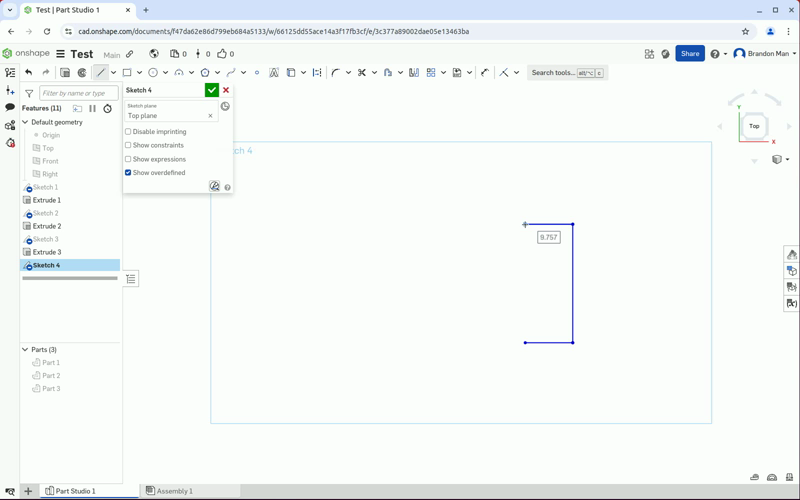
mouse_move(525, 342)
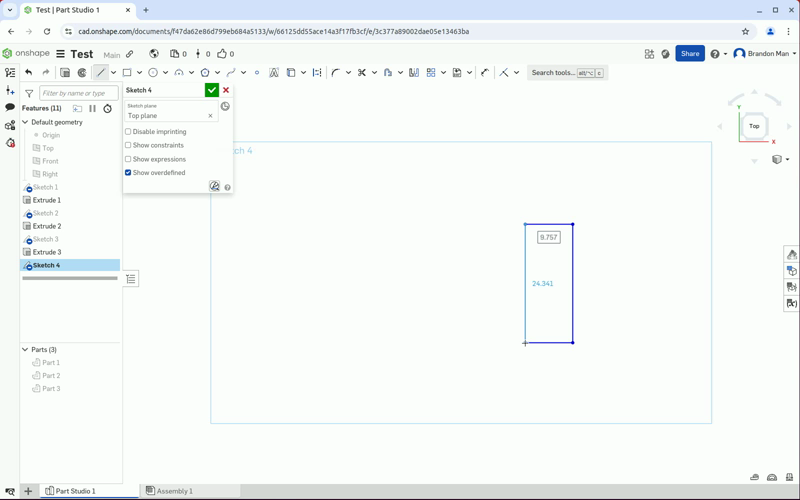
key_up(shift)
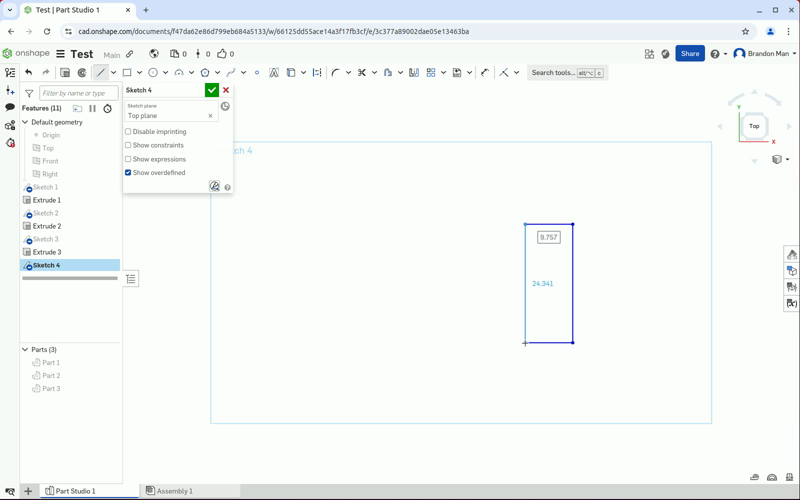
click(525, 342)
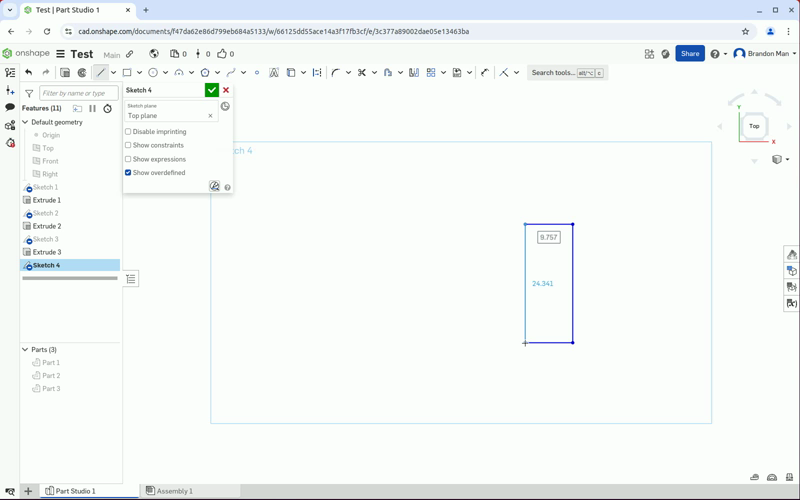
key(esc)
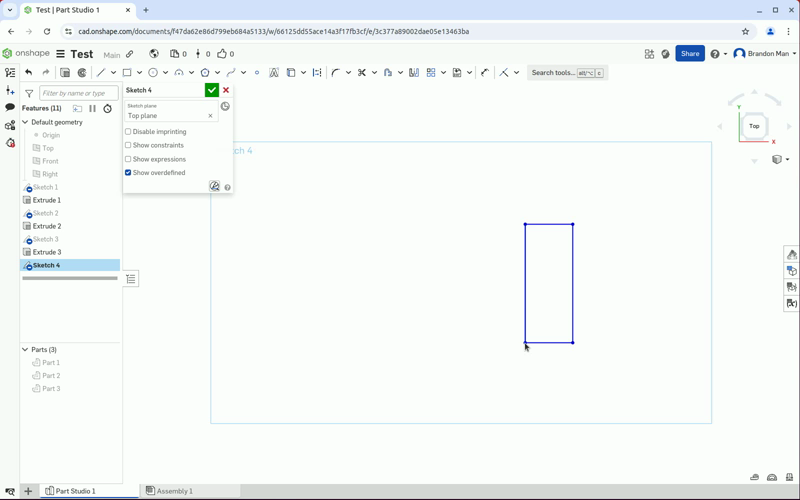
mouse_move(558, 243)
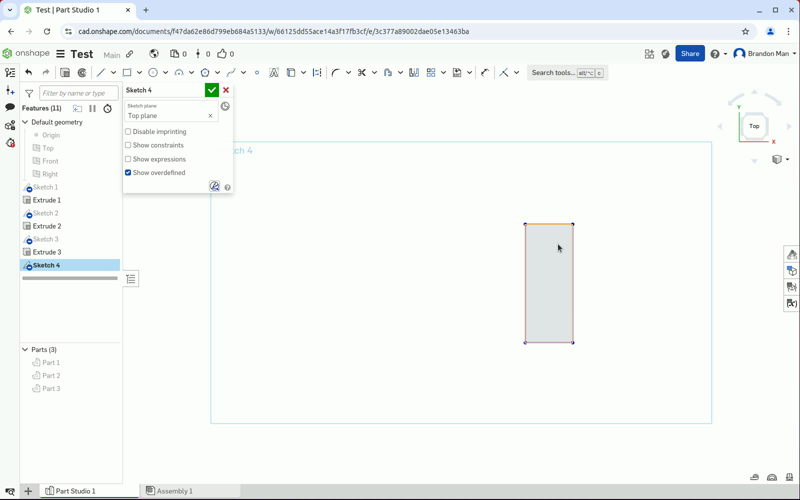
click(558, 243)
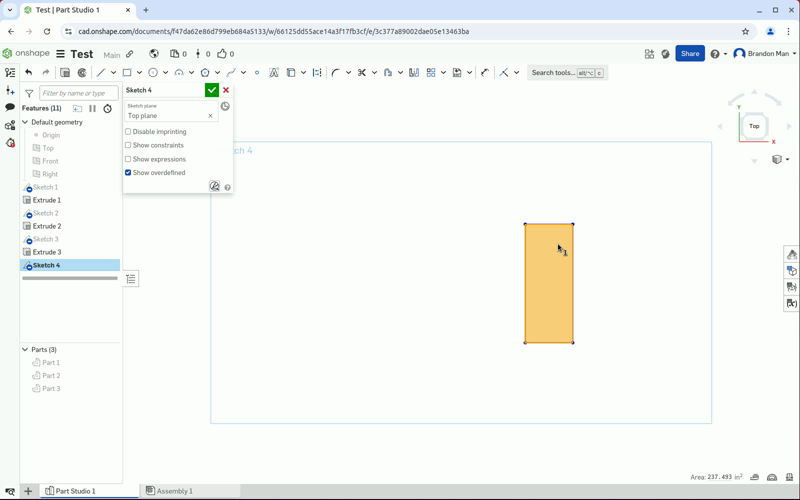
mouse_move(73, 352)
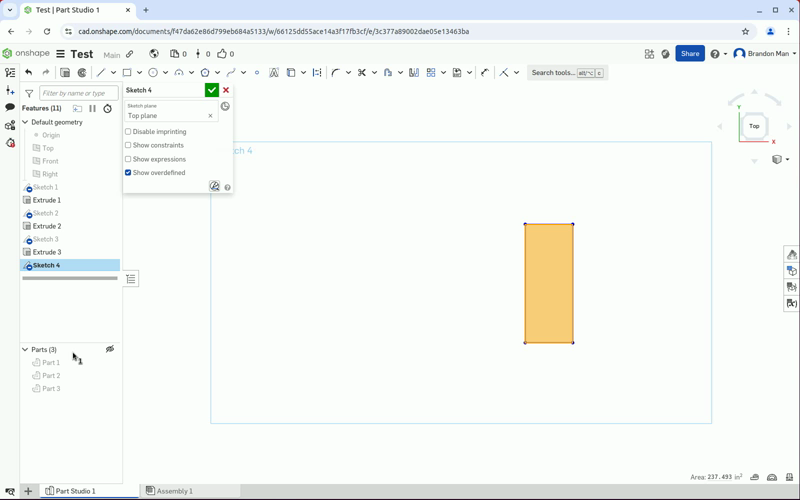
key(shift+y)
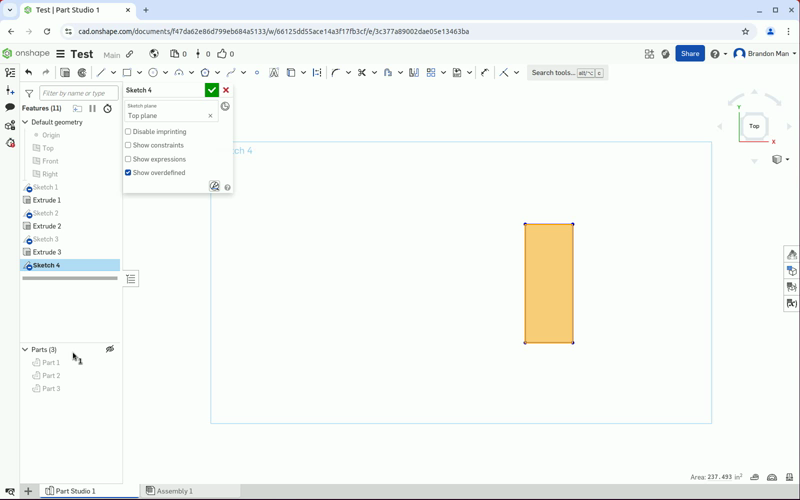
key(shift+e)
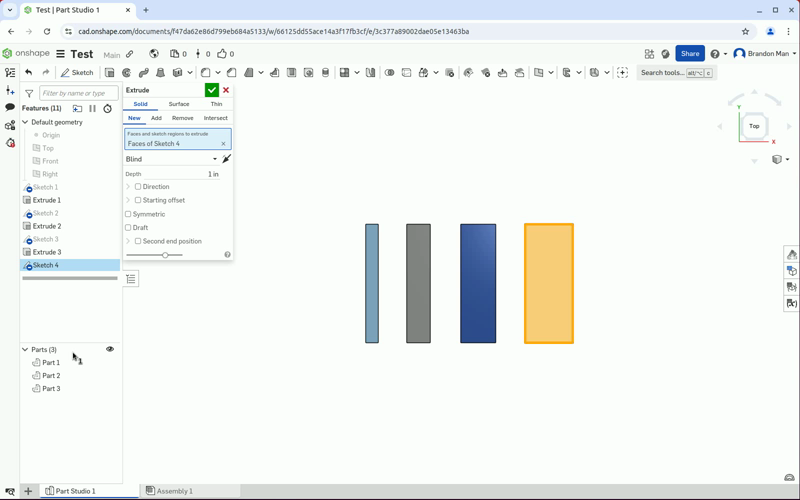
mouse_move(143, 106)
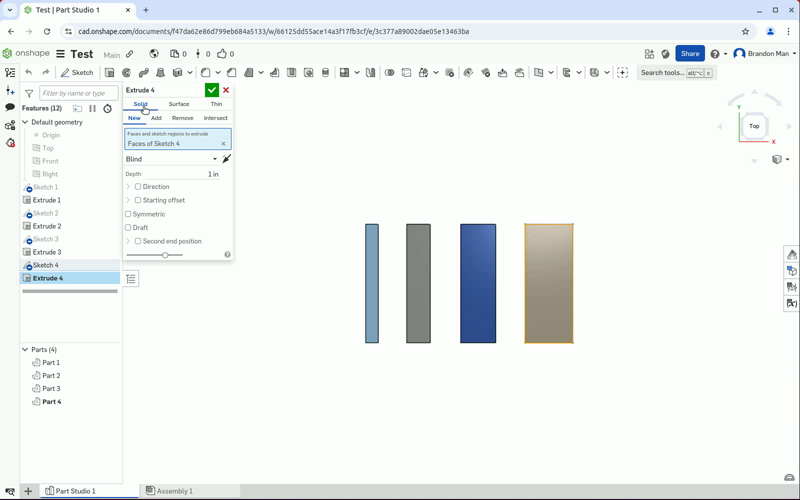
click(143, 106)
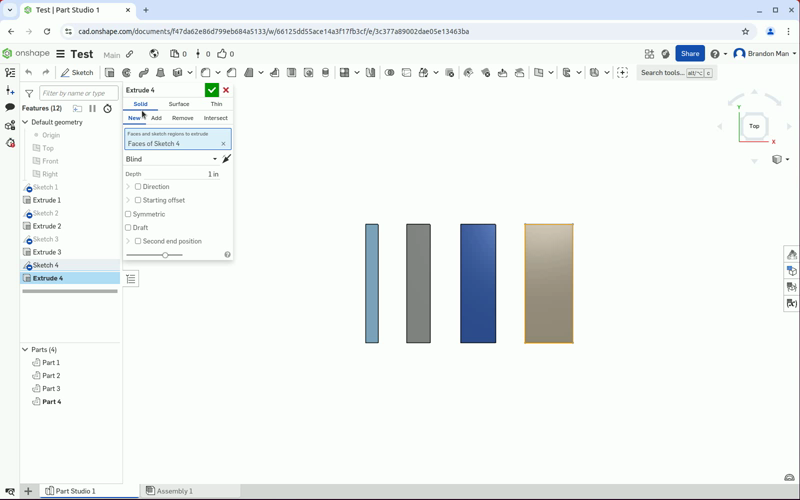
mouse_move(137, 120)
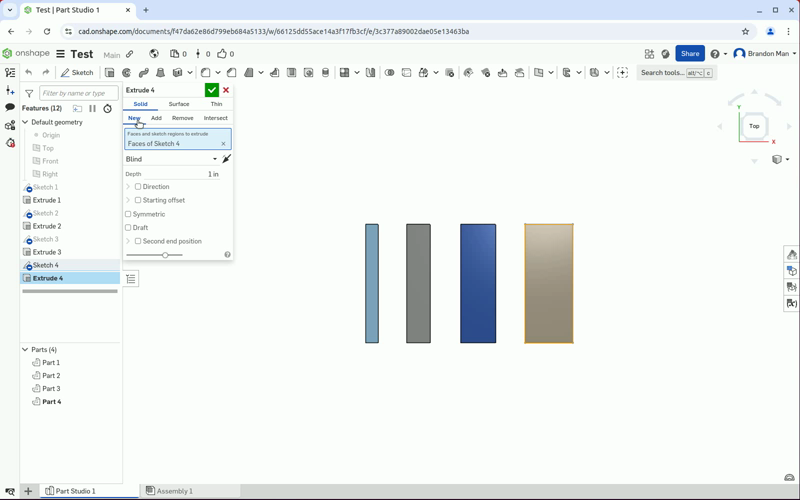
click(137, 120)
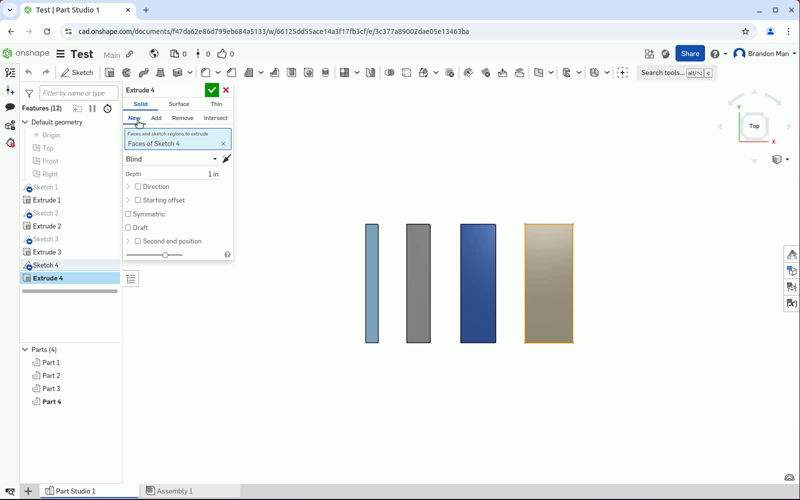
key(tab, 4)
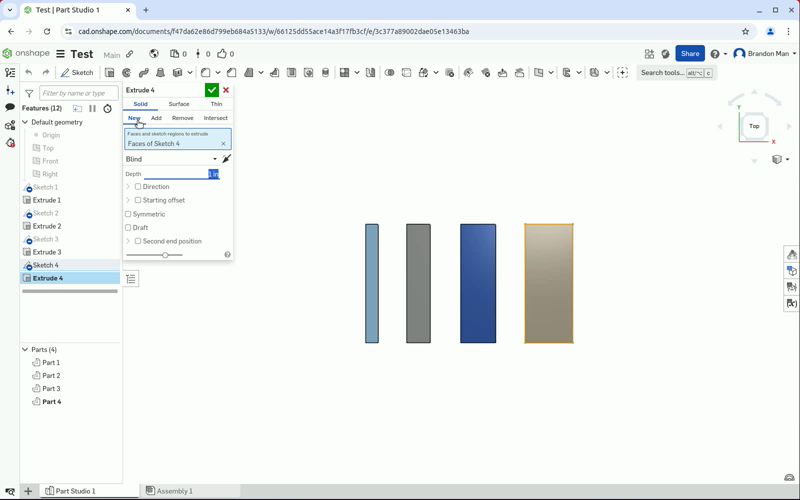
text(0.481)
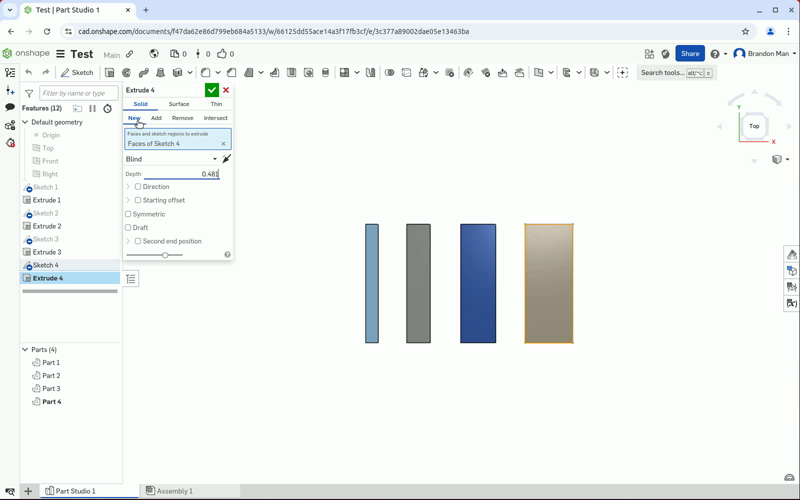
key(enter)
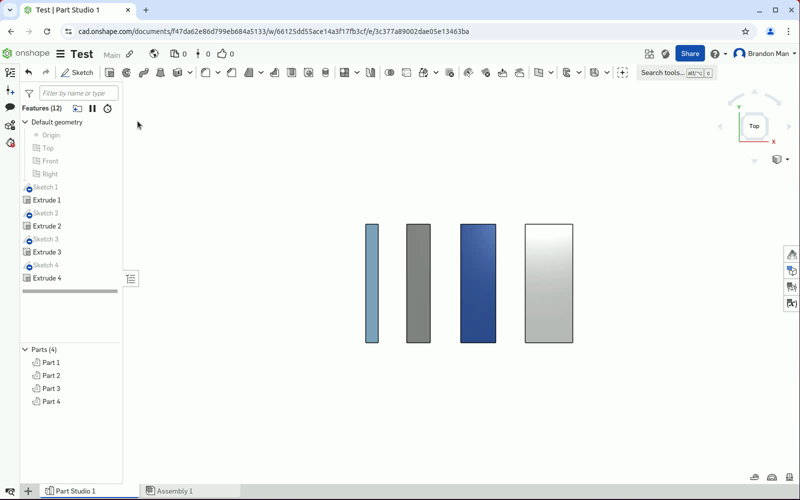
key(shift+h)
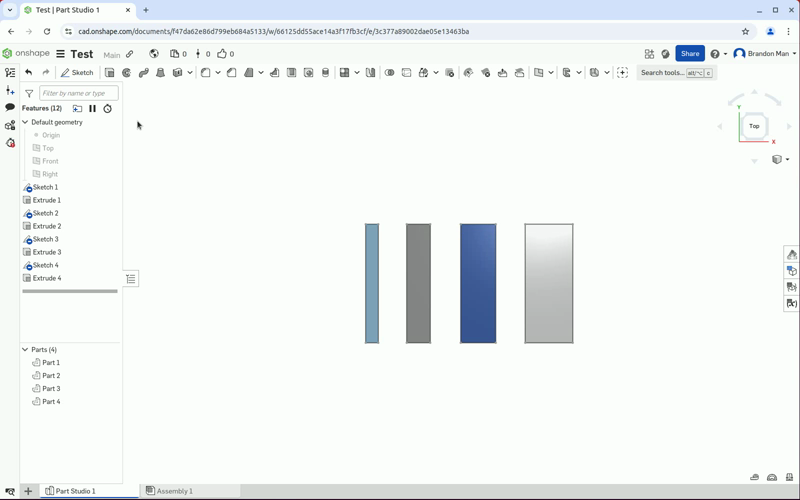
key(shift+h)
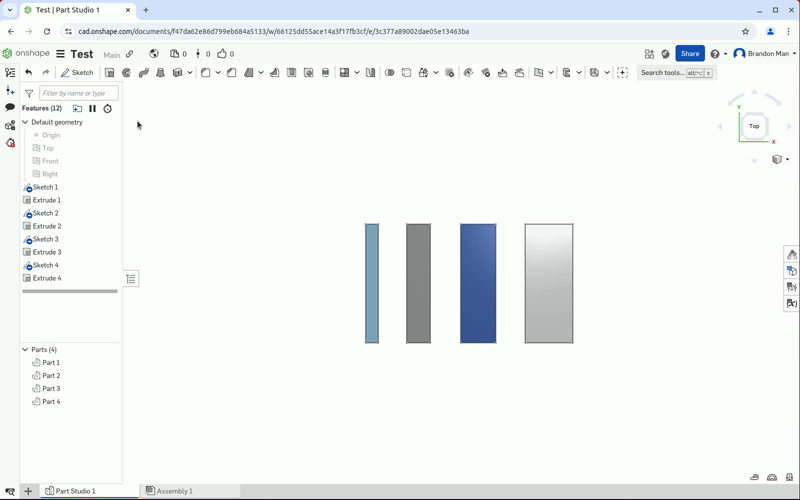
key(shift+7)
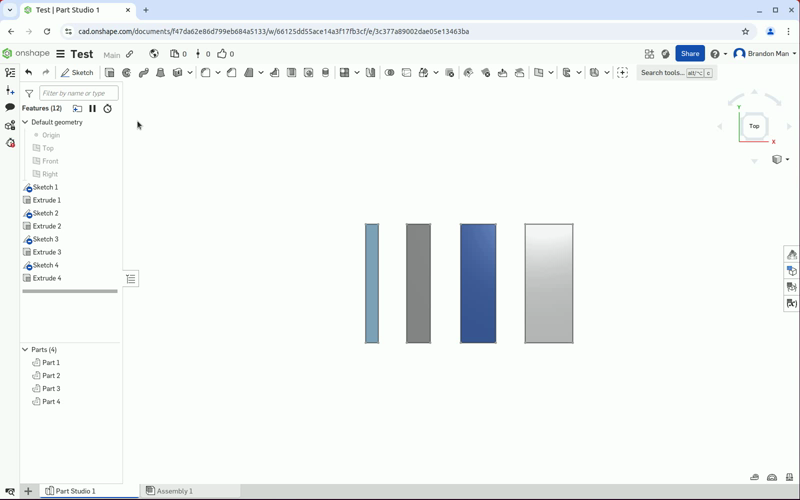
key(up, 3)
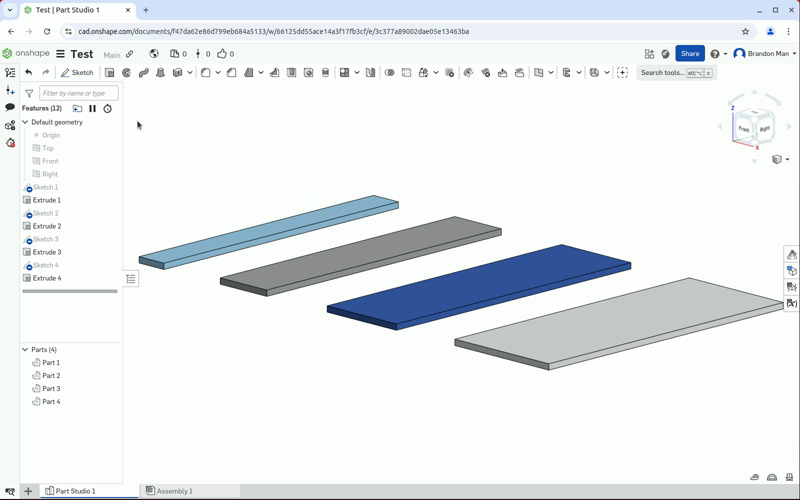
key(left, 3)
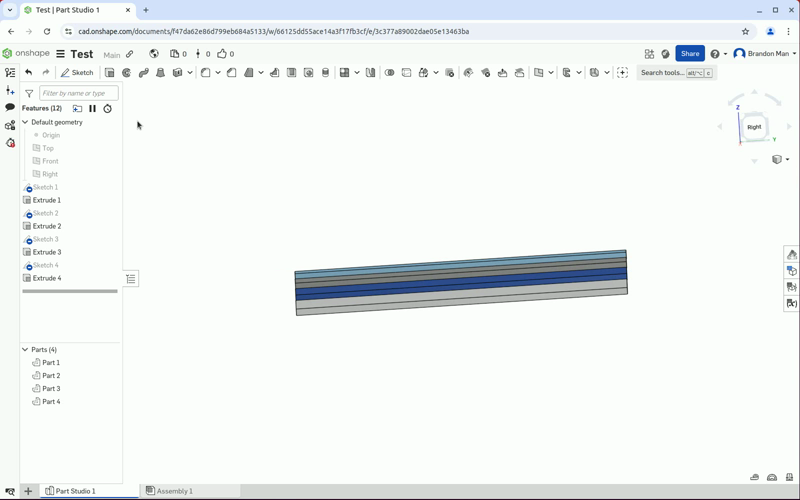
key(right, 3)
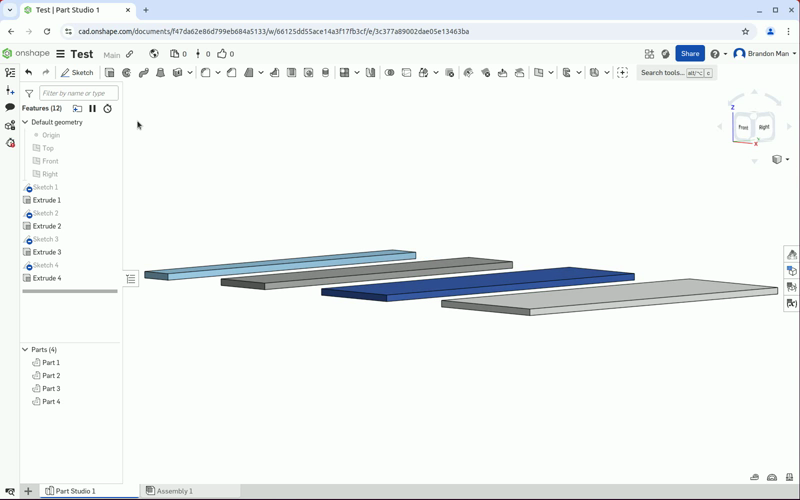
key(down, 3)
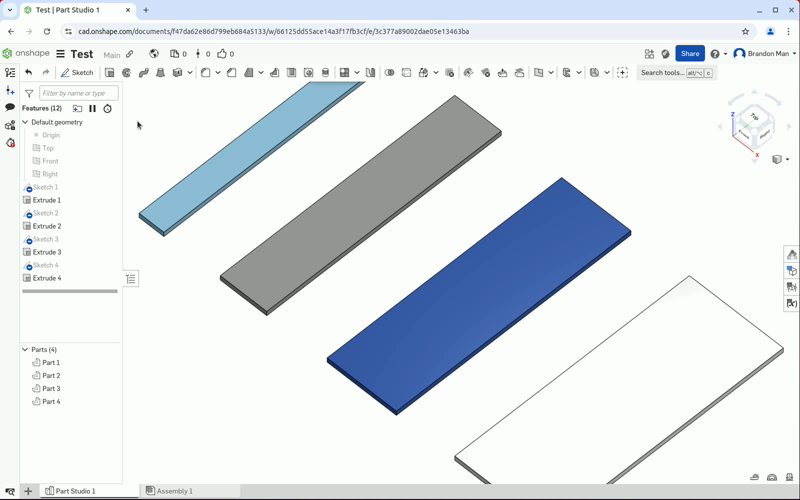
mouse_move(73, 189)
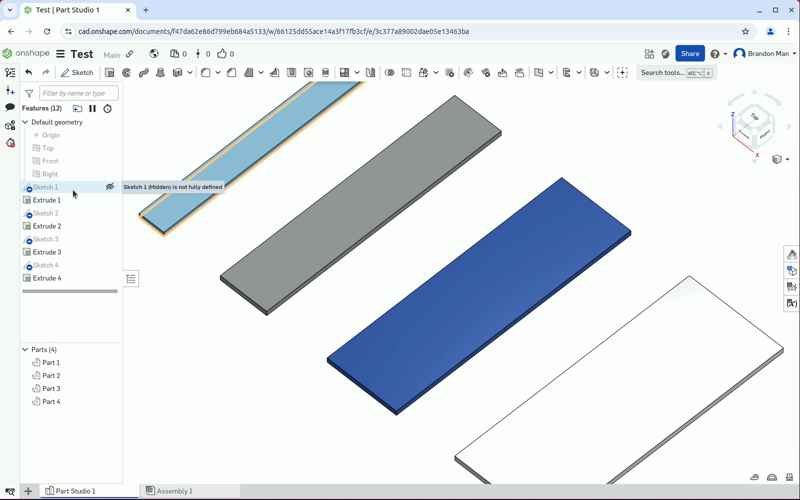
click(73, 189)